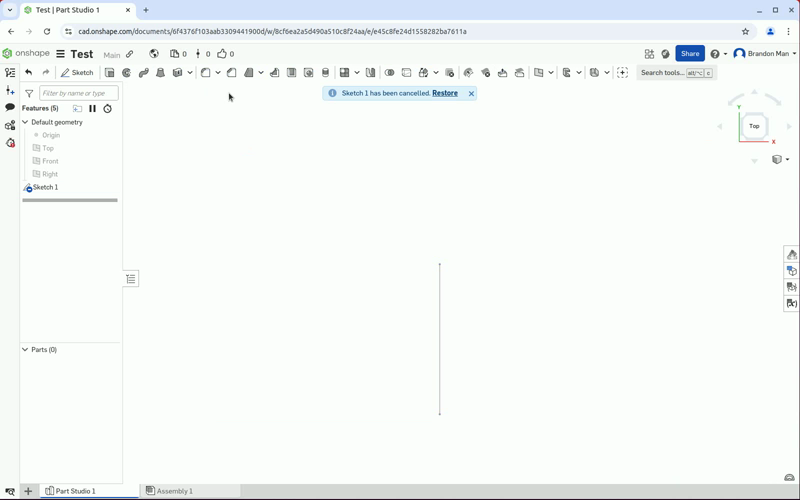
key(shift+h)
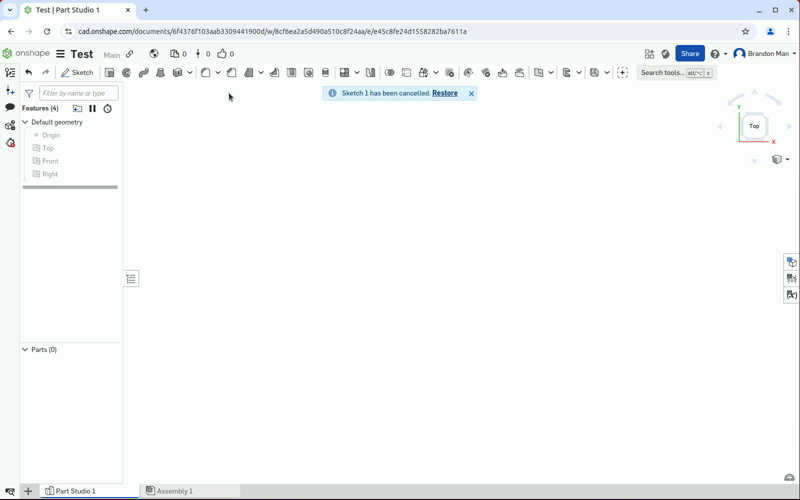
mouse_move(73, 352)
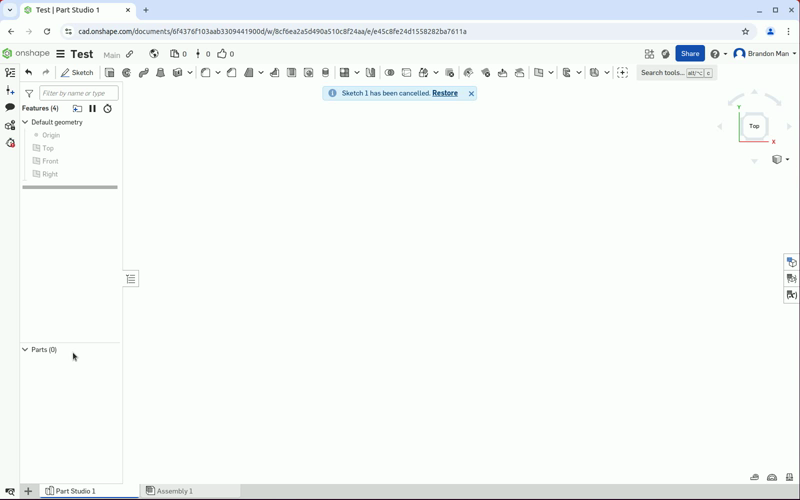
key(y)
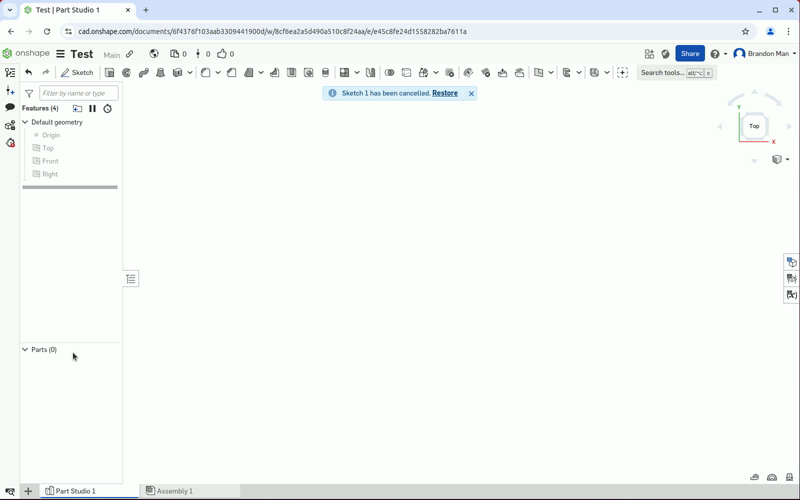
key(shift+p)
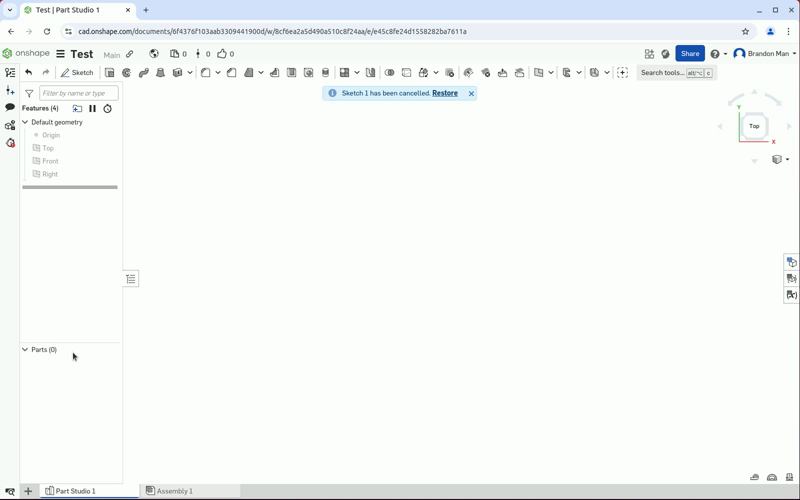
key(space)
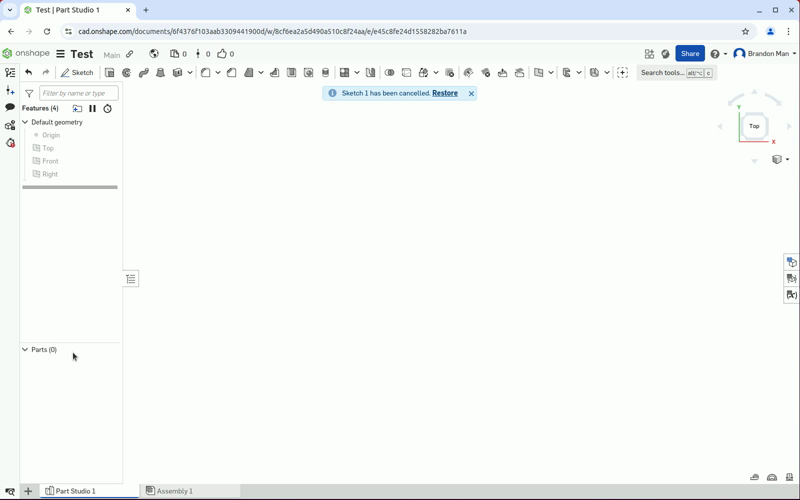
key_down(shift)
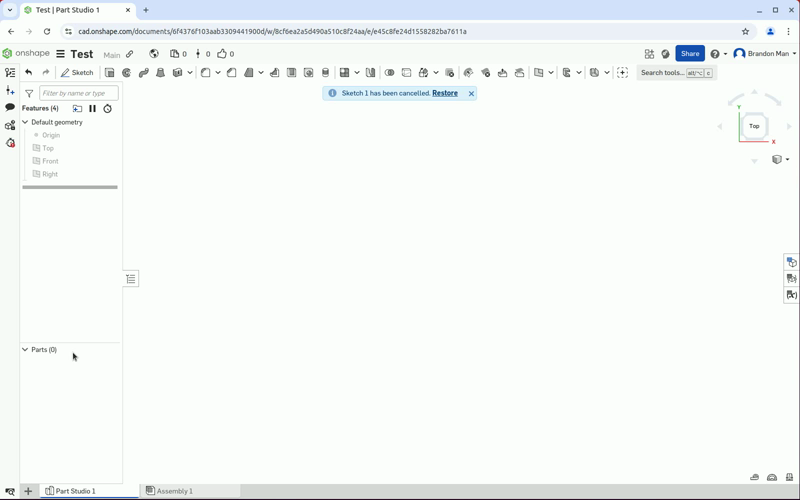
key(up)
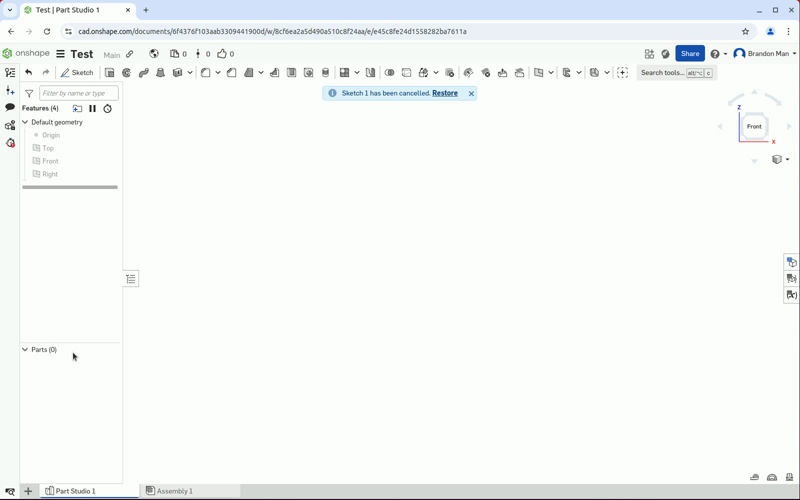
key_up(shift)
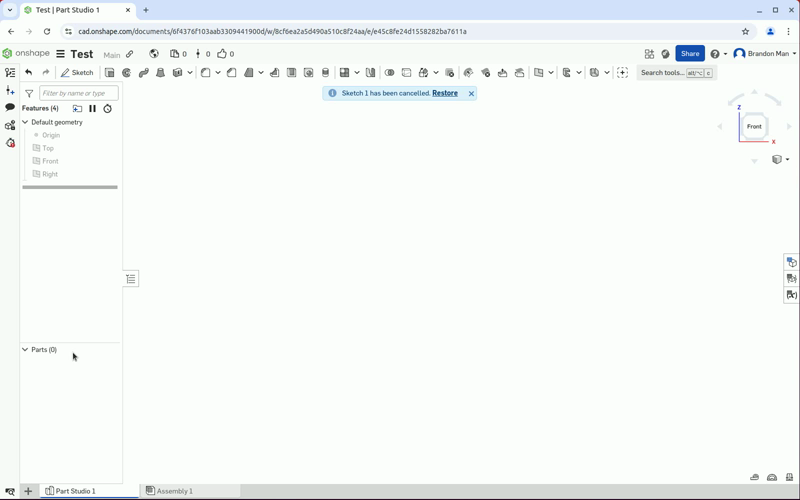
mouse_move(73, 352)
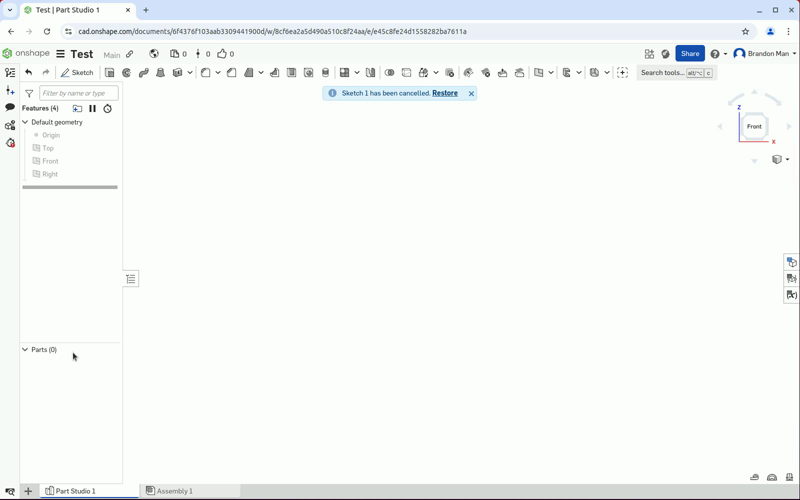
key(shift+y)
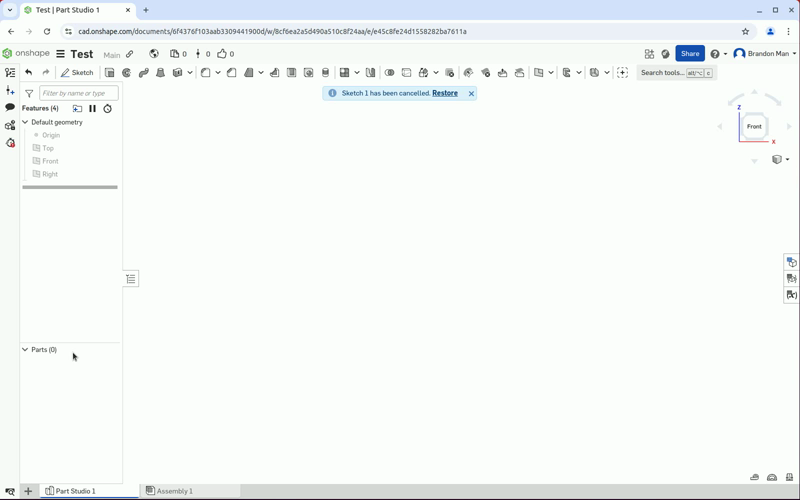
key(shift+s)
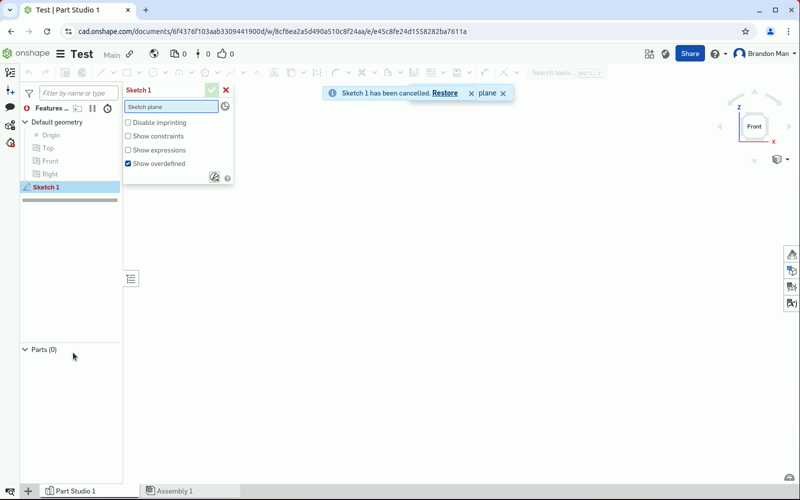
mouse_move(73, 163)
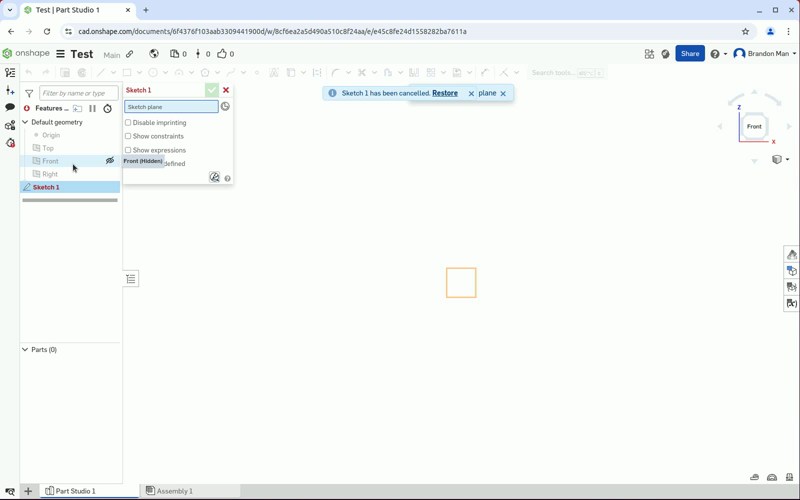
click(73, 163)
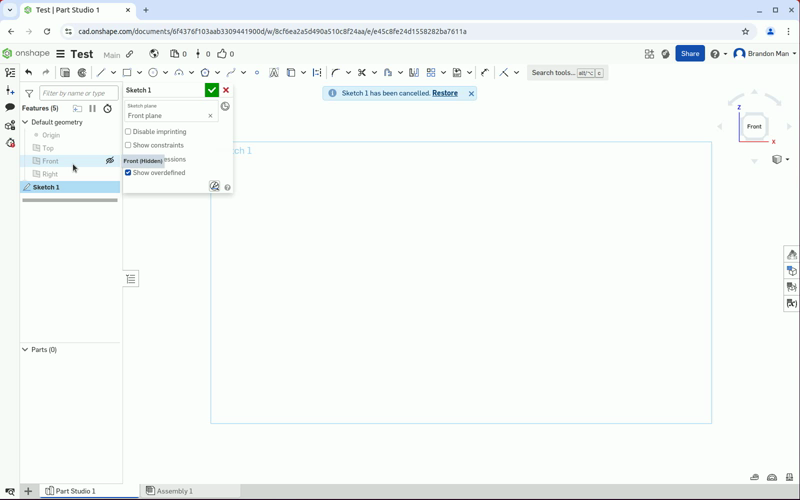
mouse_move(73, 352)
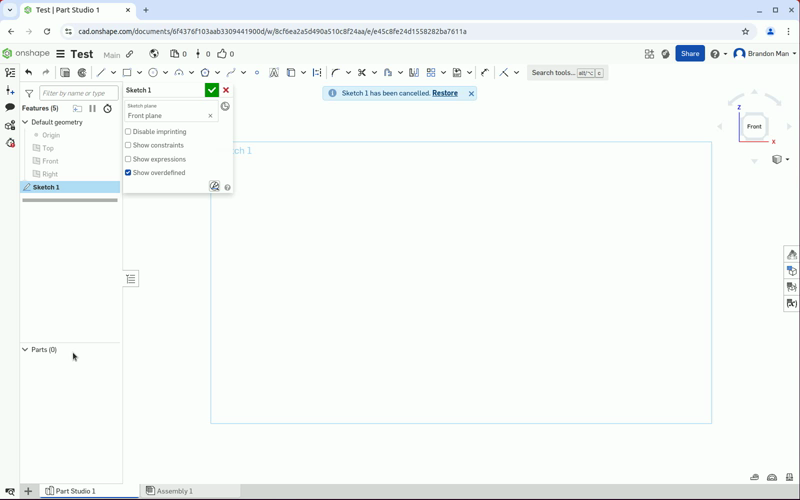
key(y)
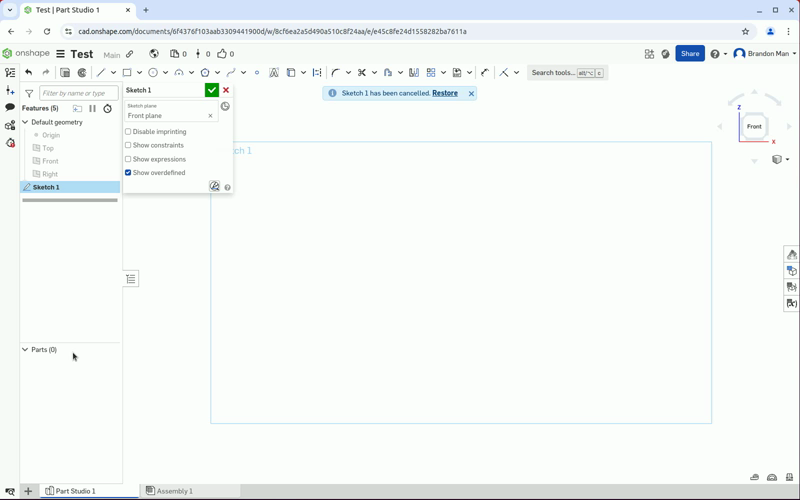
key(c)
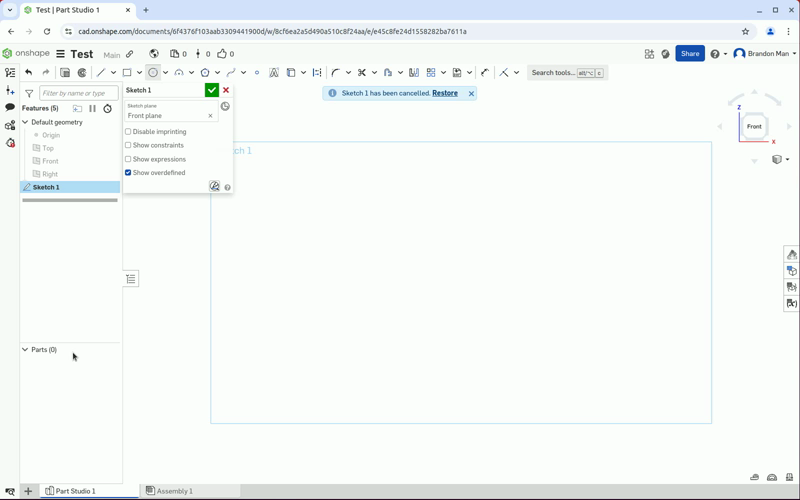
key_down(shift)
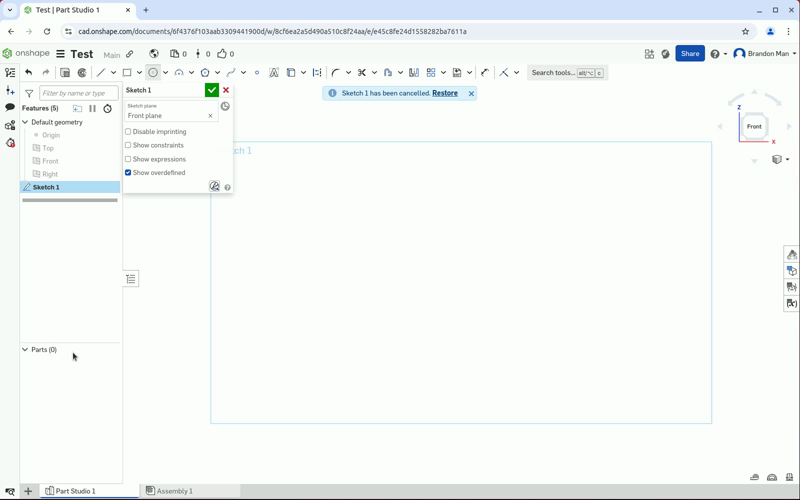
mouse_move(544, 282)
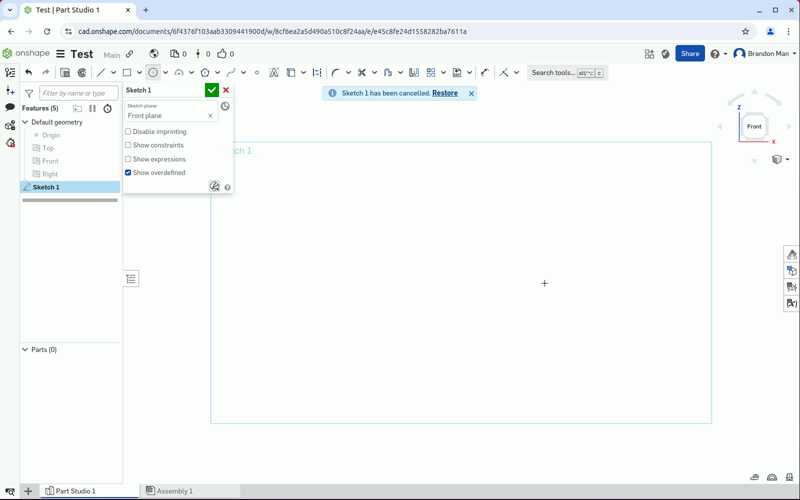
click(544, 282)
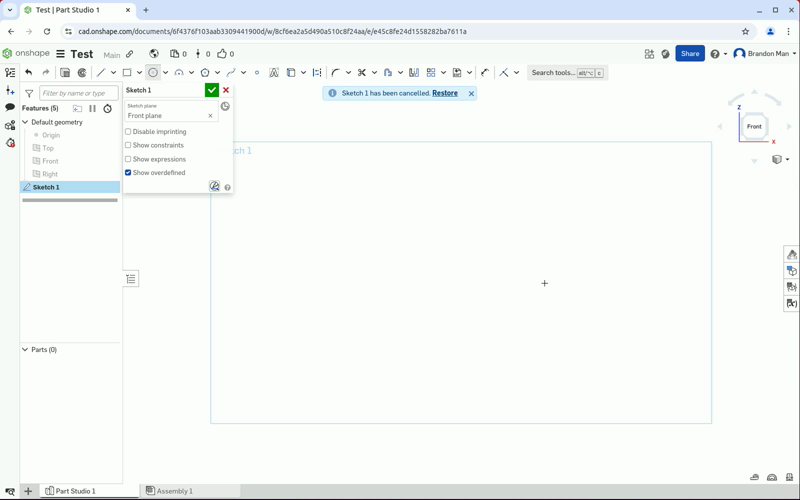
key_up(shift)
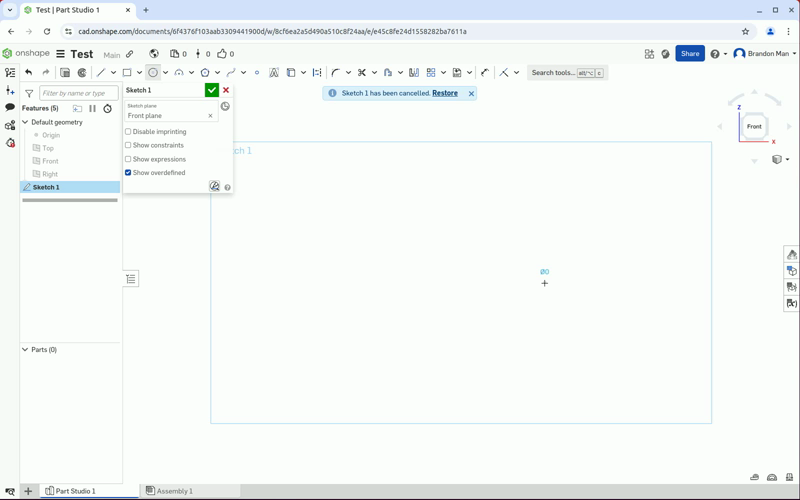
mouse_move(573, 282)
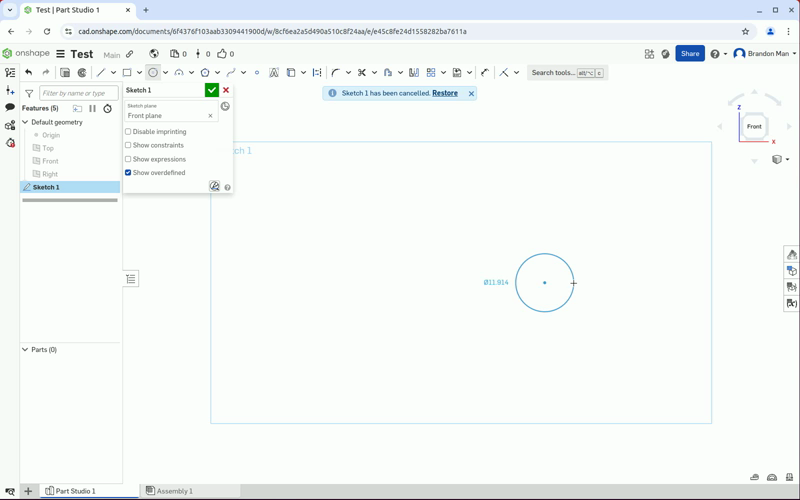
click(573, 282)
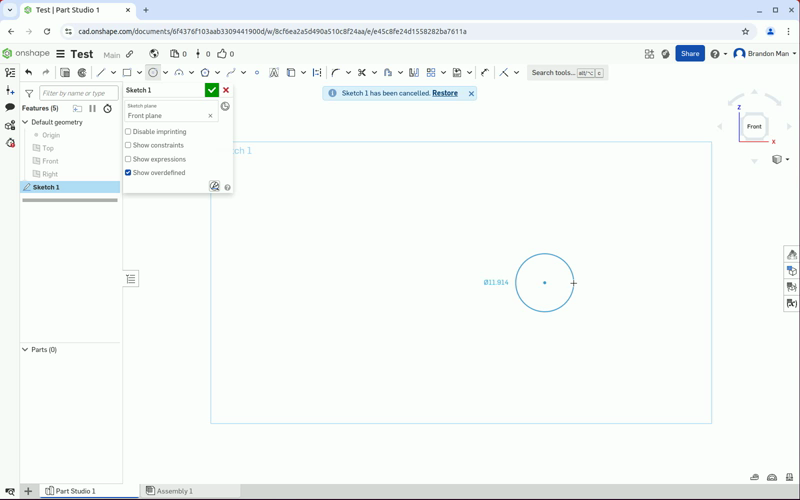
key(esc)
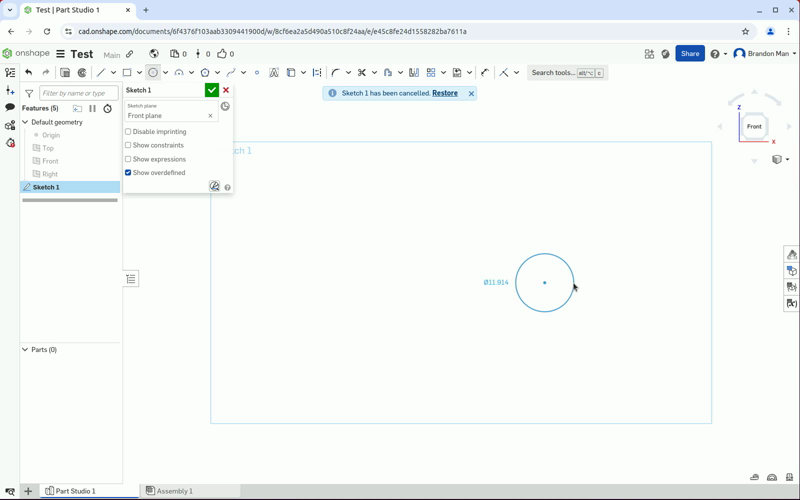
key(c)
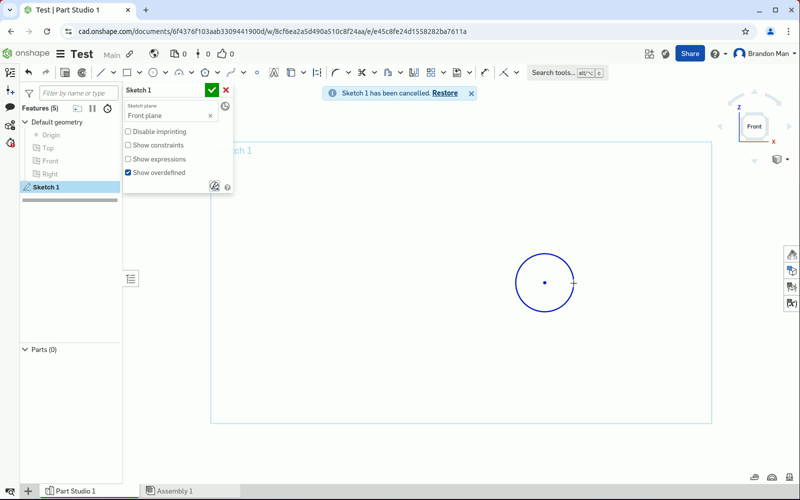
key_down(shift)
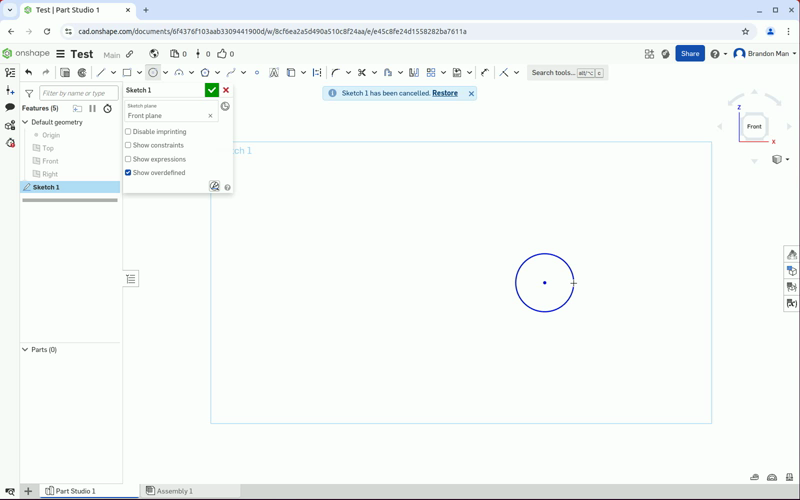
mouse_move(544, 282)
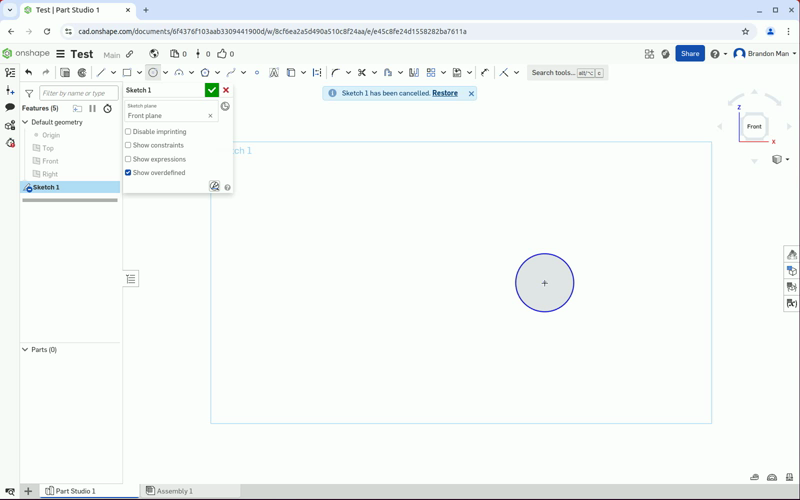
click(544, 282)
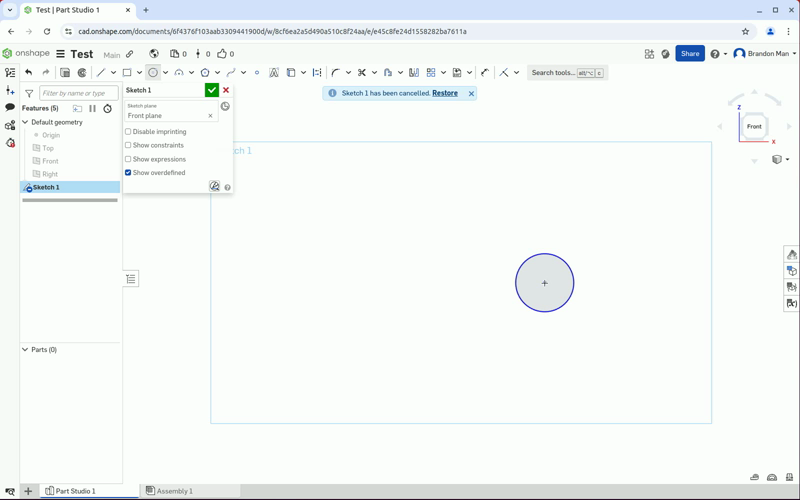
key_up(shift)
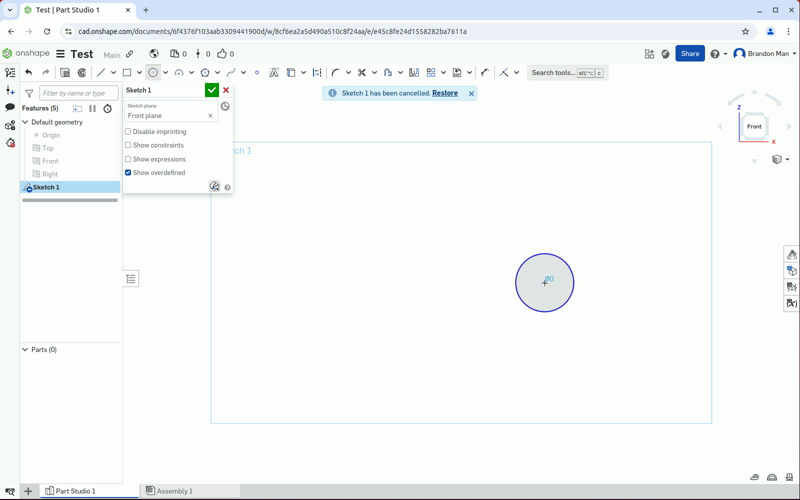
mouse_move(567, 282)
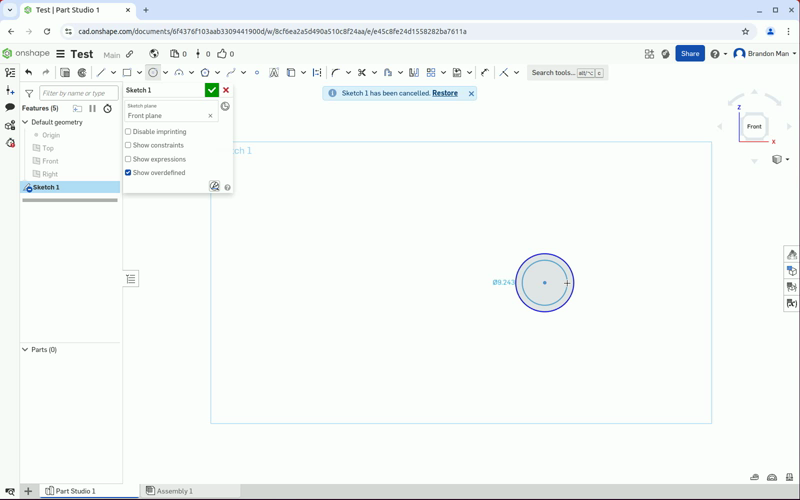
click(567, 282)
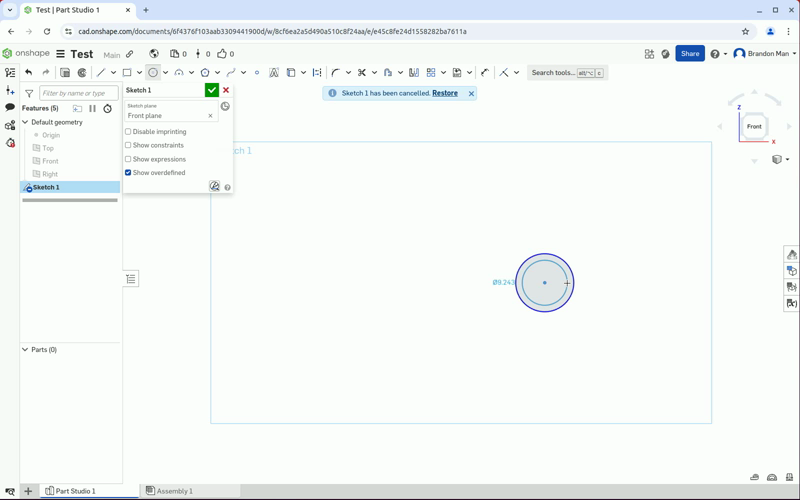
key(esc)
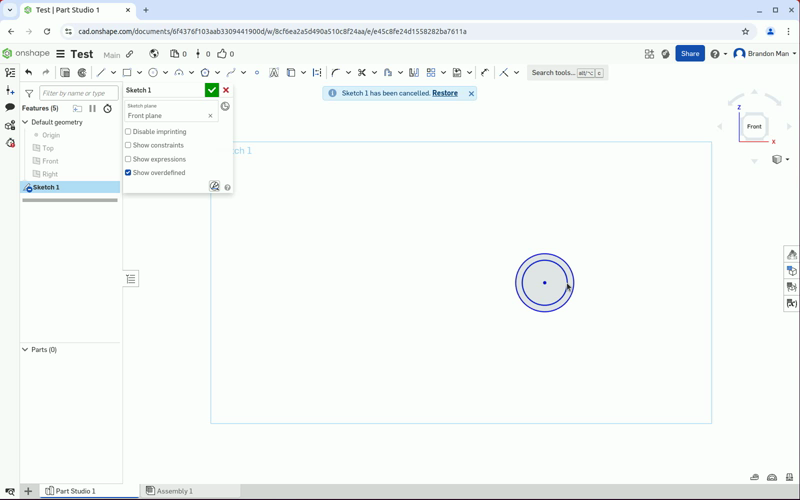
mouse_move(564, 268)
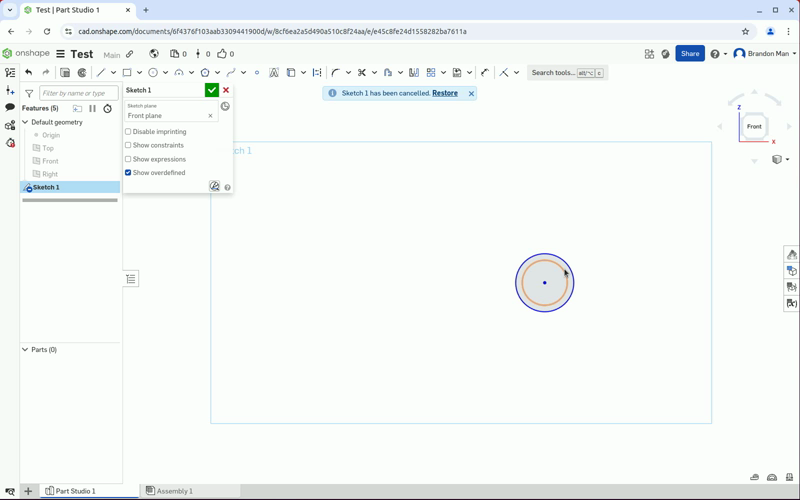
scroll(6)
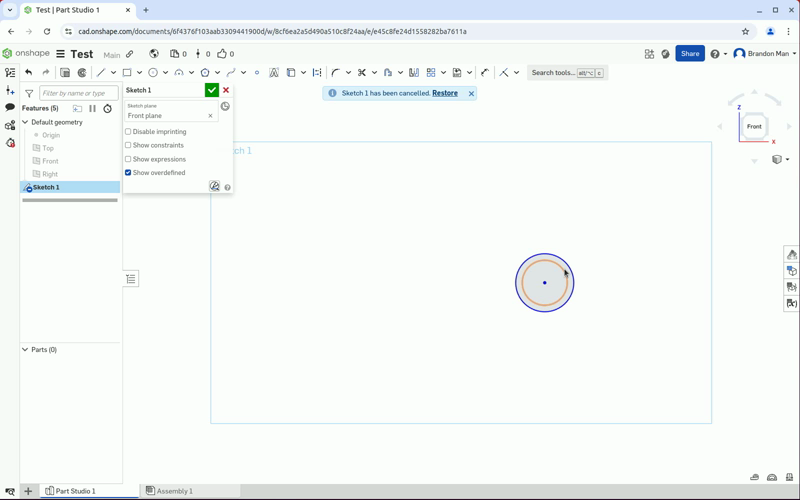
scroll(6)
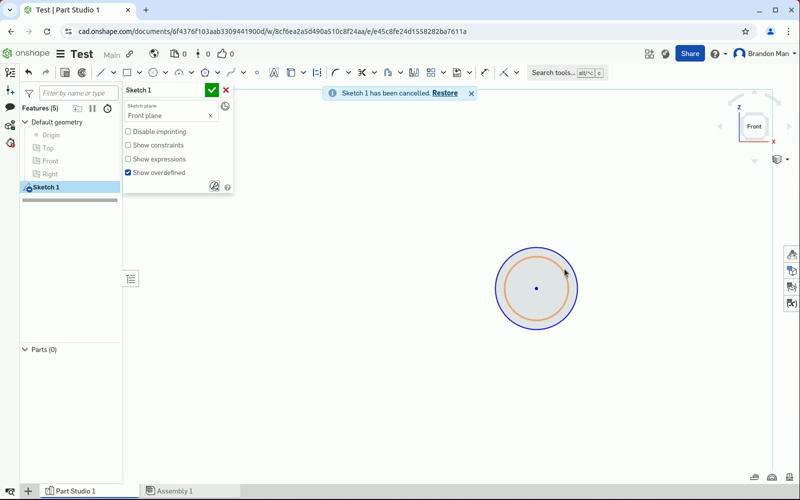
scroll(6)
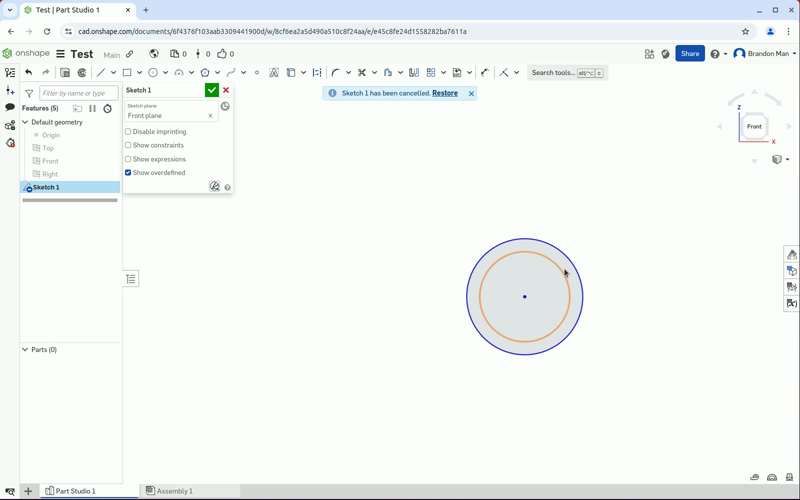
scroll(6)
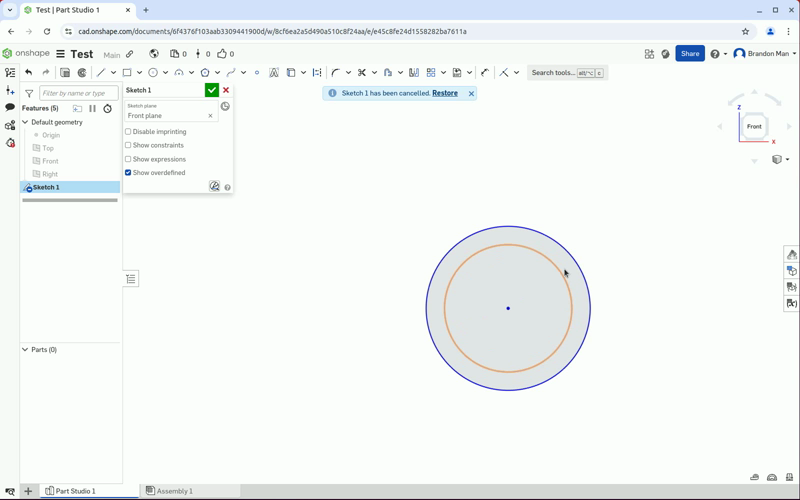
scroll(6)
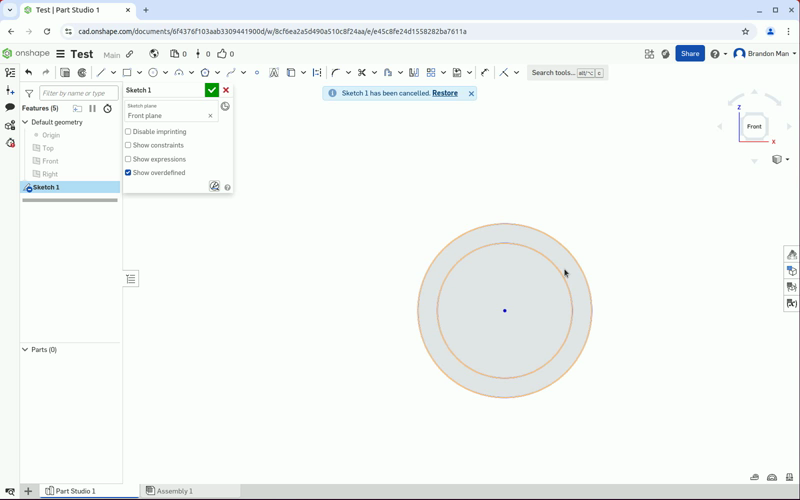
scroll(6)
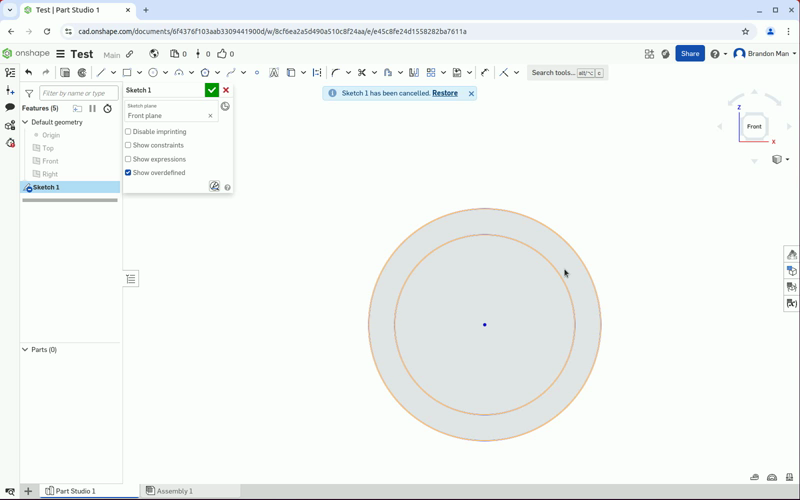
scroll(6)
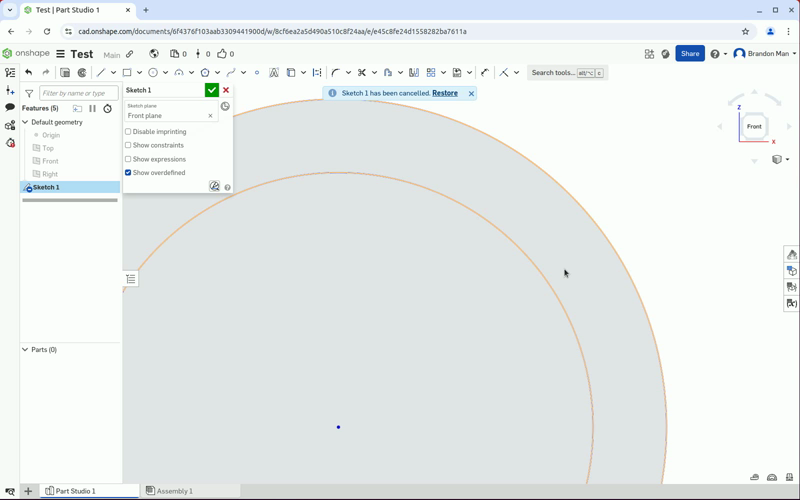
click(564, 268)
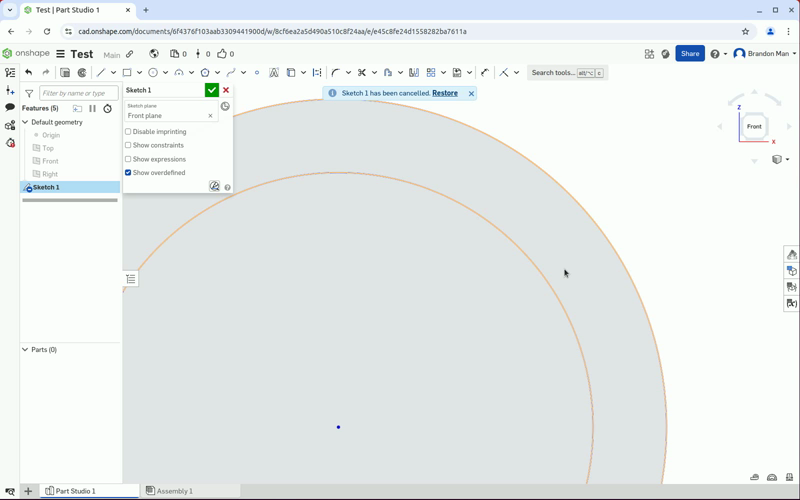
scroll(-6)
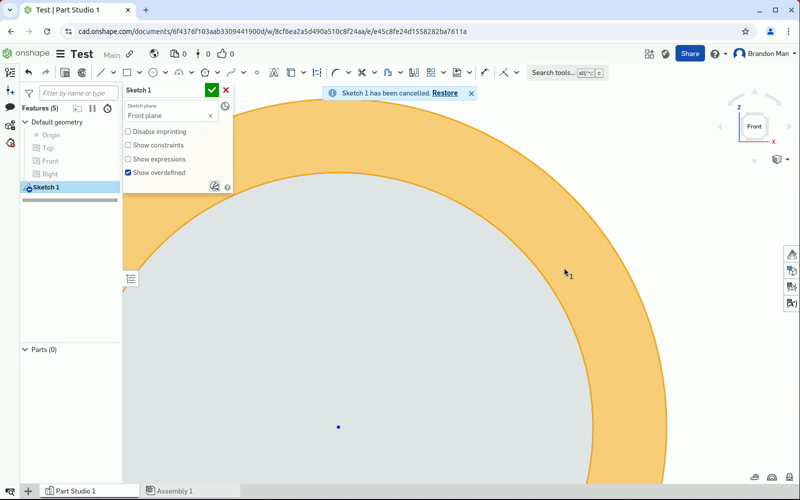
scroll(-6)
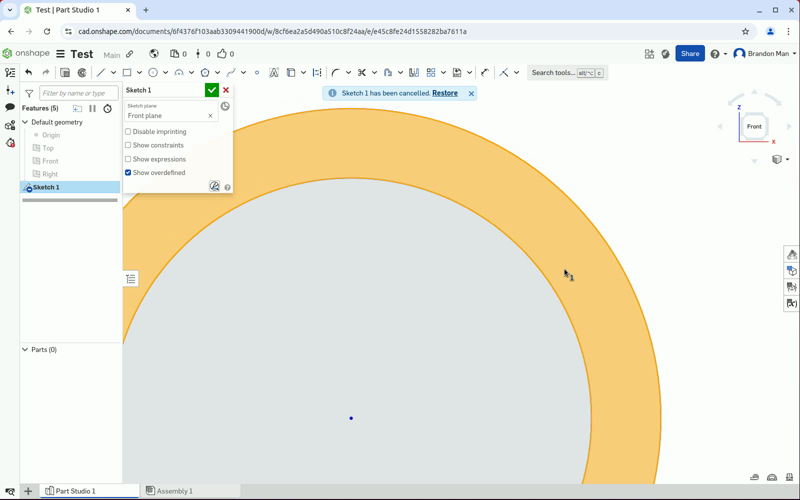
scroll(-6)
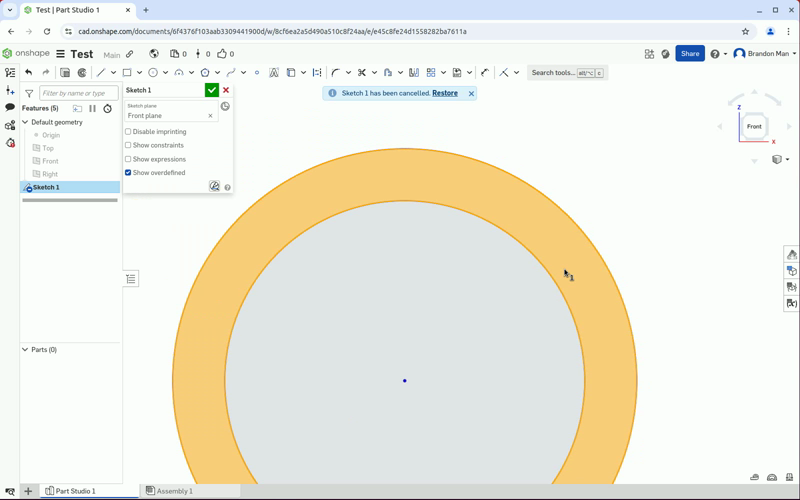
scroll(-6)
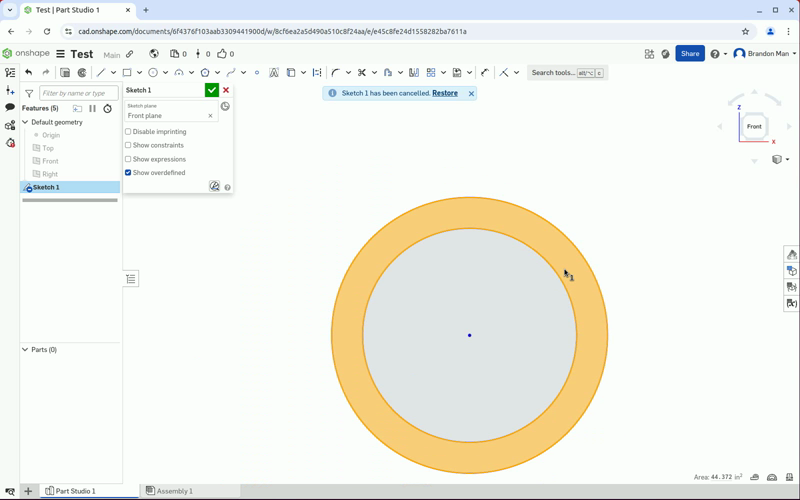
scroll(-6)
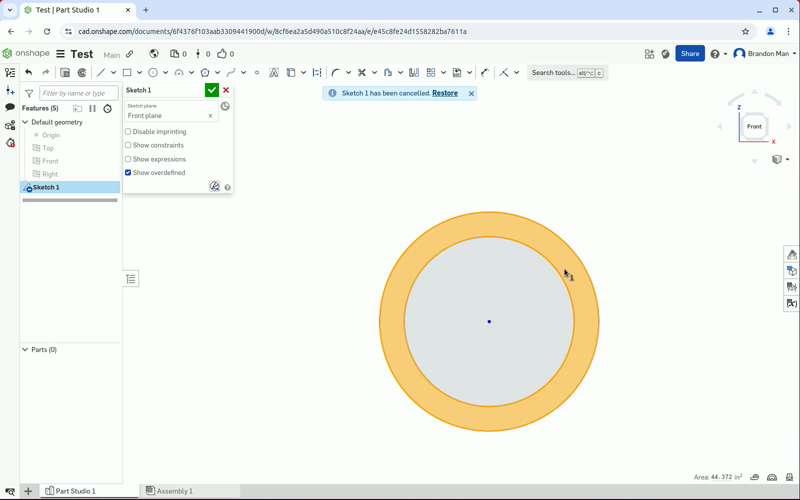
scroll(-6)
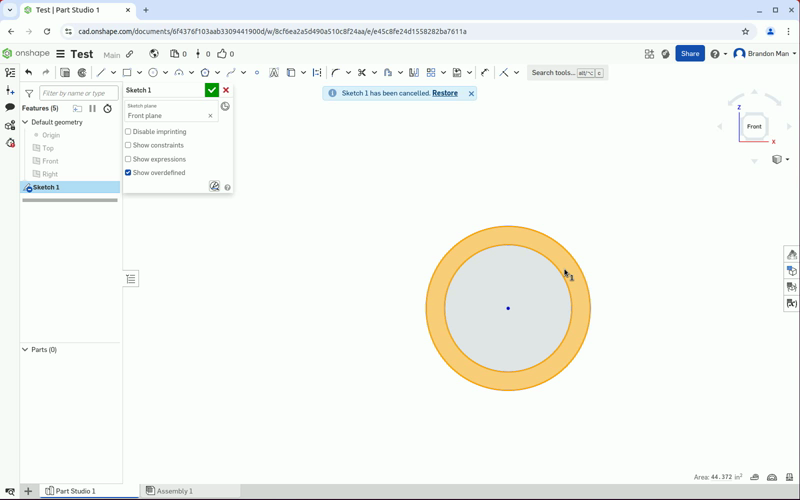
scroll(-6)
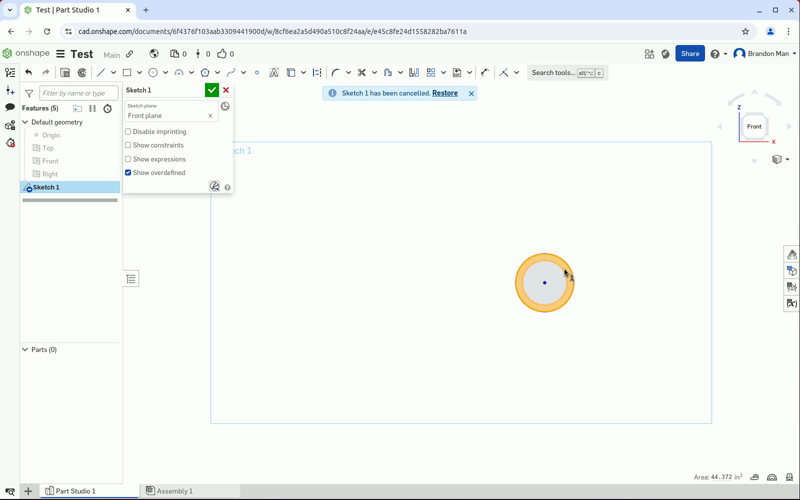
mouse_move(73, 352)
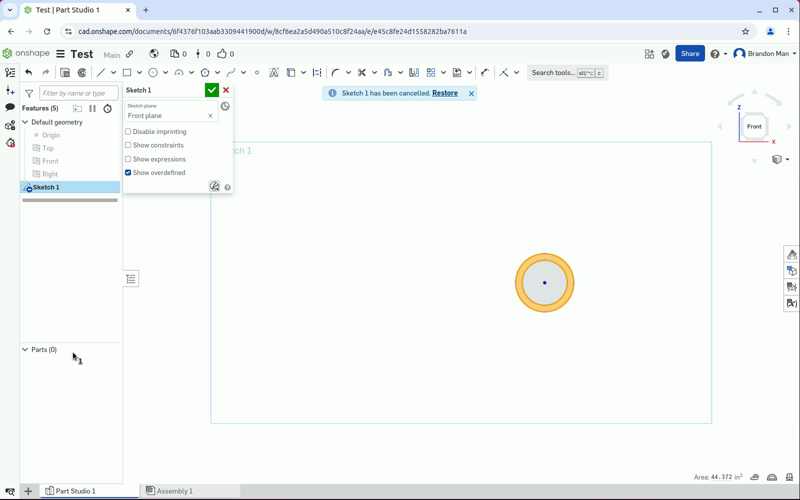
key(shift+y)
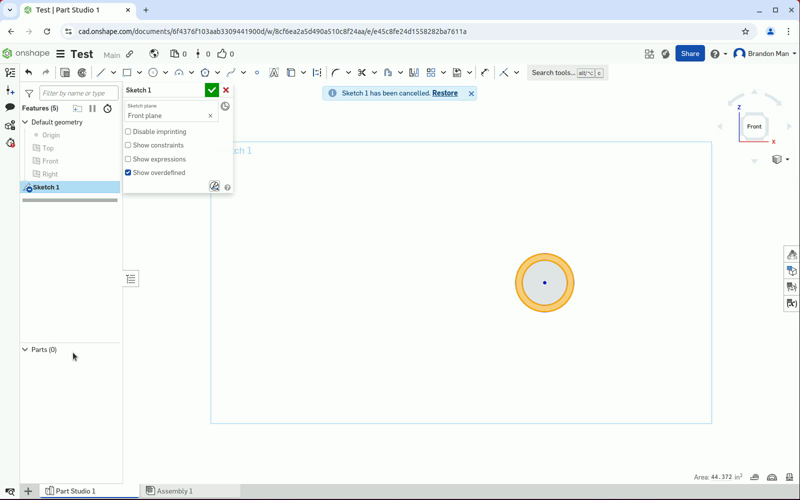
key(shift+e)
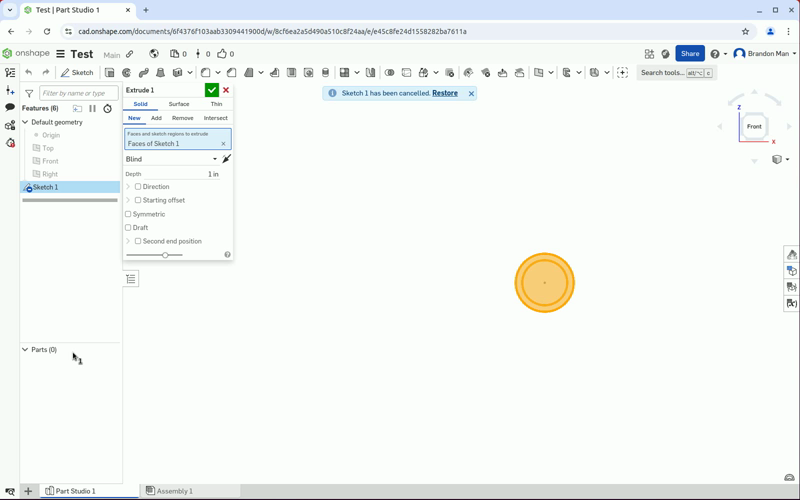
mouse_move(143, 106)
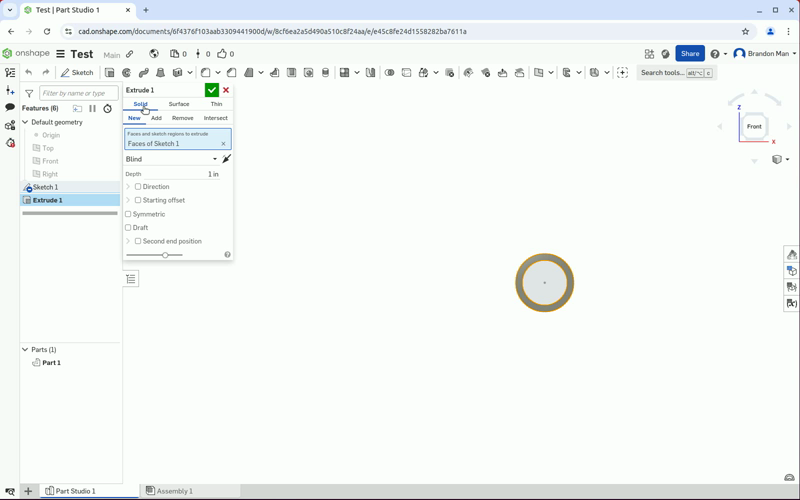
click(143, 106)
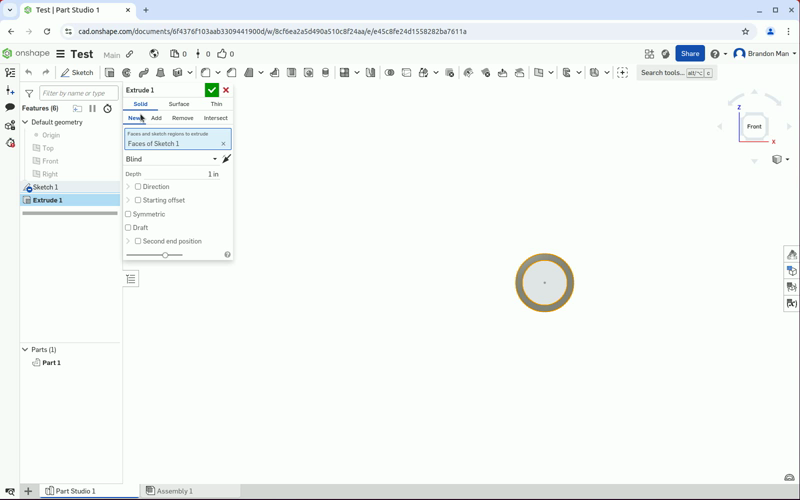
mouse_move(137, 120)
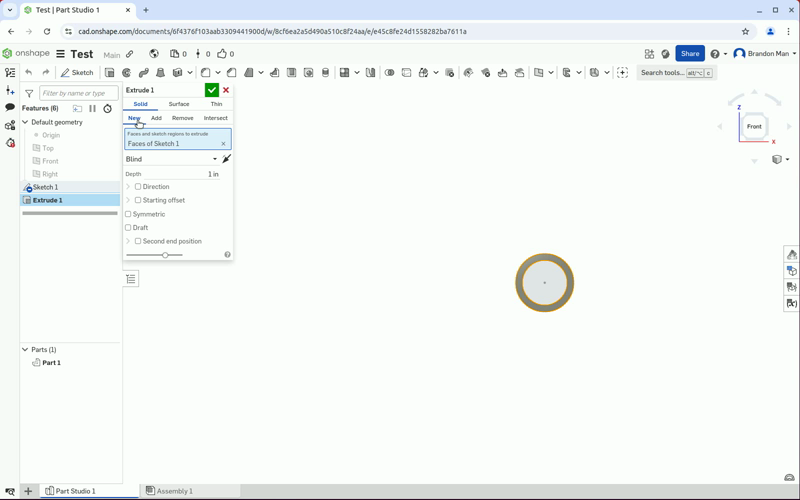
click(137, 120)
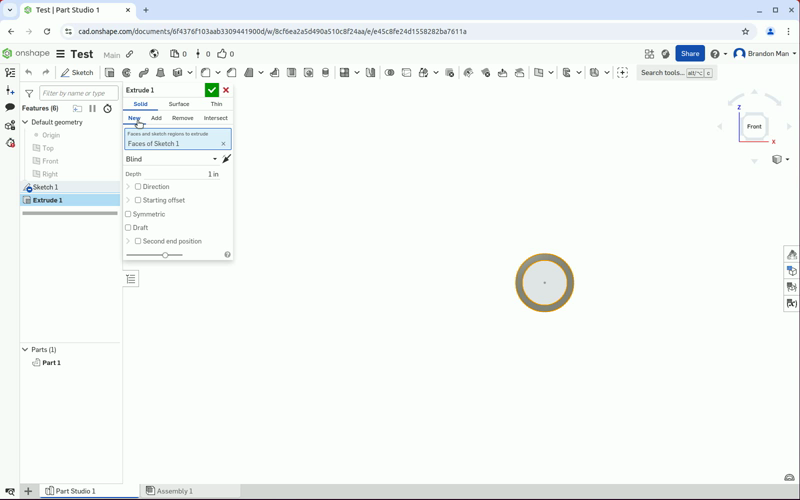
key(tab, 4)
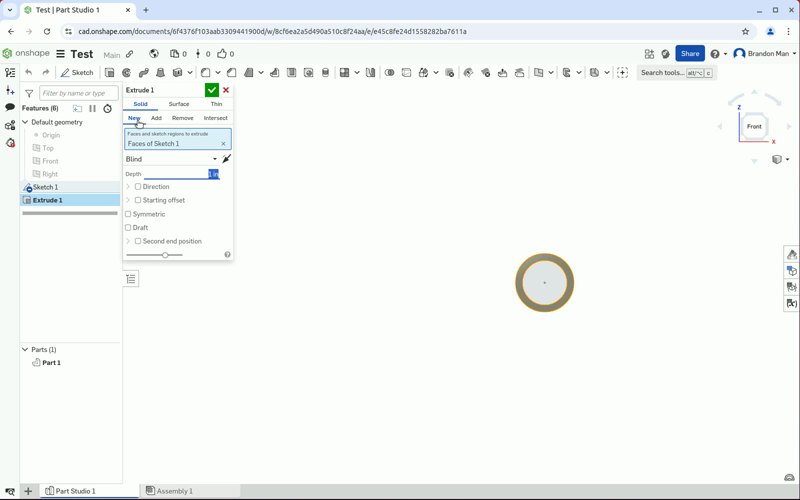
text(12.517)
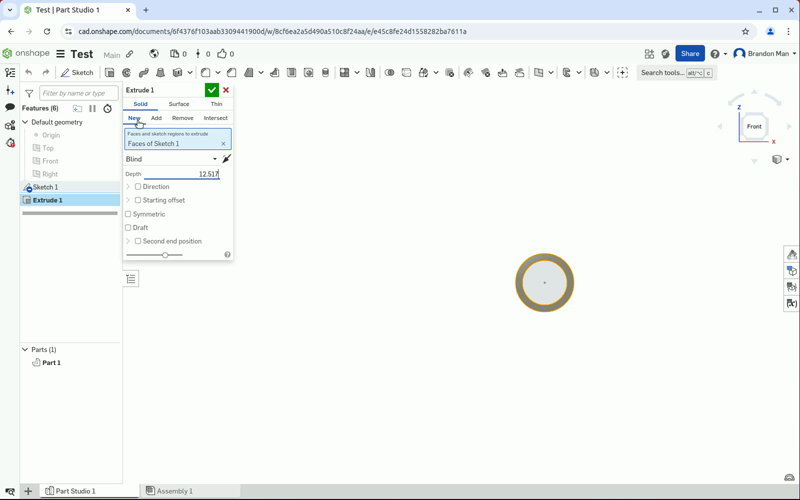
key(enter)
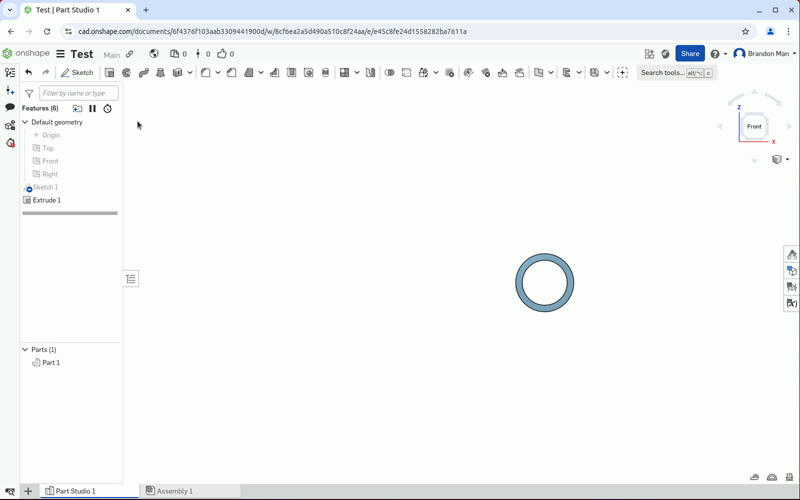
key(shift+h)
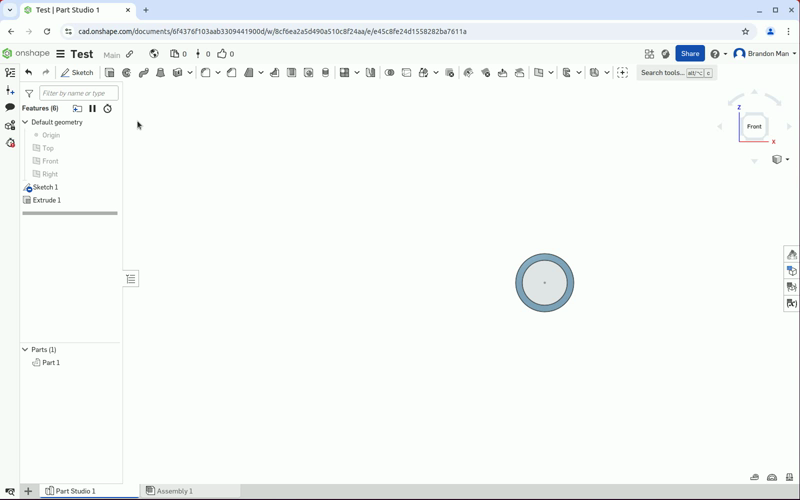
key(shift+h)
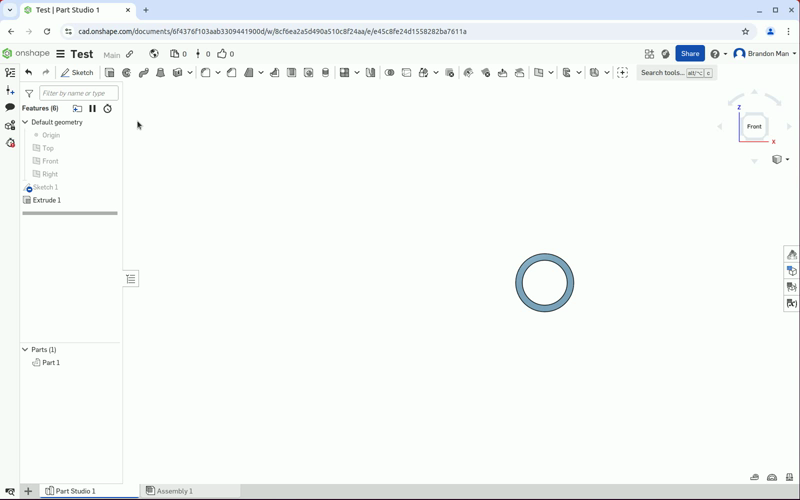
mouse_move(73, 189)
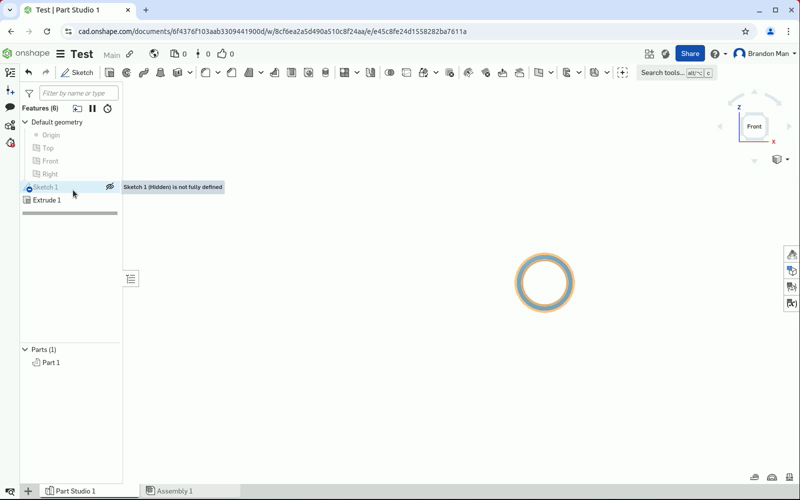
click(73, 189)
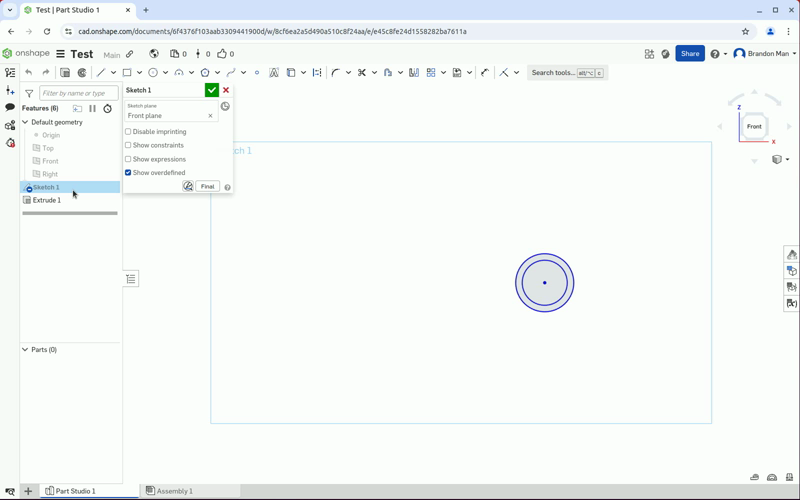
mouse_move(229, 92)
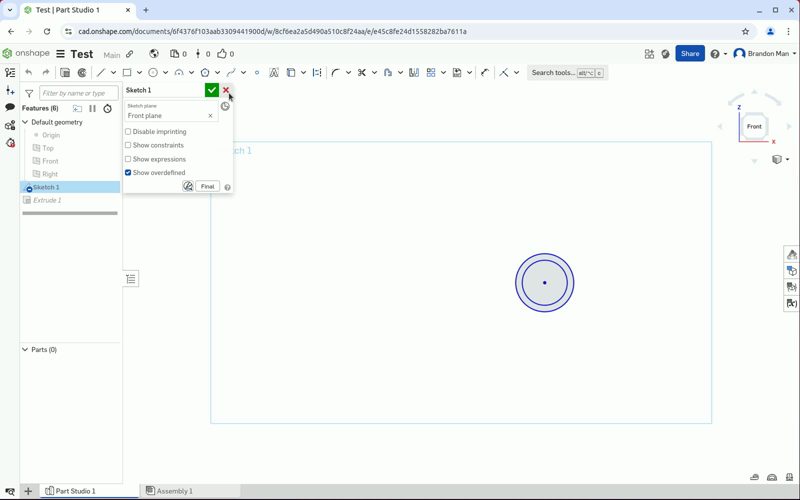
click(229, 92)
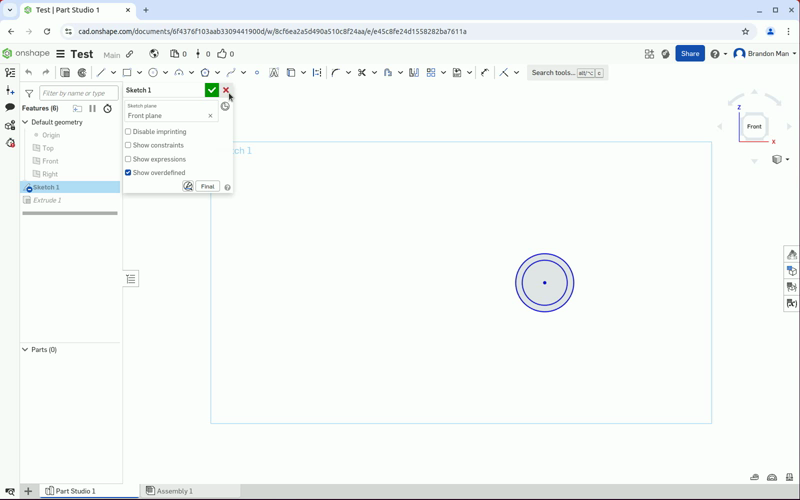
key(shift+s)
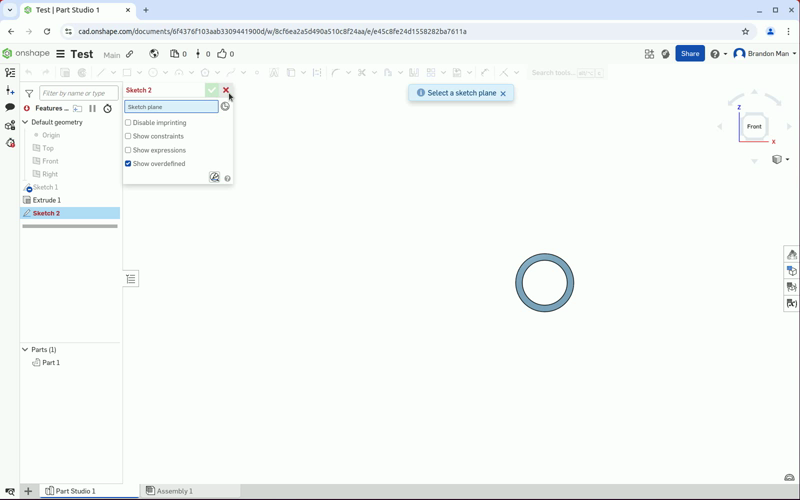
mouse_move(73, 163)
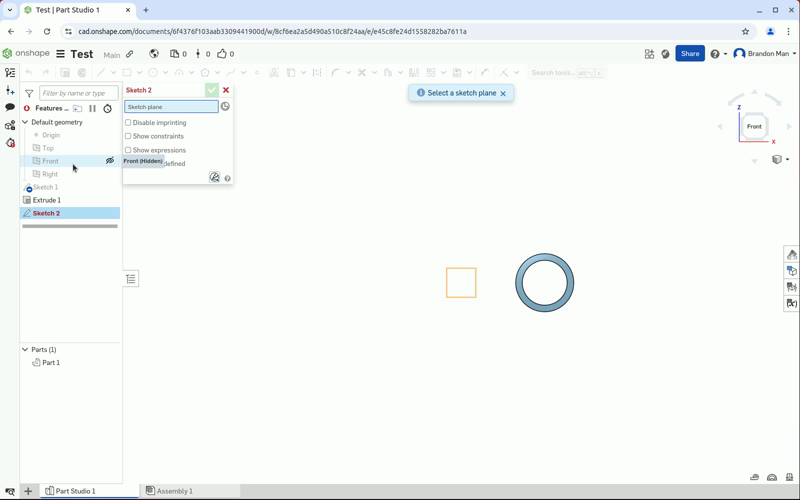
click(73, 163)
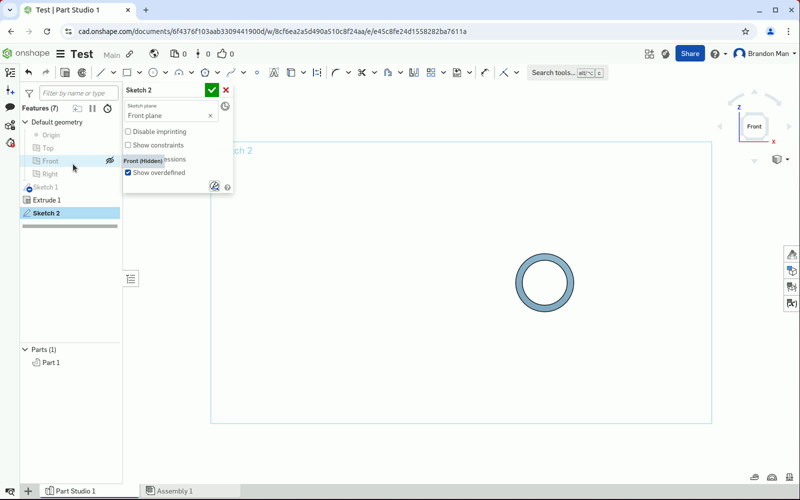
mouse_move(73, 352)
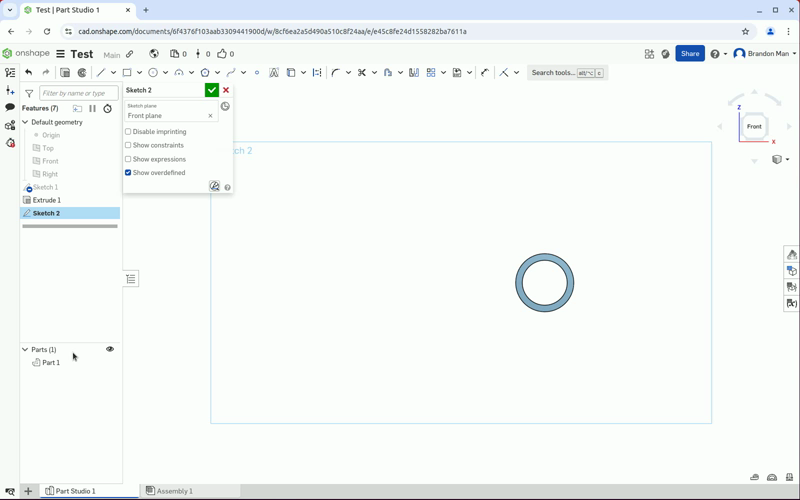
key(y)
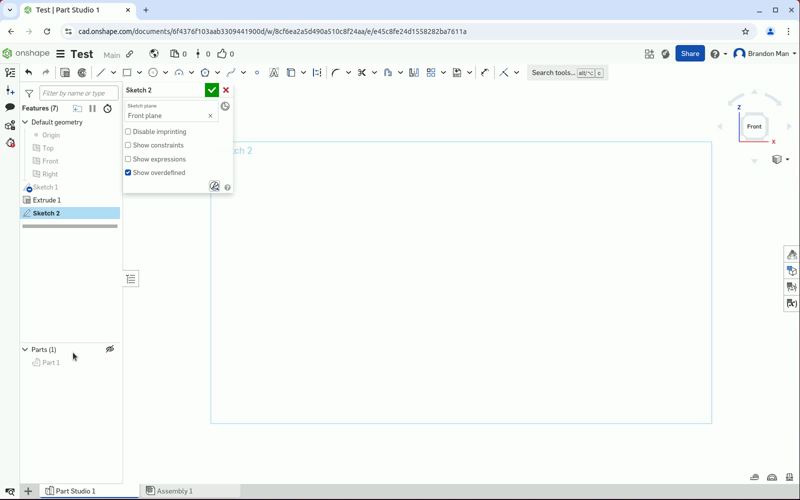
key(a)
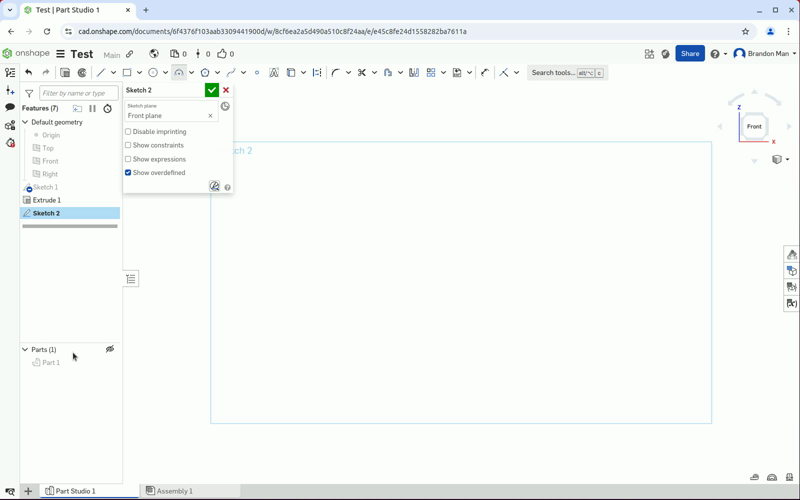
key_down(shift)
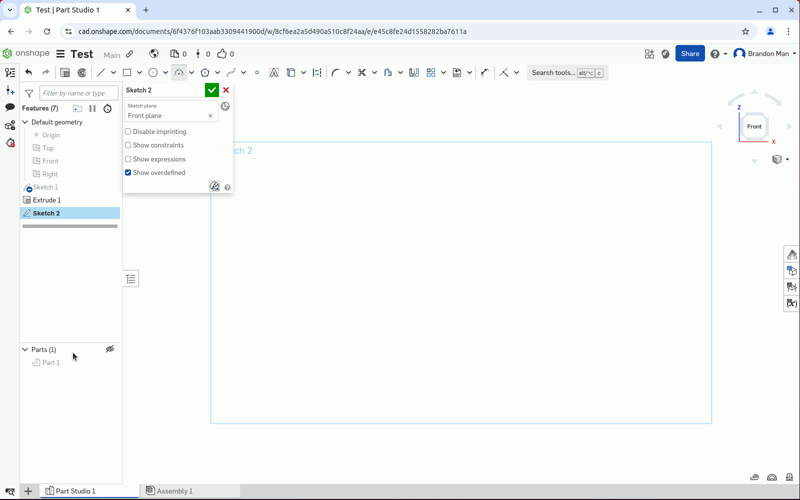
mouse_move(483, 245)
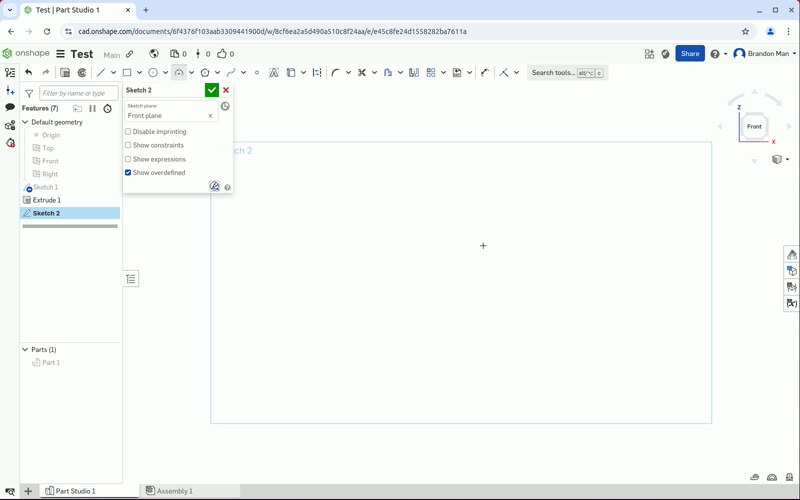
click(483, 245)
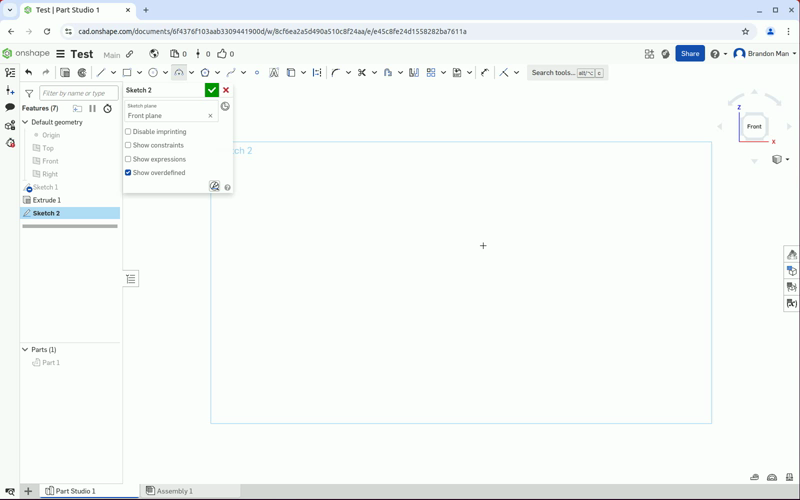
key_up(shift)
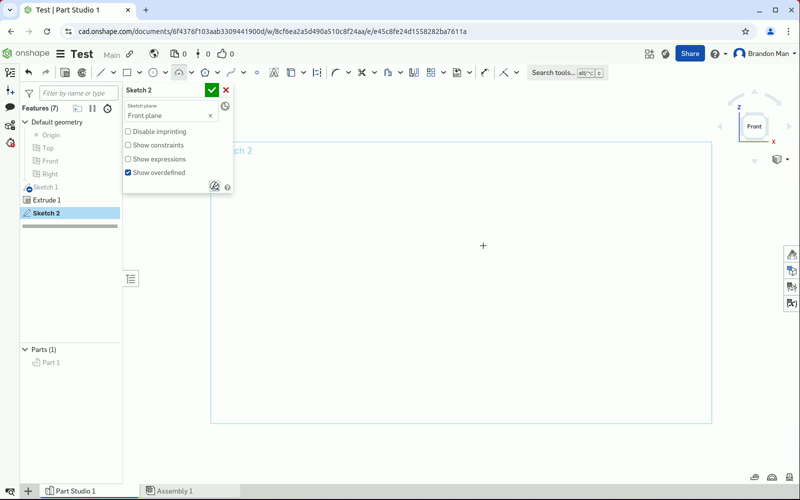
key_down(shift)
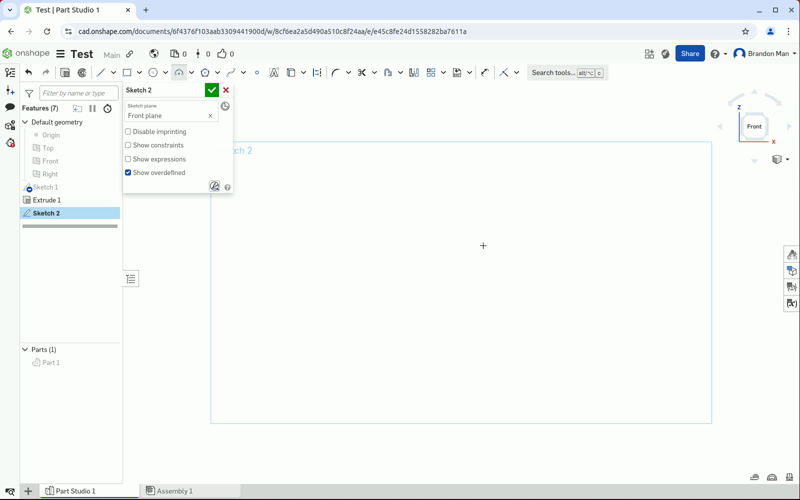
mouse_move(483, 320)
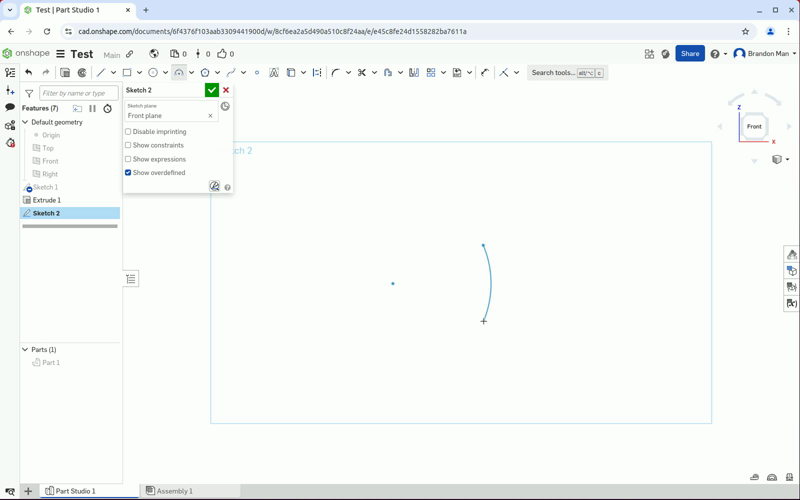
click(483, 320)
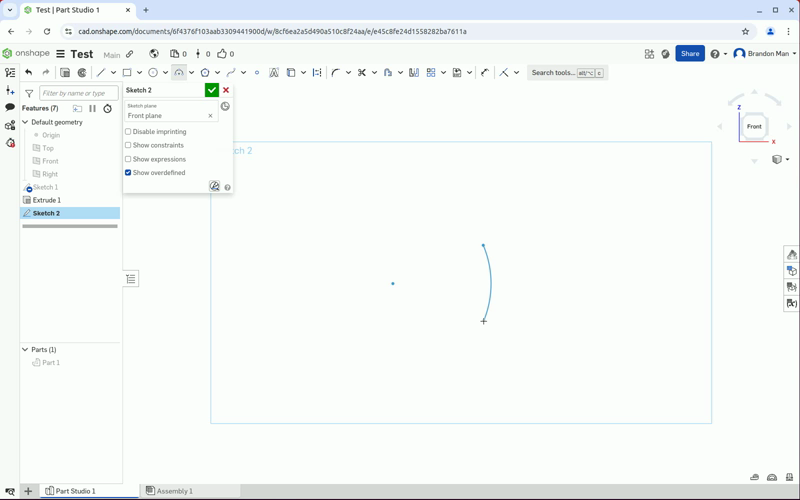
mouse_move(504, 282)
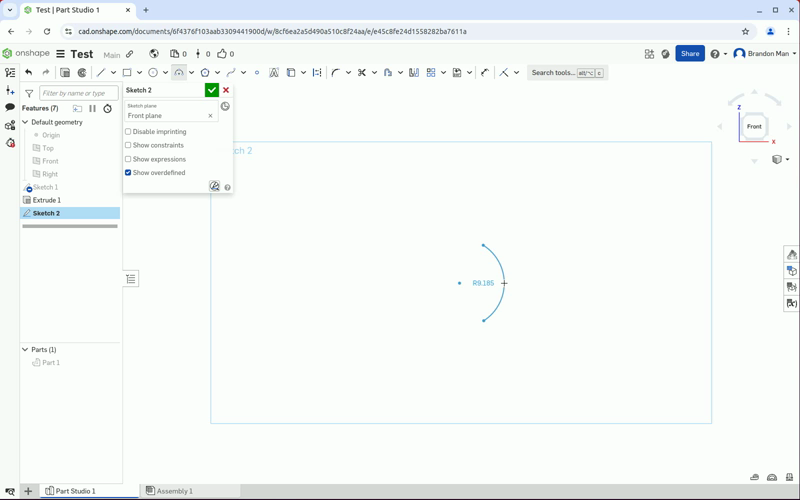
click(504, 282)
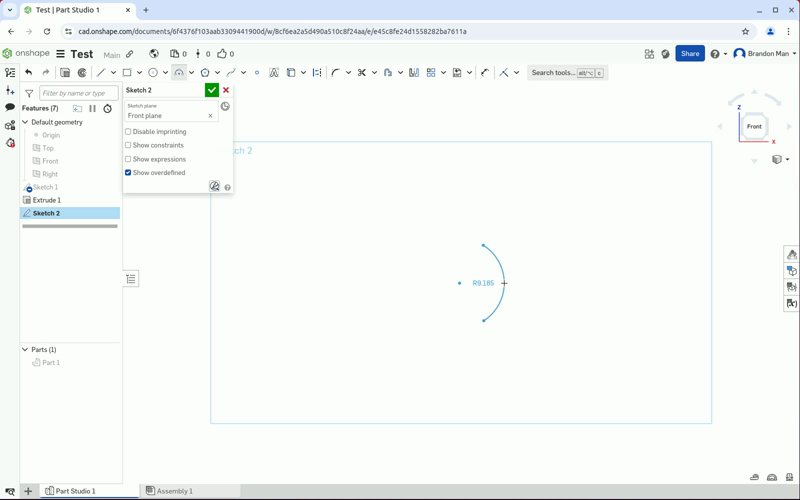
key_up(shift)
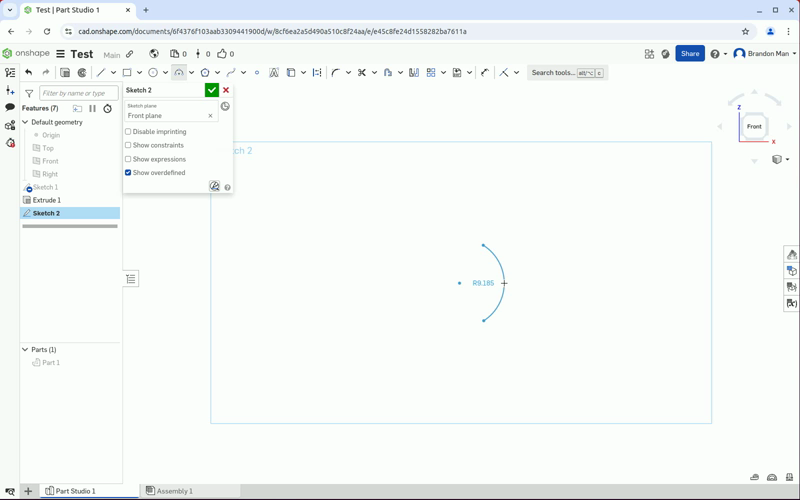
key(esc)
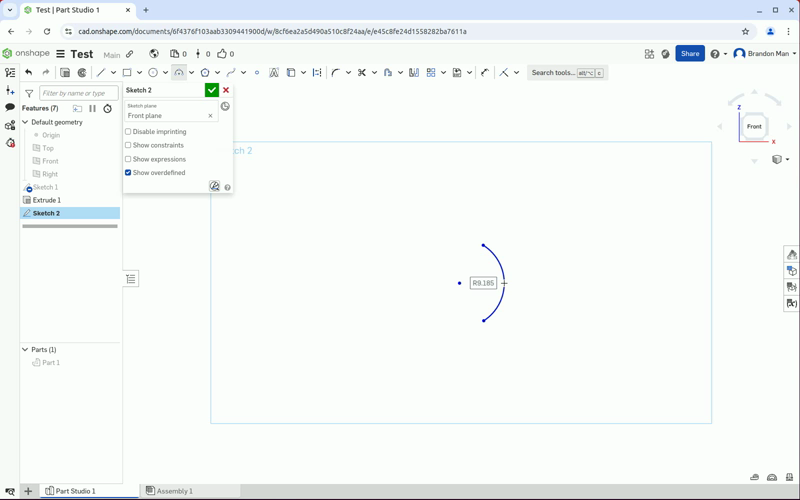
key(l)
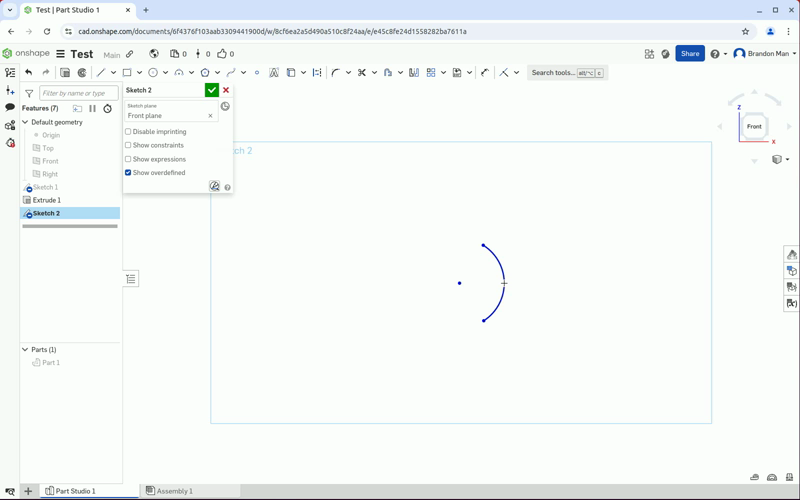
mouse_move(483, 320)
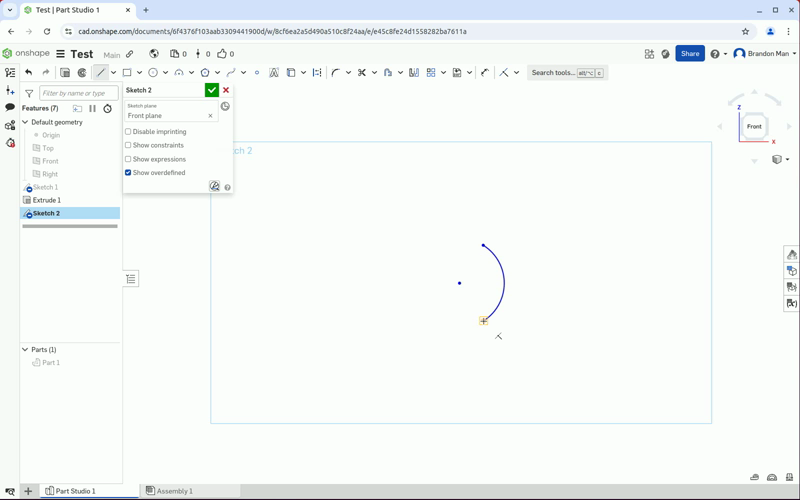
click(483, 320)
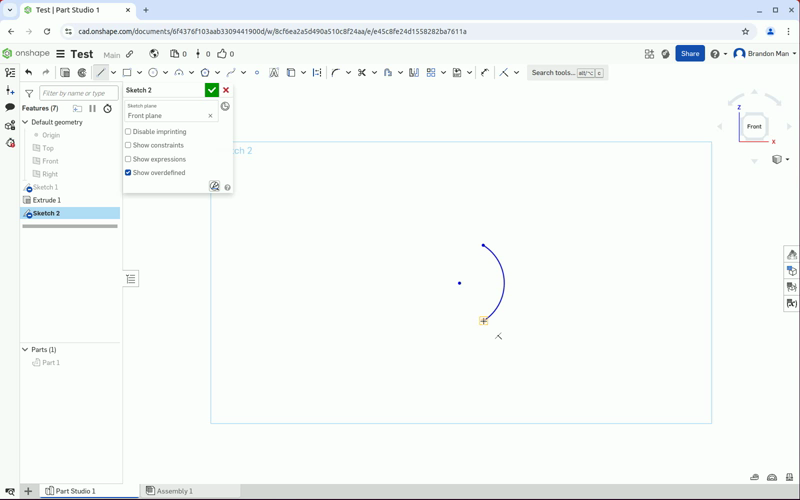
key_down(shift)
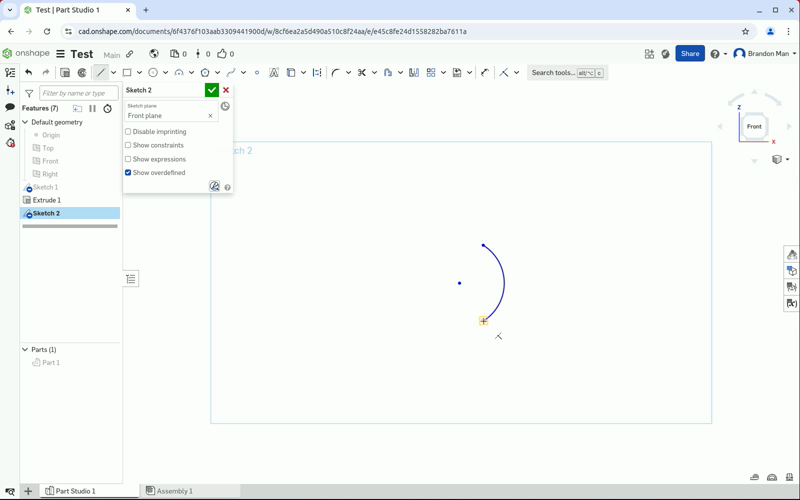
mouse_move(513, 320)
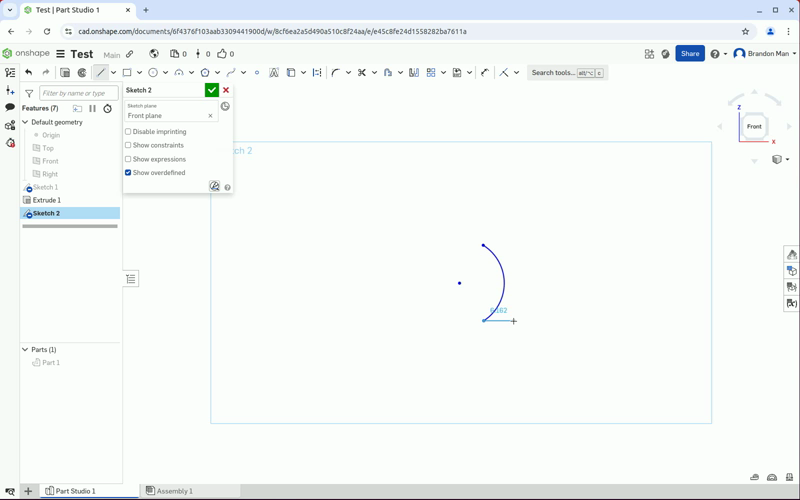
mouse_move(524, 304)
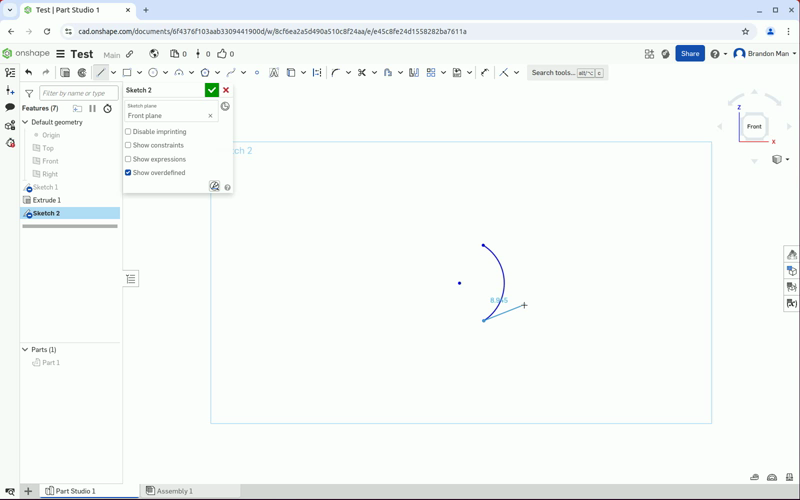
click(524, 304)
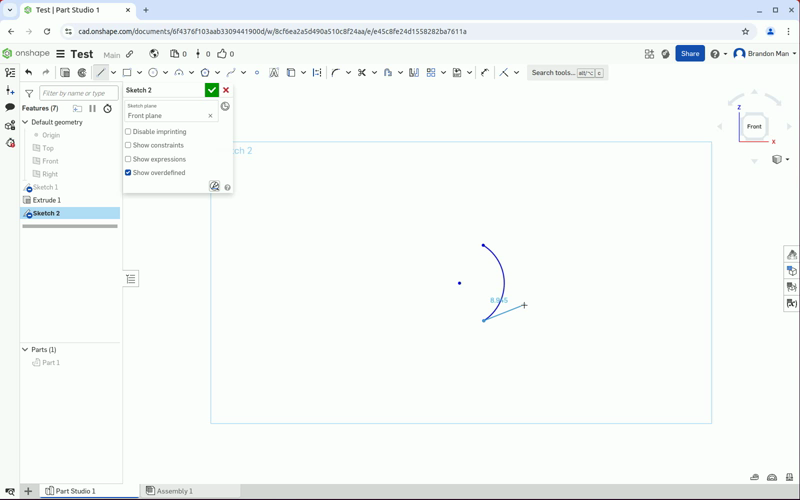
key_up(shift)
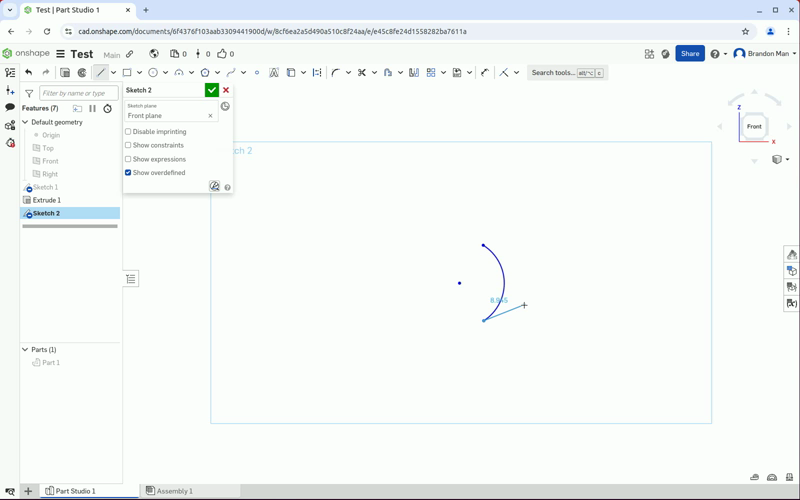
key(esc)
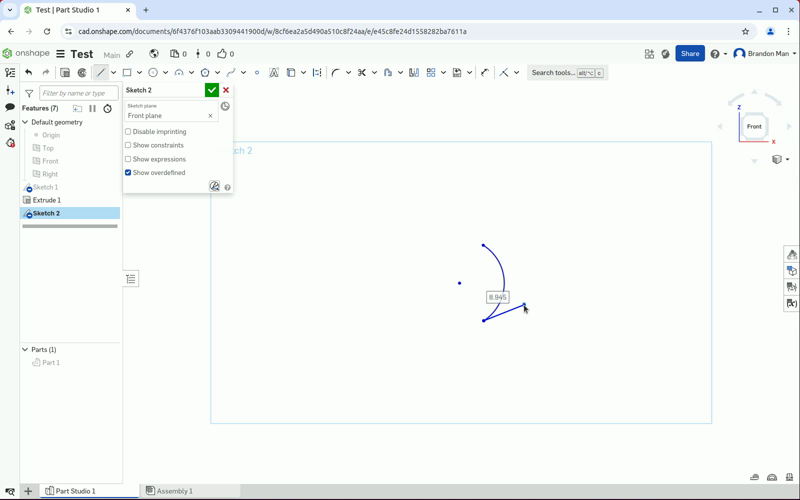
key(a)
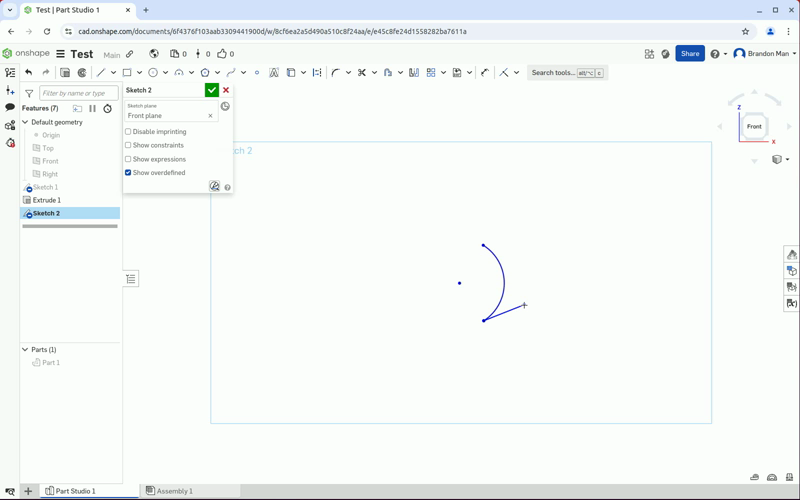
mouse_move(524, 304)
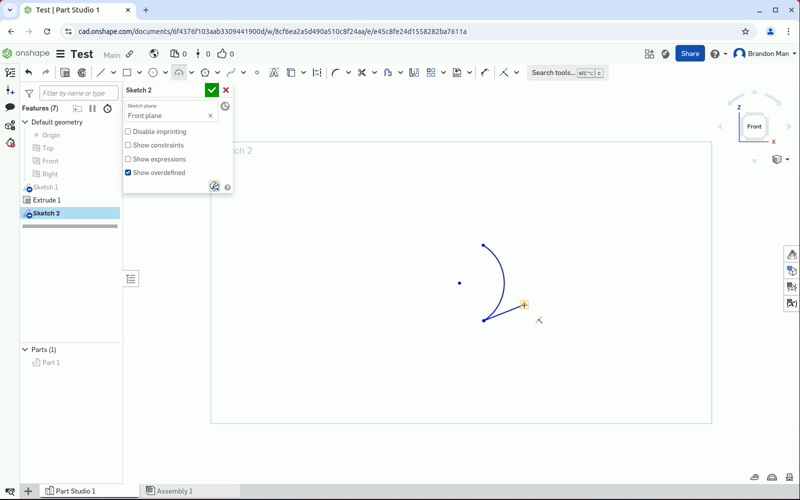
click(524, 304)
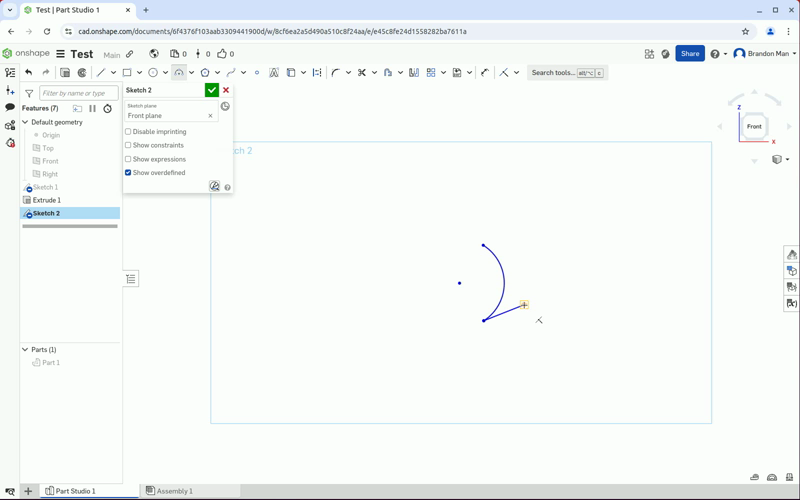
key_down(shift)
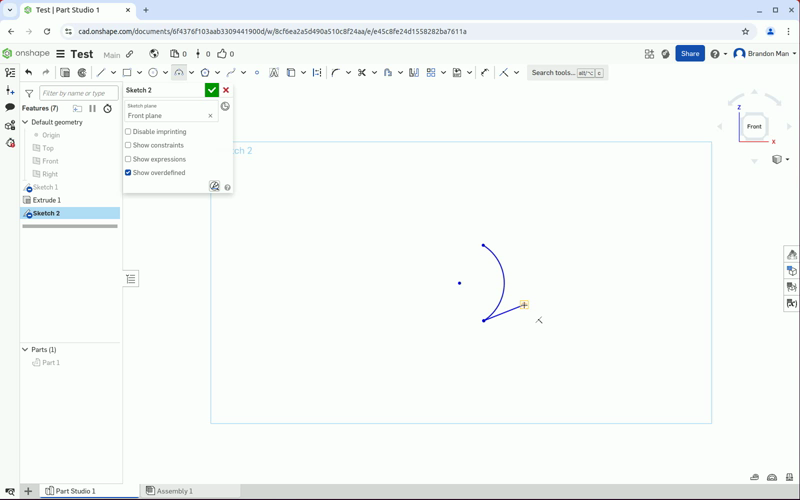
mouse_move(525, 260)
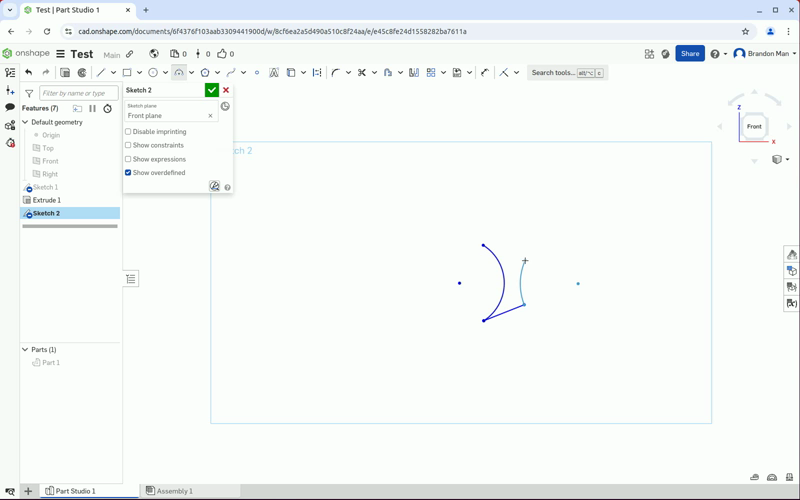
click(525, 260)
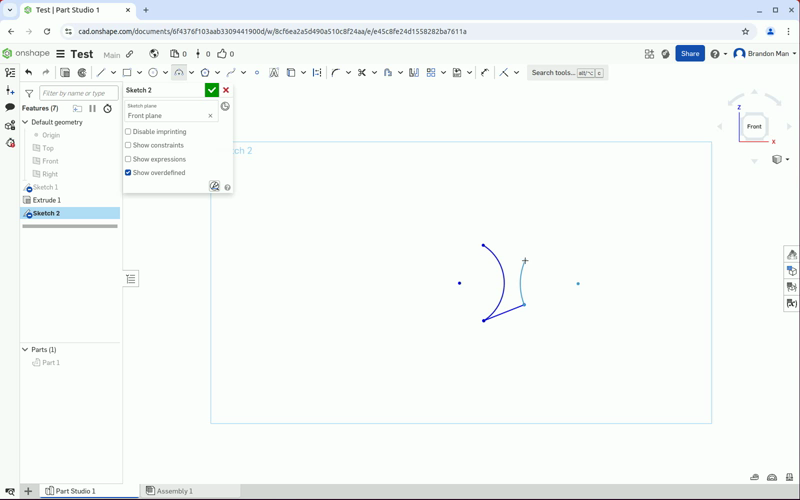
mouse_move(514, 282)
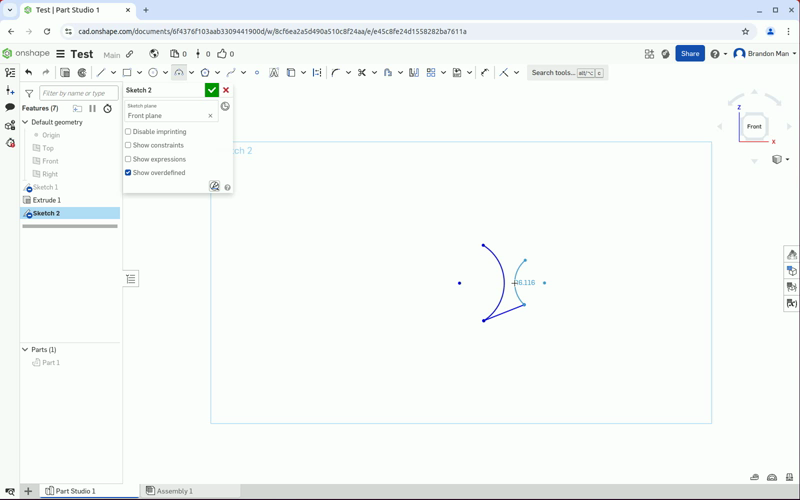
click(514, 282)
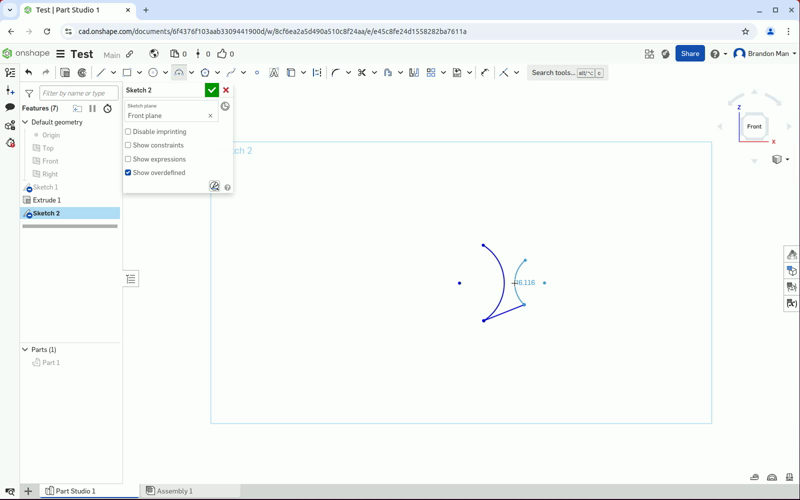
key_up(shift)
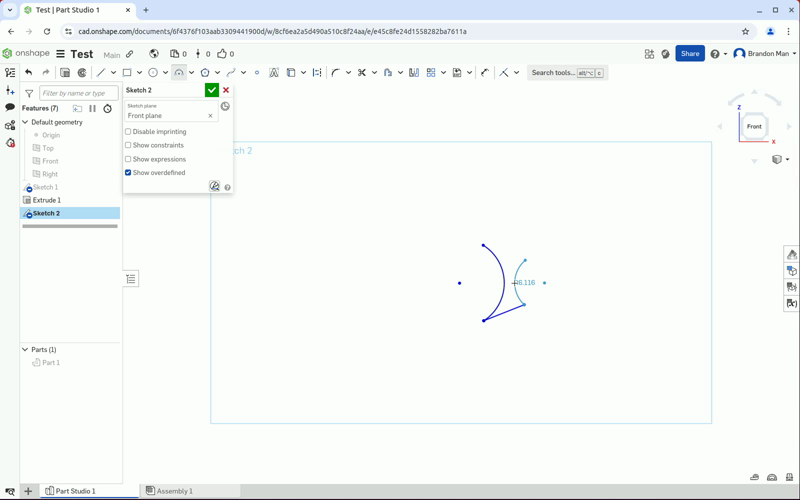
key(esc)
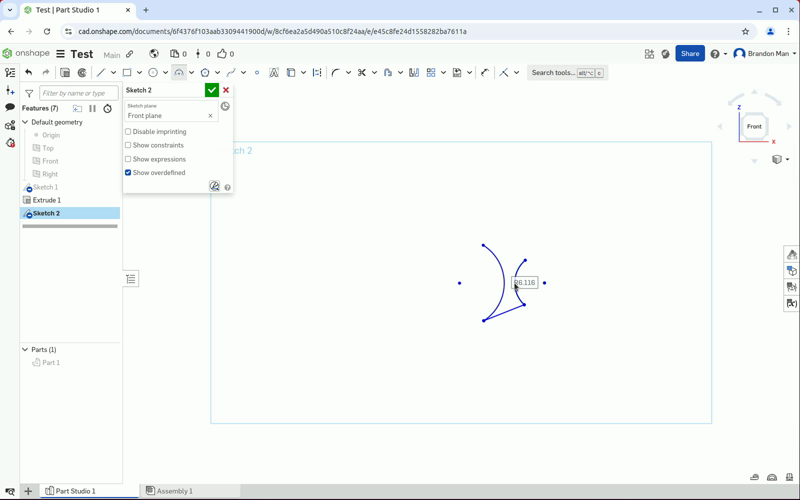
key(l)
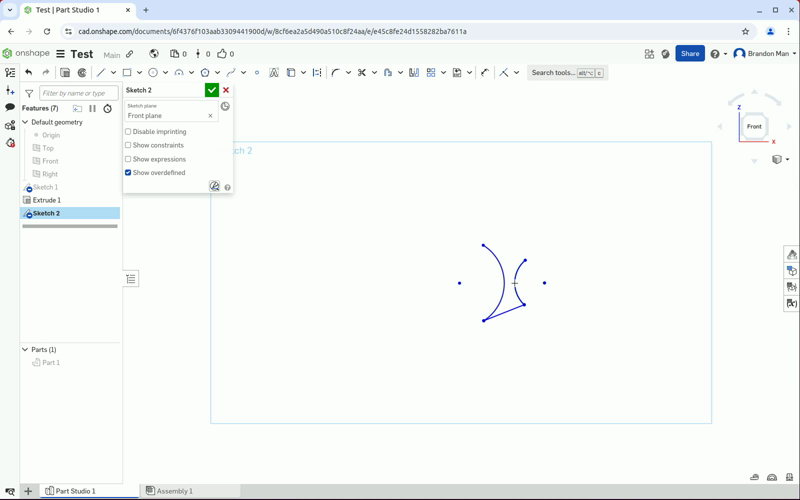
mouse_move(525, 260)
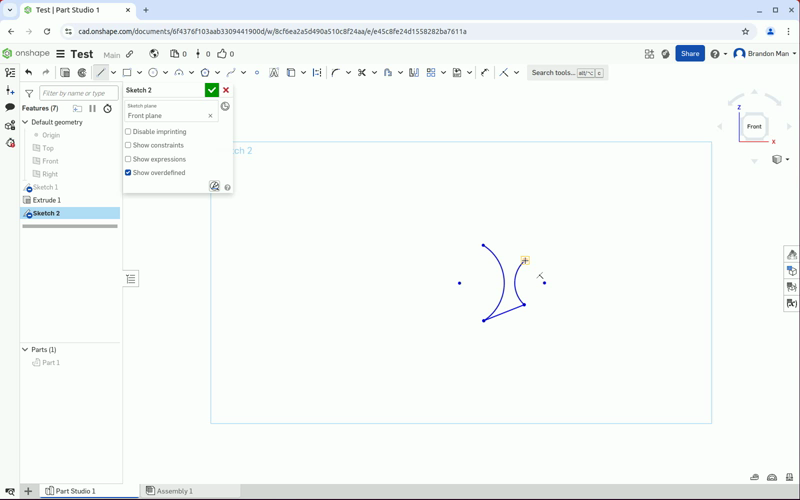
click(525, 260)
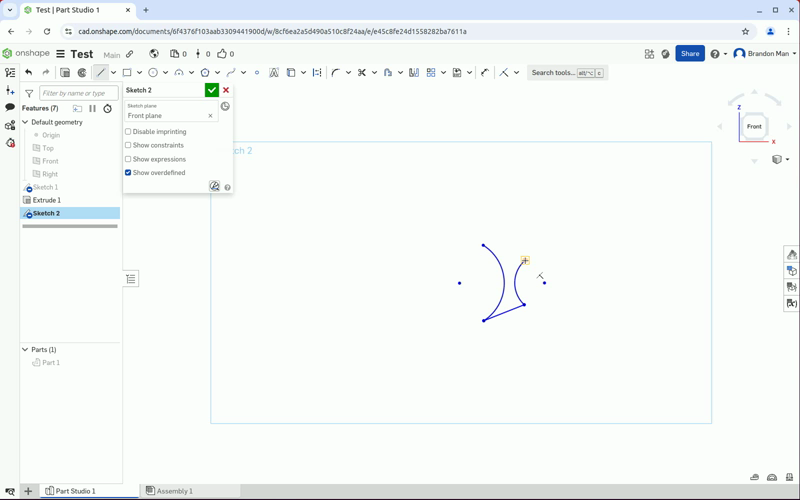
mouse_move(555, 260)
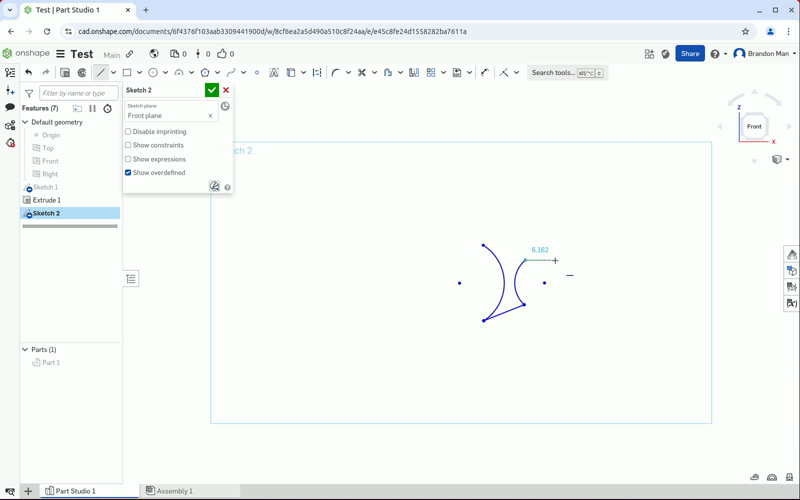
key_down(shift)
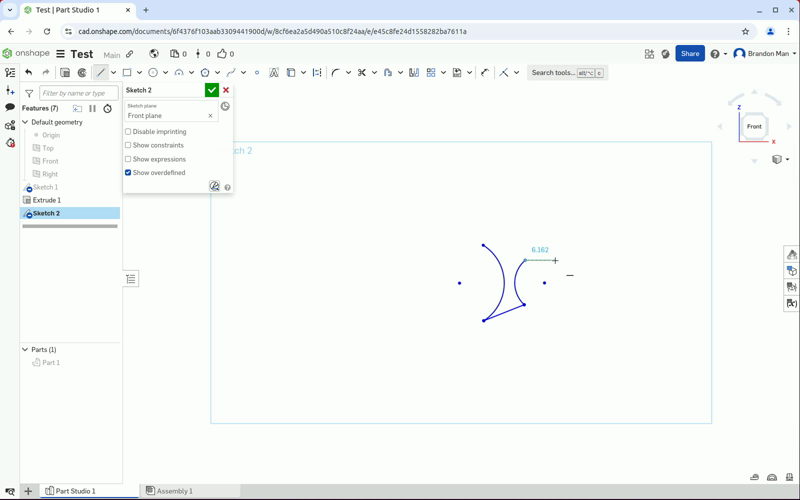
mouse_move(483, 245)
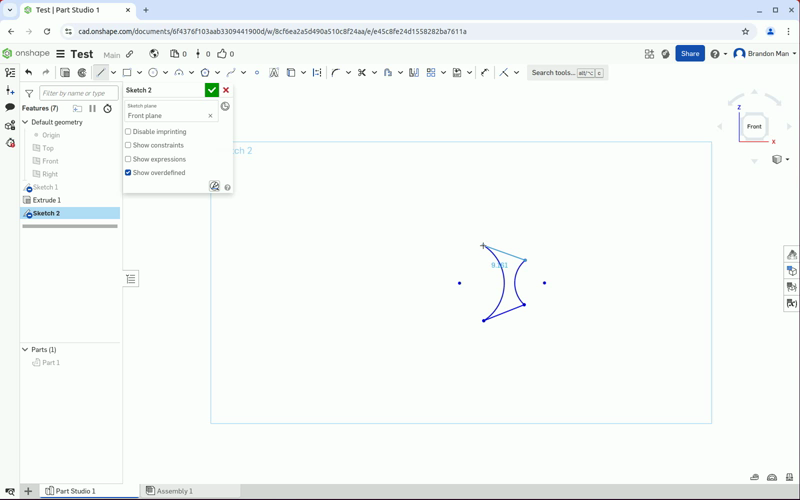
key_up(shift)
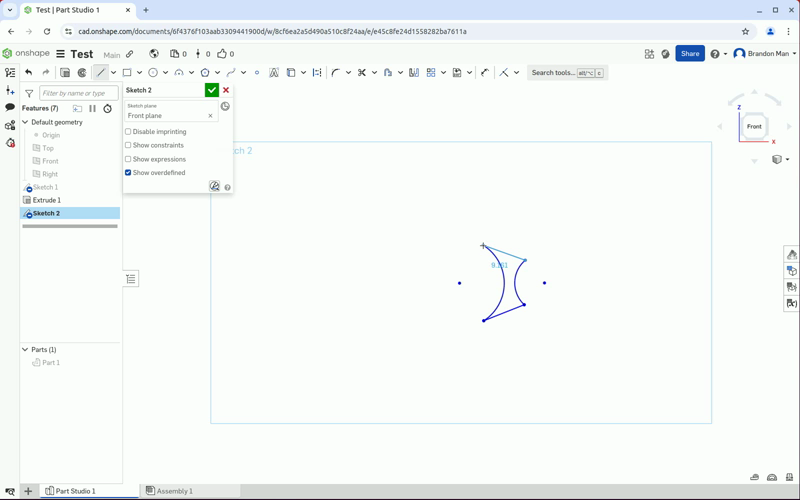
click(483, 245)
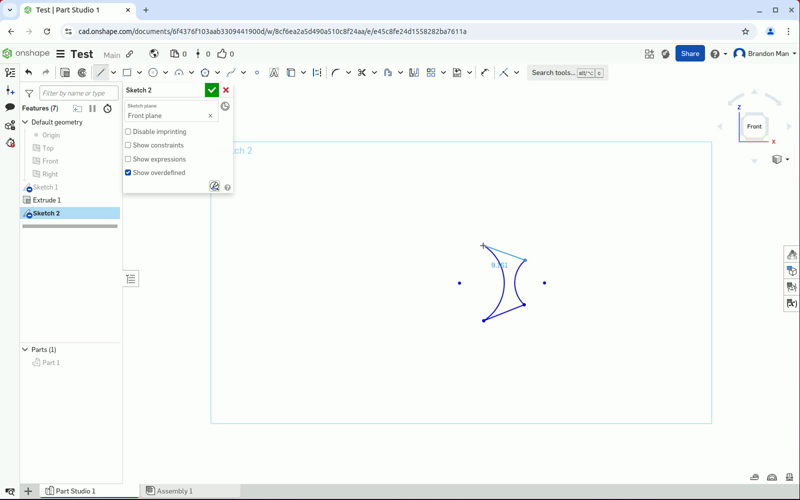
key(esc)
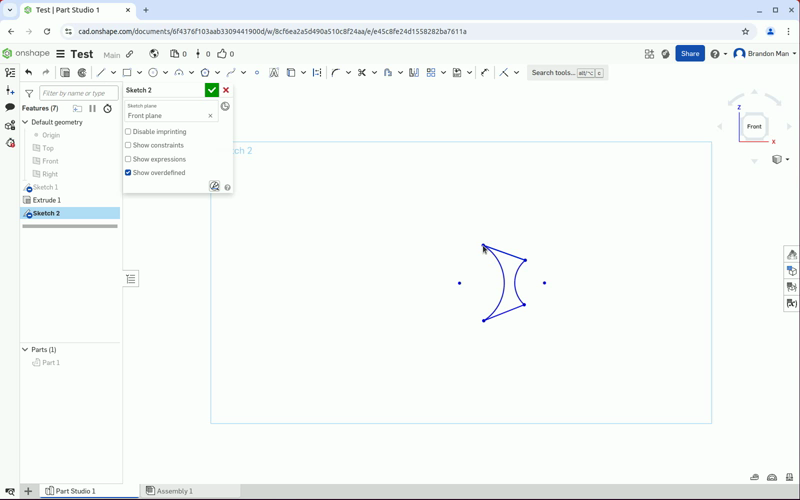
mouse_move(504, 296)
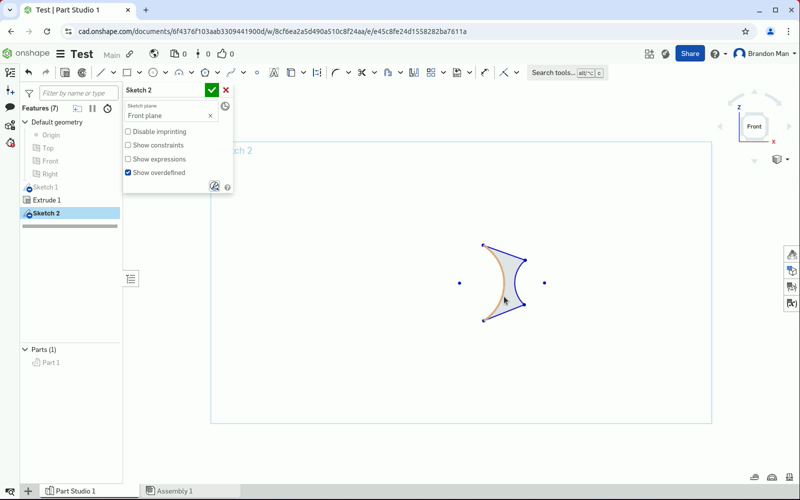
scroll(6)
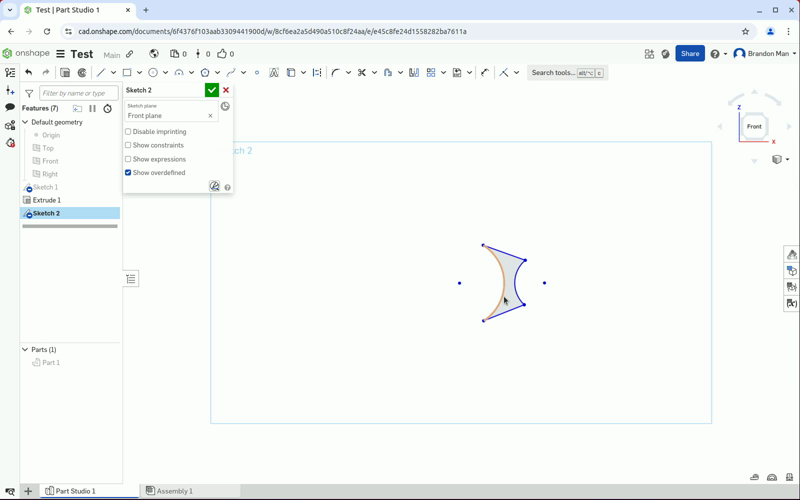
scroll(6)
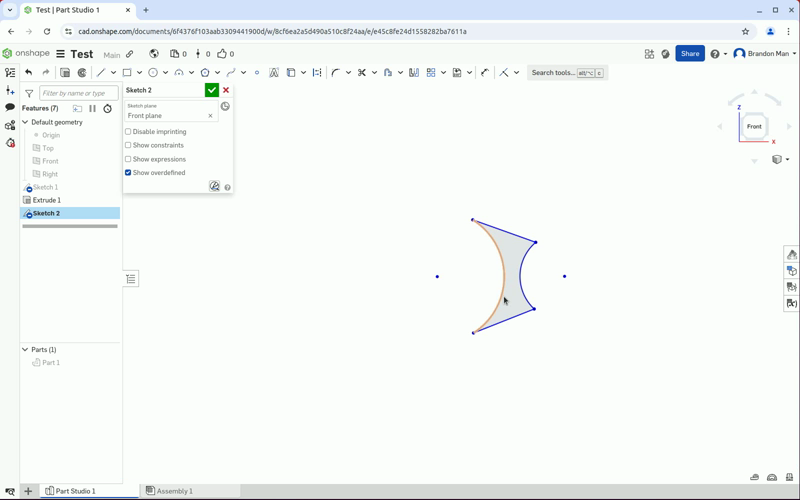
scroll(6)
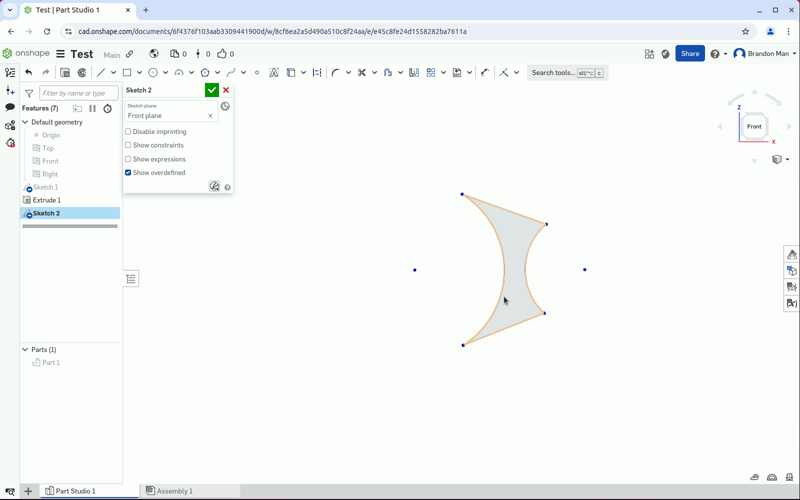
scroll(6)
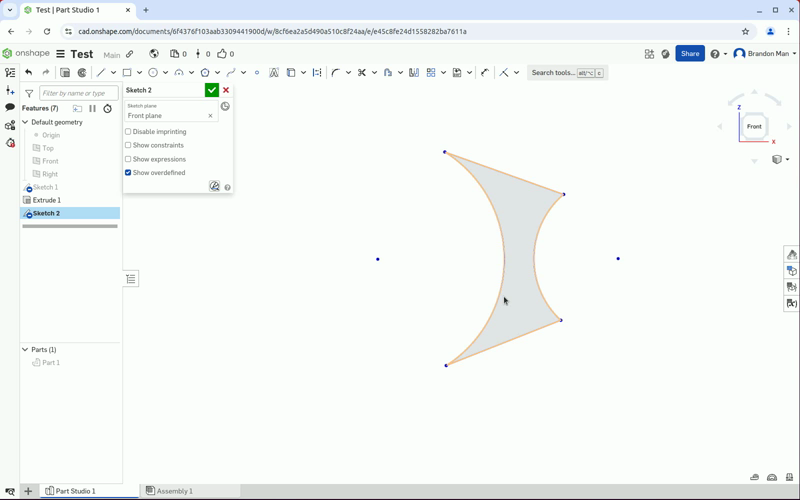
scroll(6)
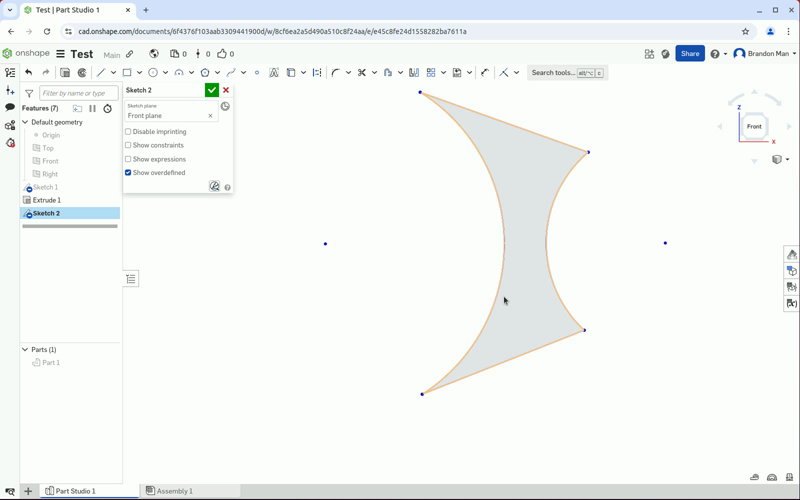
scroll(6)
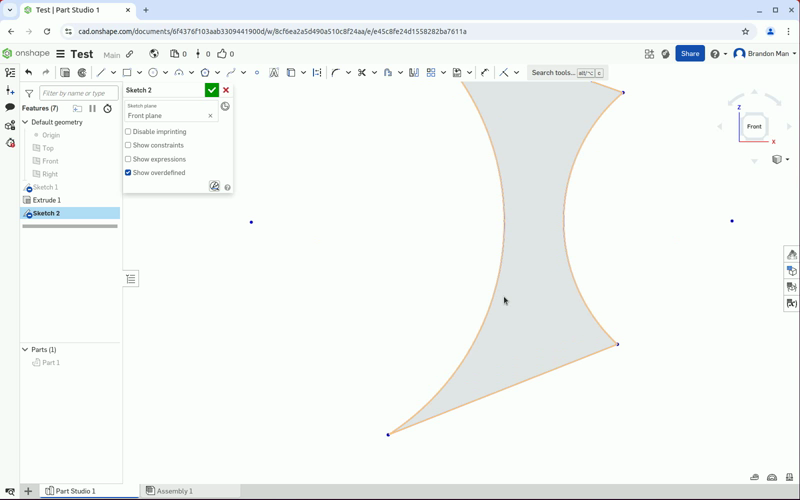
scroll(6)
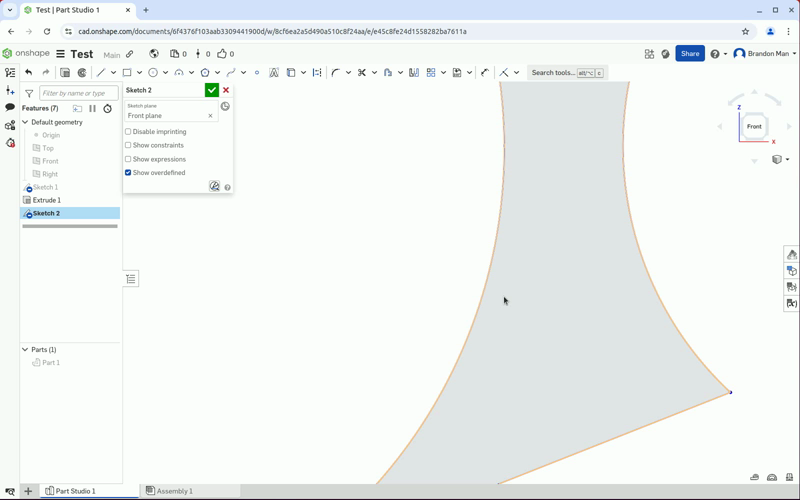
click(504, 296)
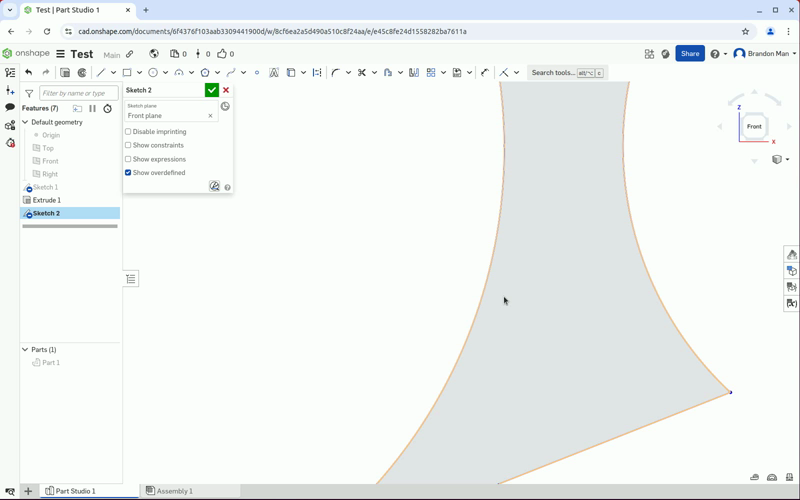
scroll(-6)
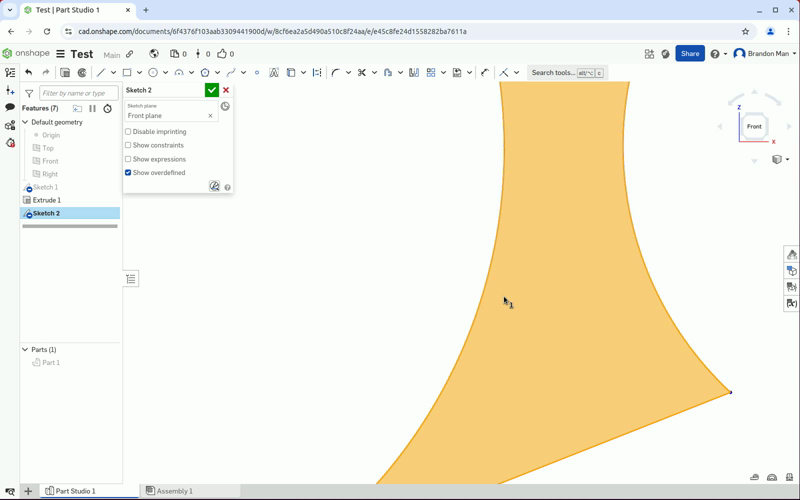
scroll(-6)
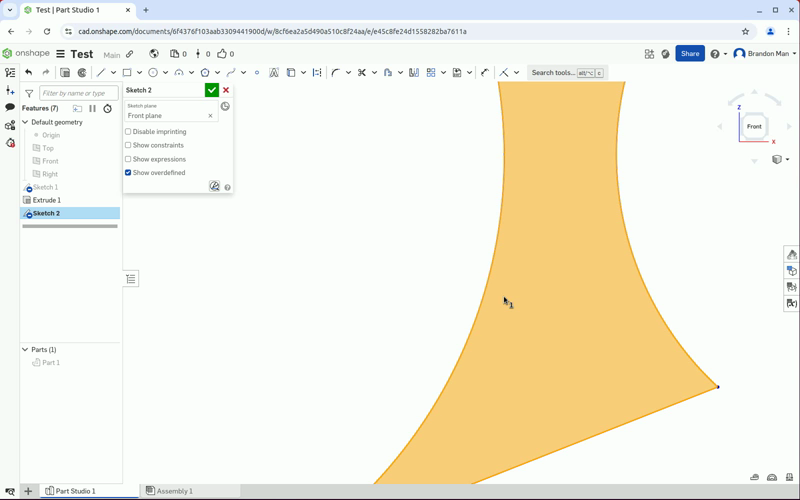
scroll(-6)
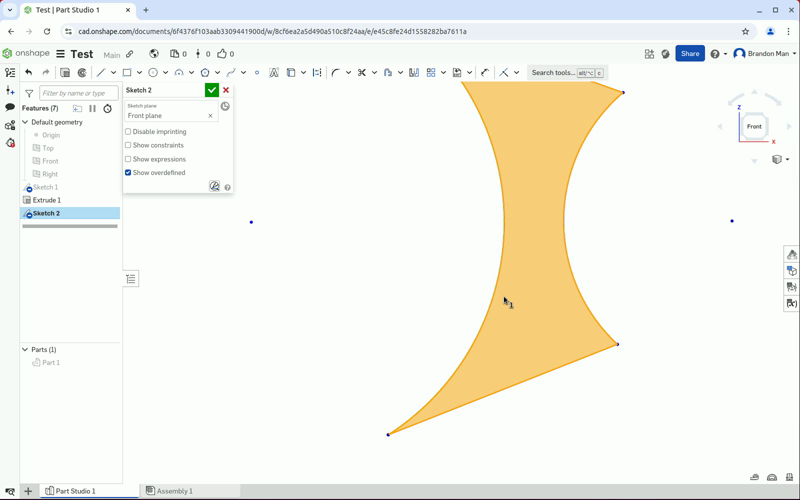
scroll(-6)
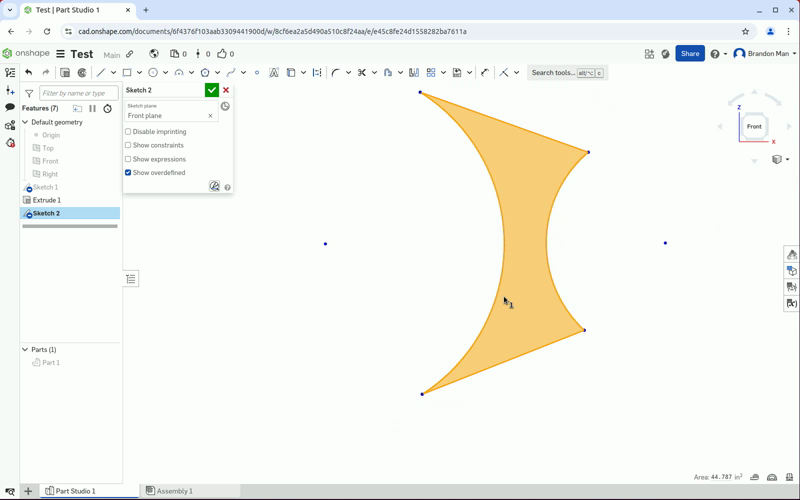
scroll(-6)
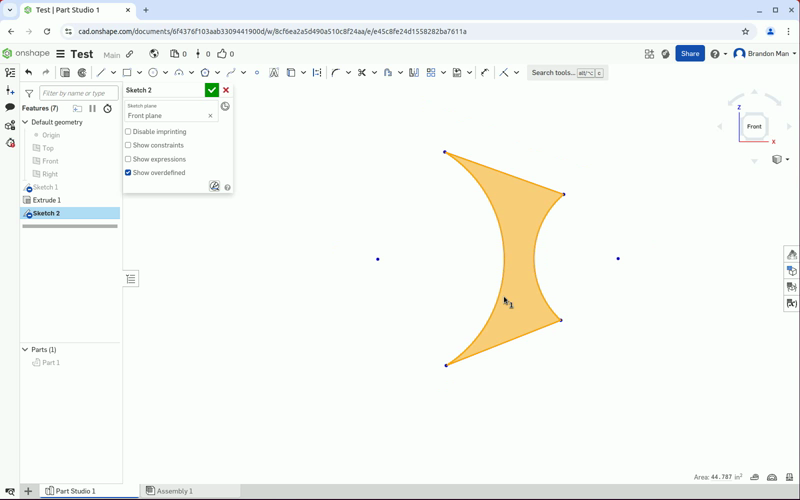
scroll(-6)
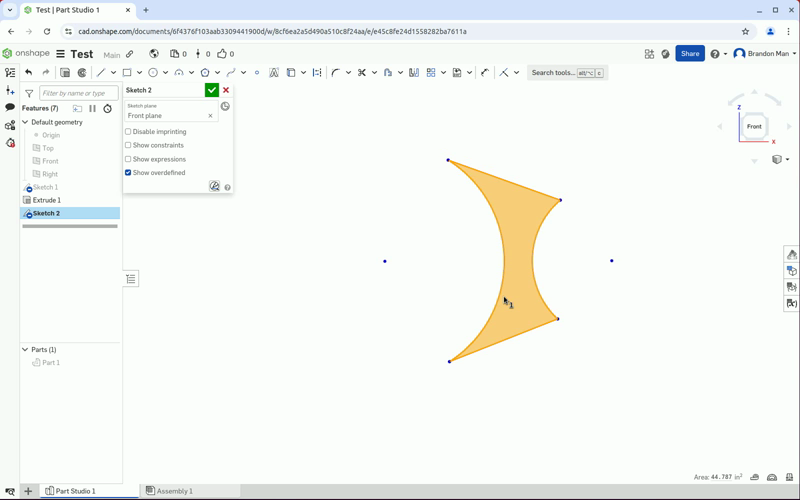
scroll(-6)
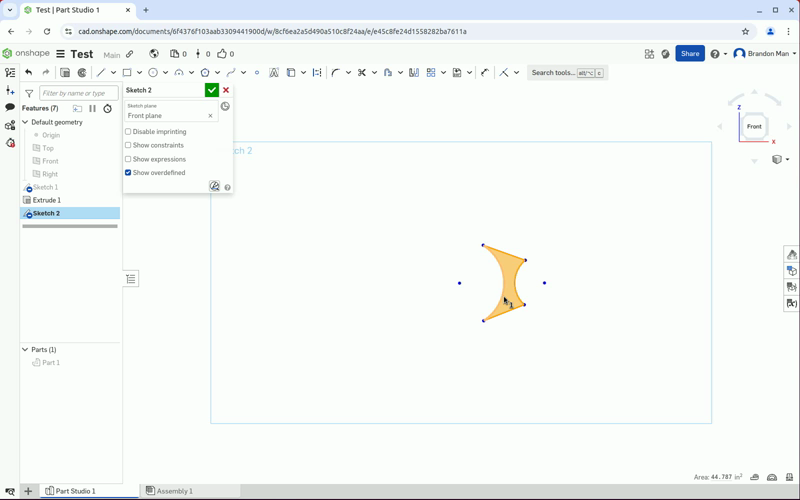
mouse_move(73, 352)
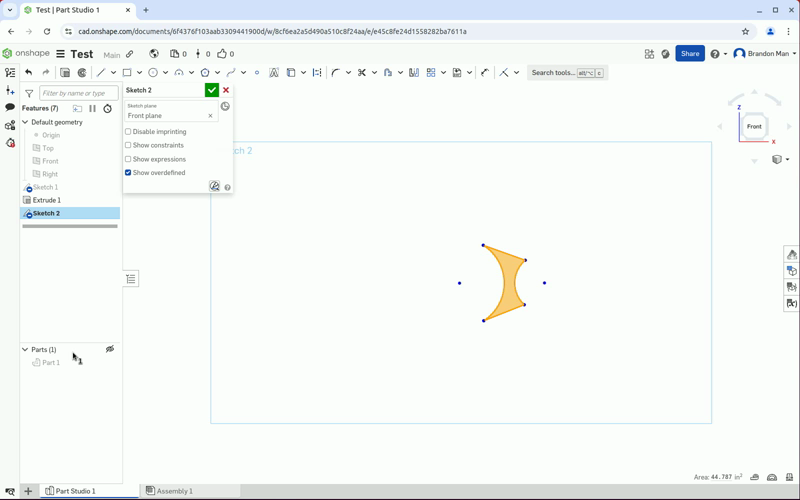
key(shift+y)
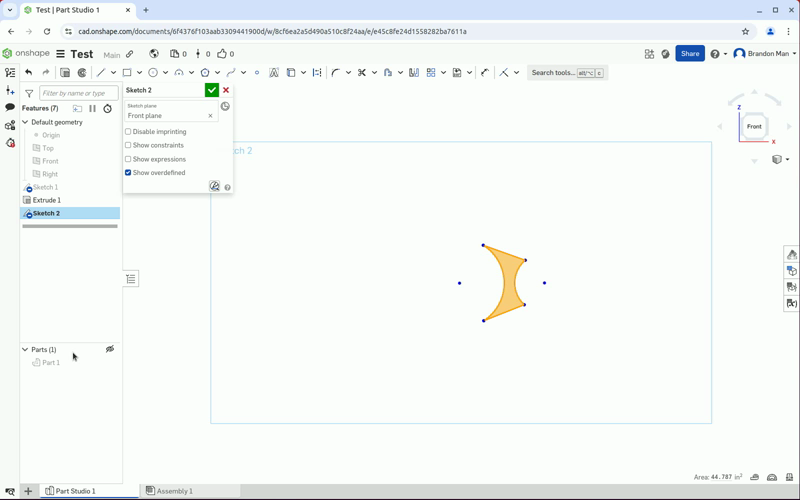
key(shift+e)
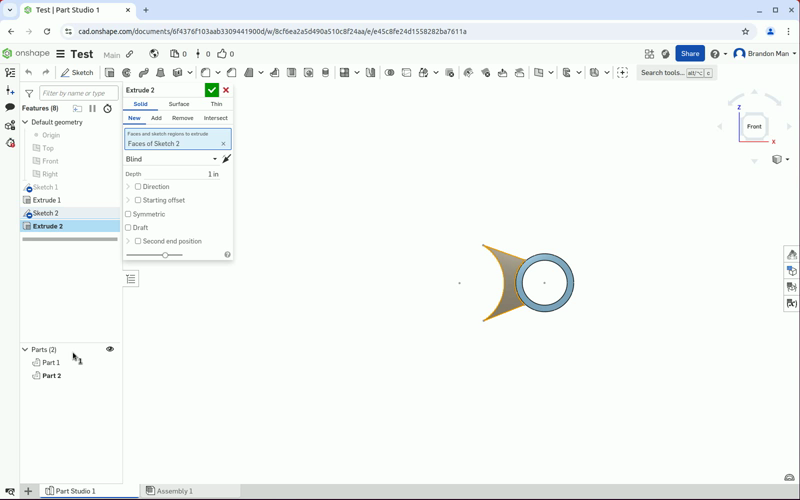
mouse_move(143, 106)
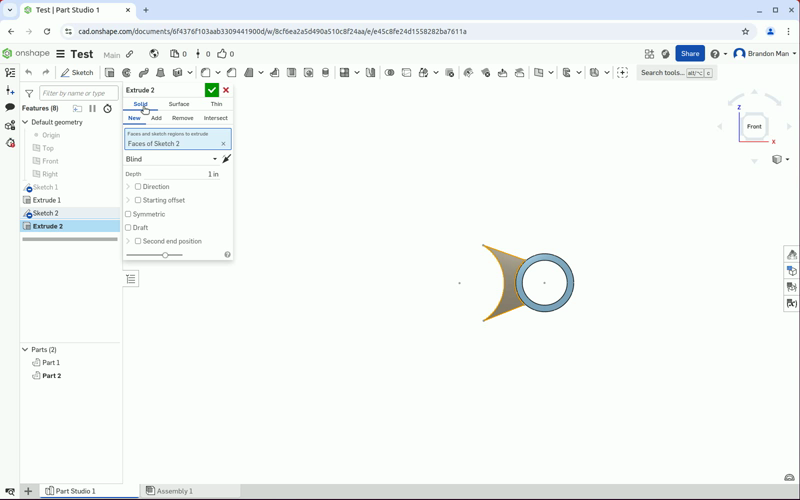
click(143, 106)
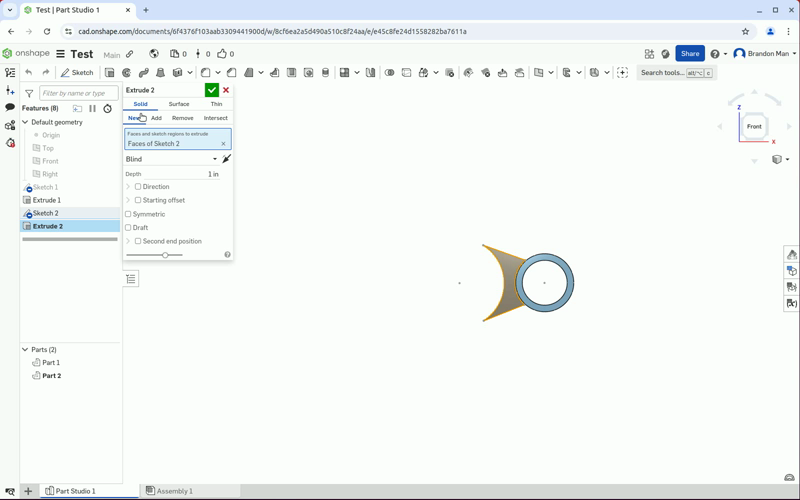
mouse_move(137, 120)
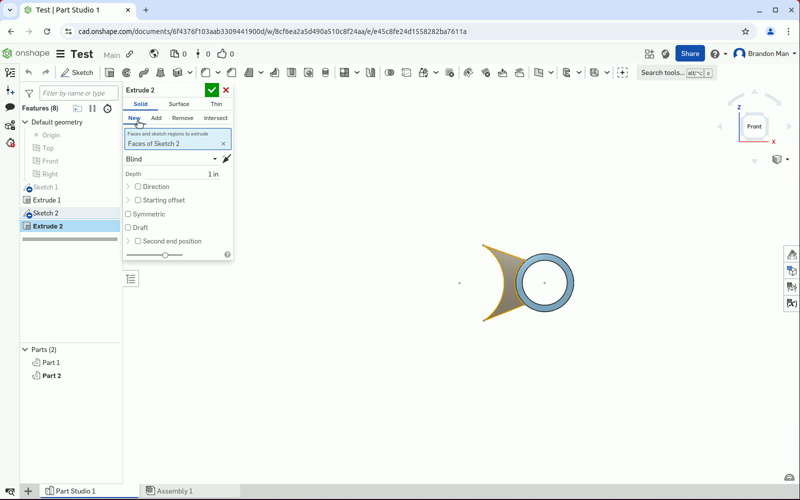
click(137, 120)
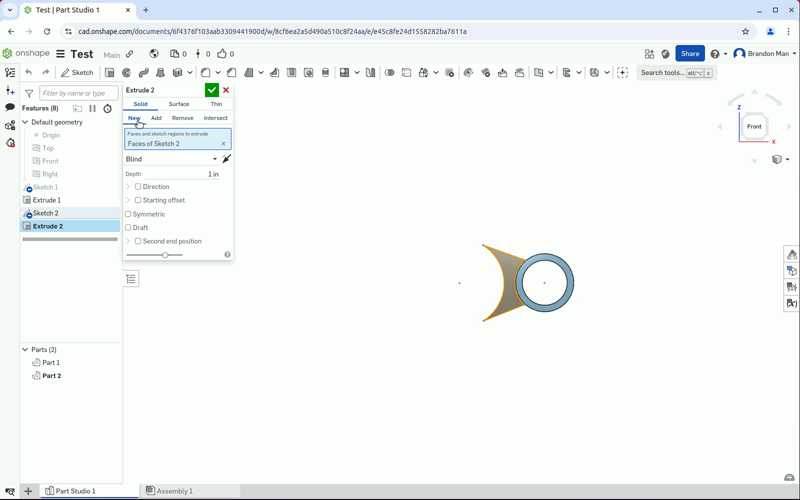
key(tab, 4)
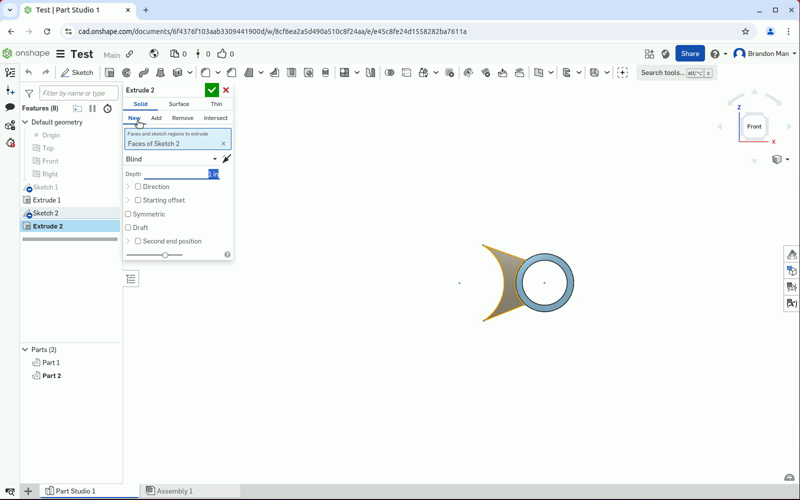
text(12.517)
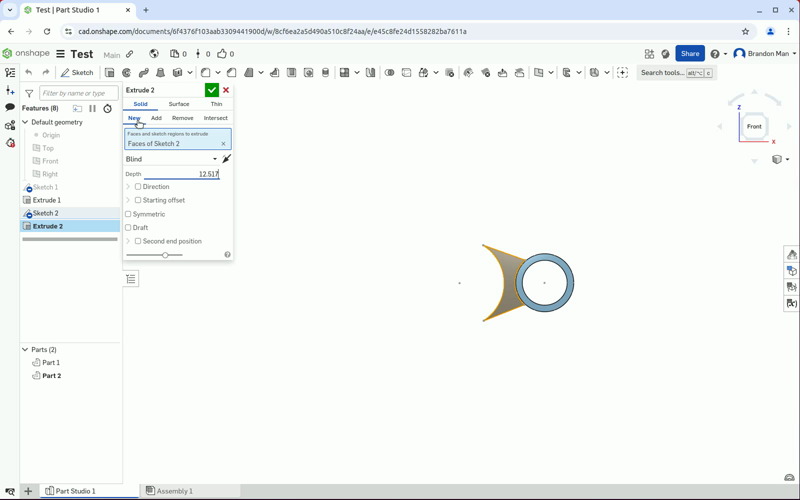
key(enter)
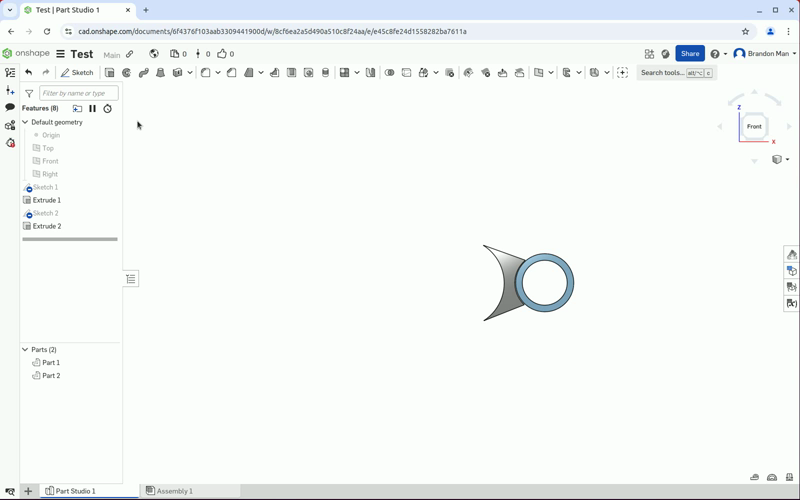
key(shift+h)
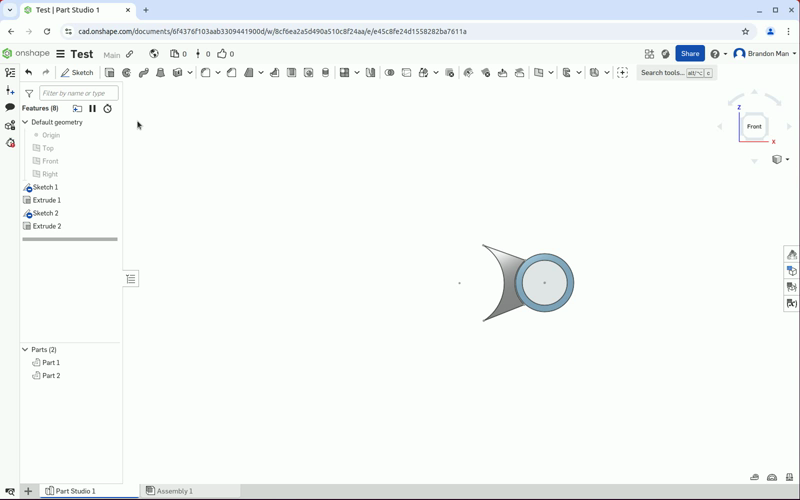
key(shift+h)
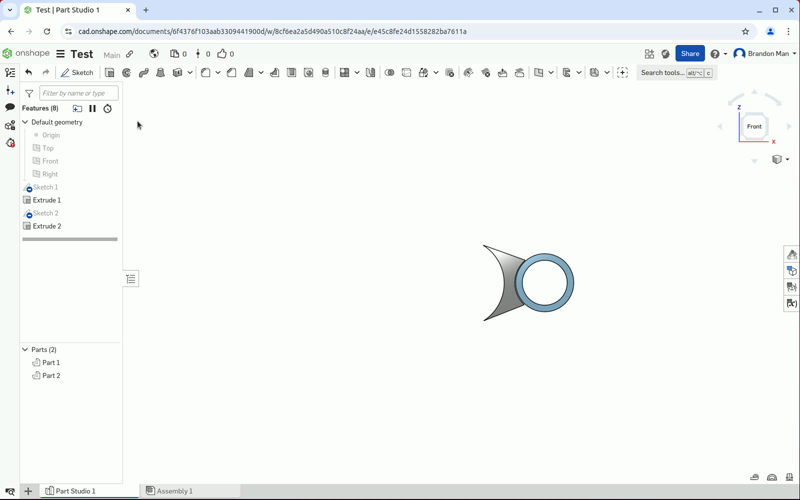
mouse_move(73, 189)
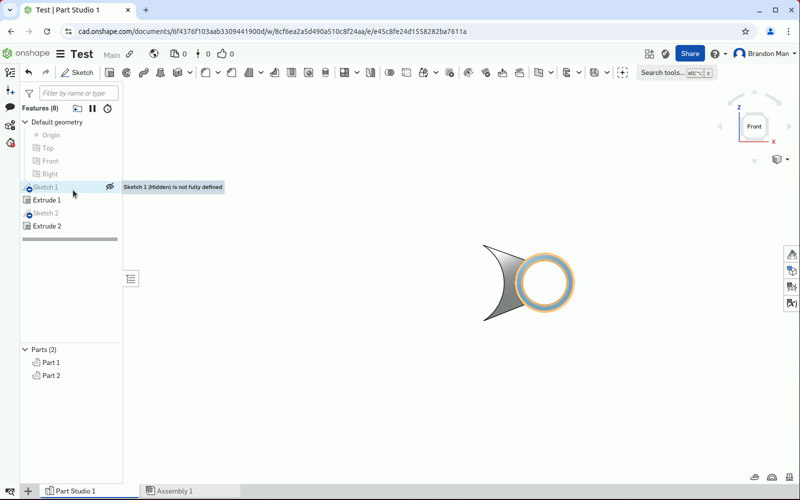
click(73, 189)
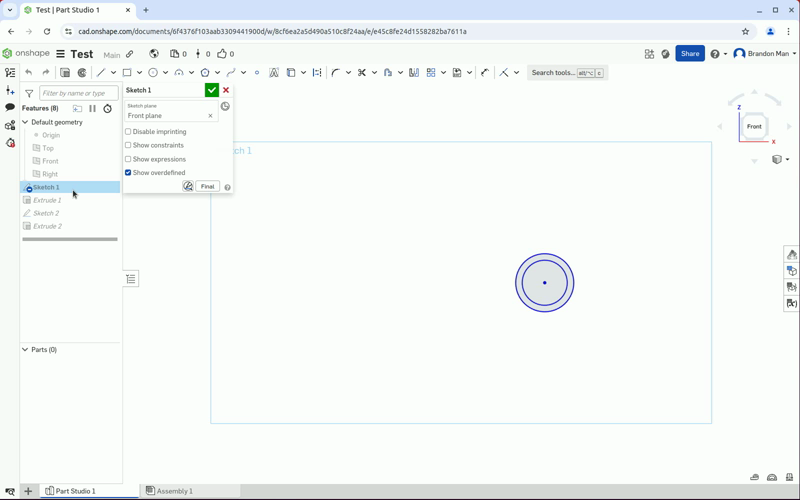
mouse_move(229, 92)
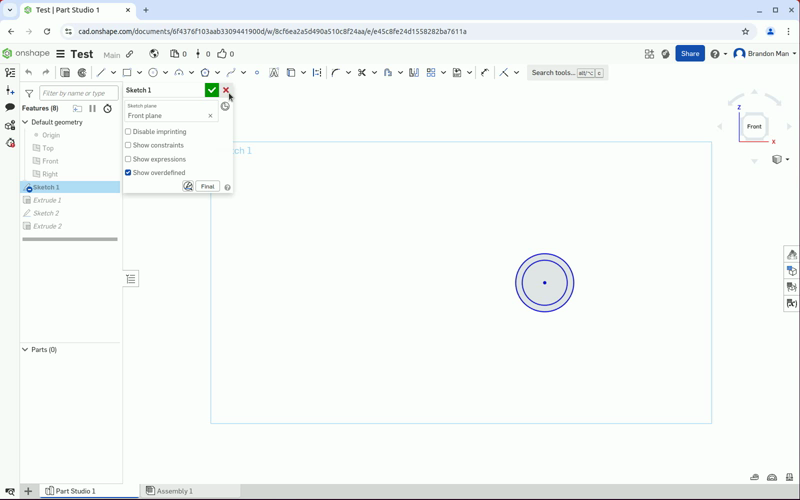
click(229, 92)
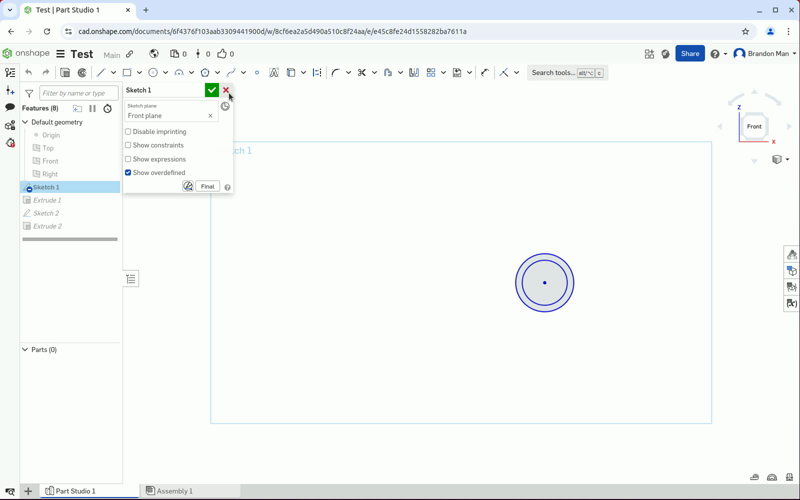
key(shift+s)
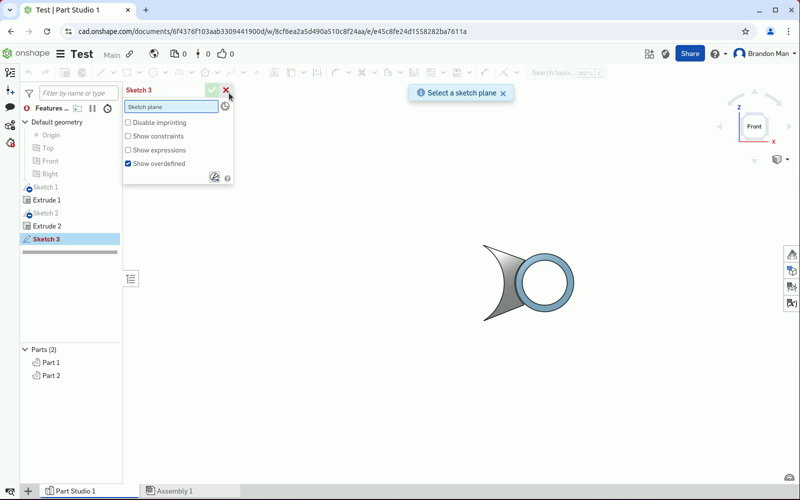
mouse_move(73, 163)
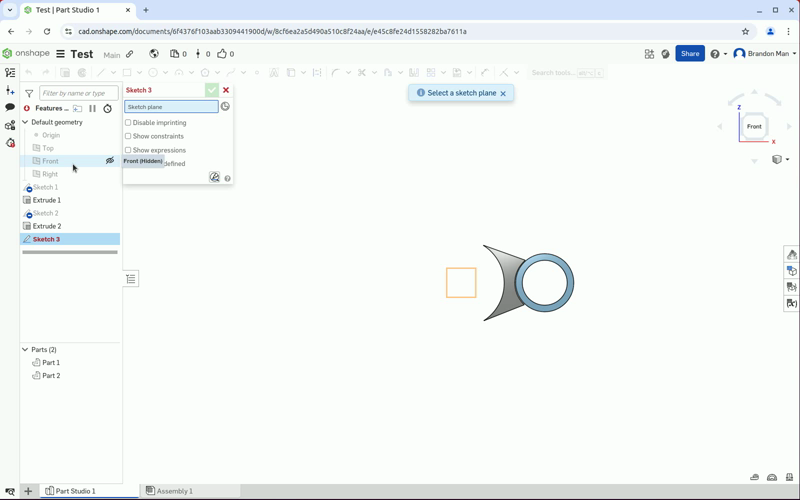
click(73, 163)
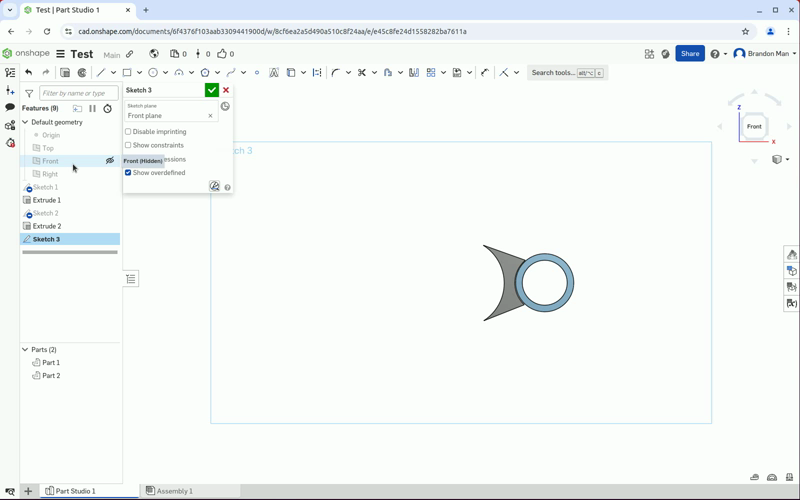
mouse_move(73, 352)
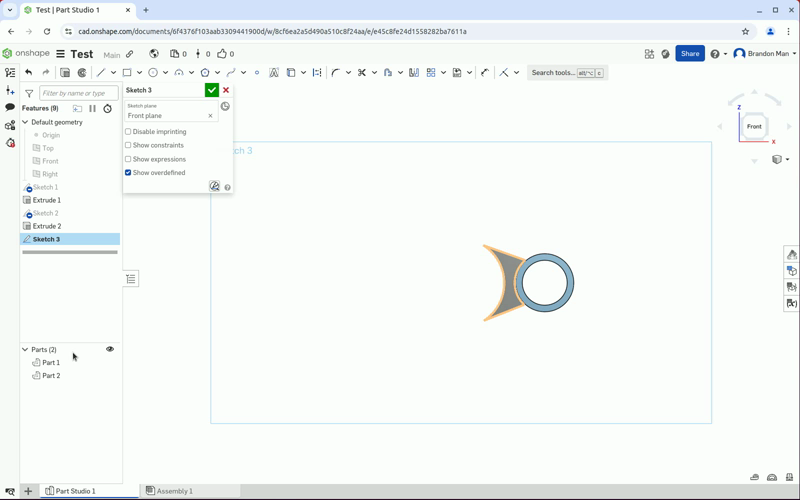
key(y)
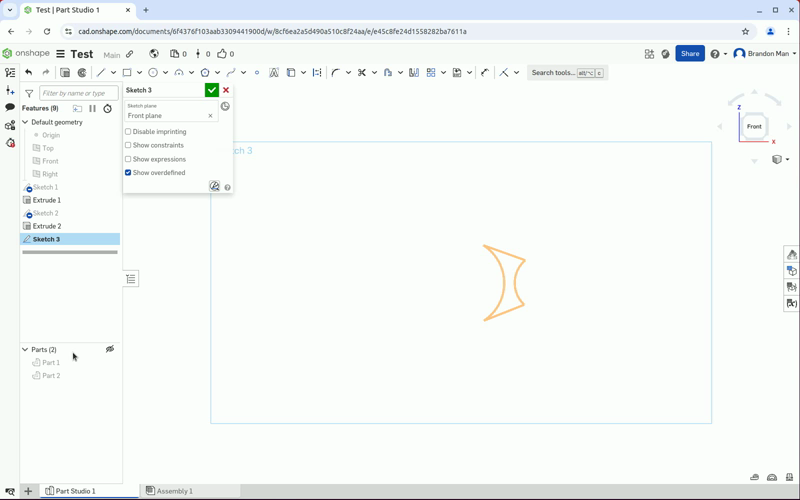
key(c)
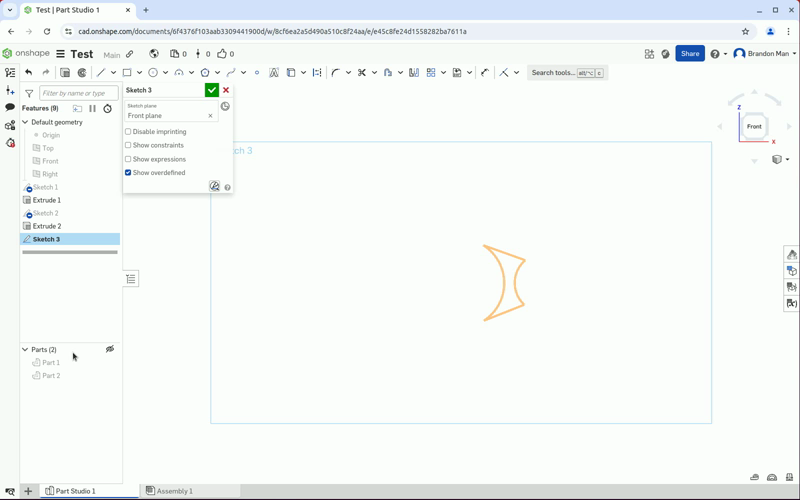
key_down(shift)
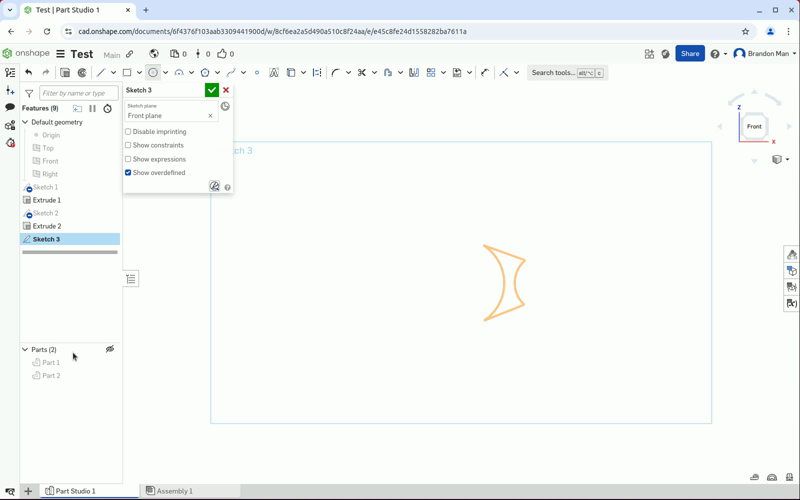
mouse_move(460, 282)
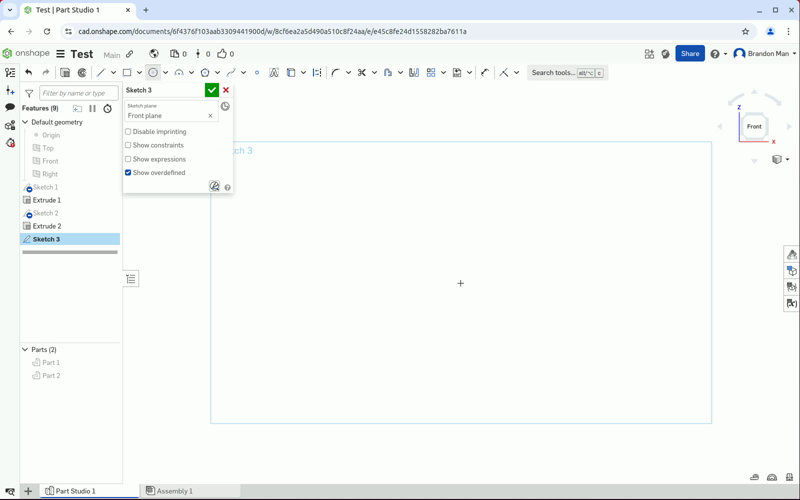
click(460, 282)
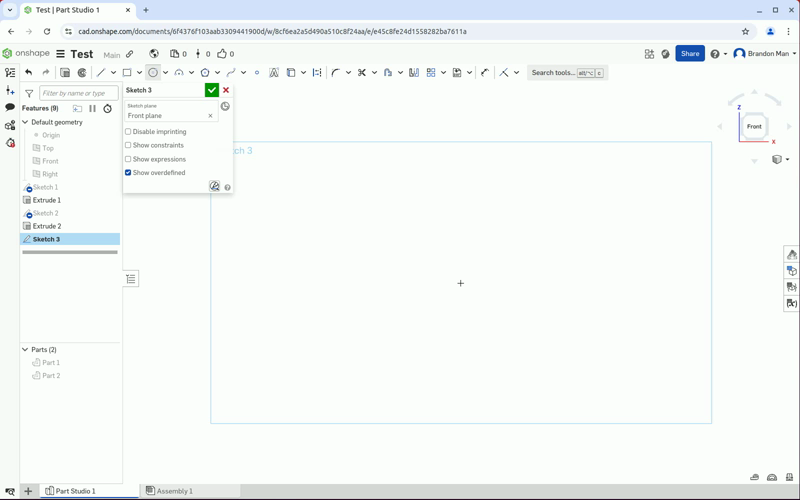
key_up(shift)
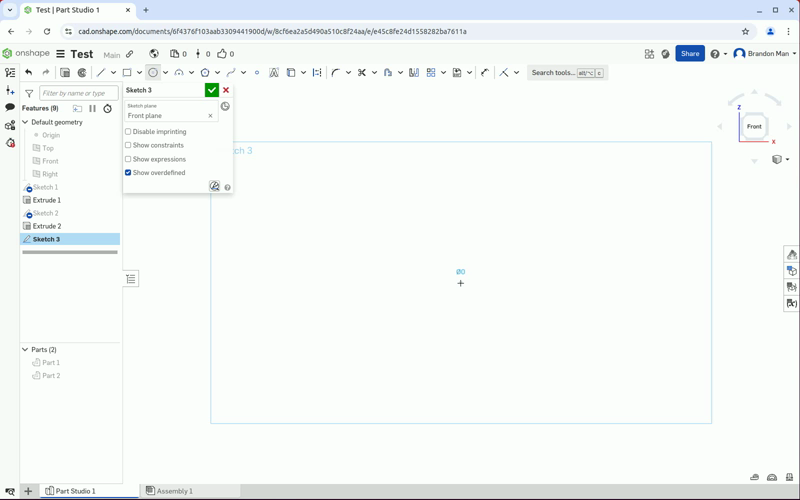
mouse_move(505, 282)
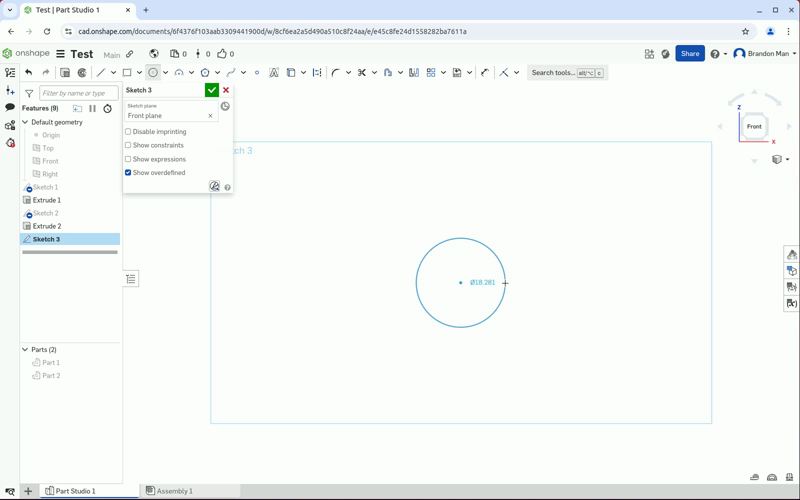
click(505, 282)
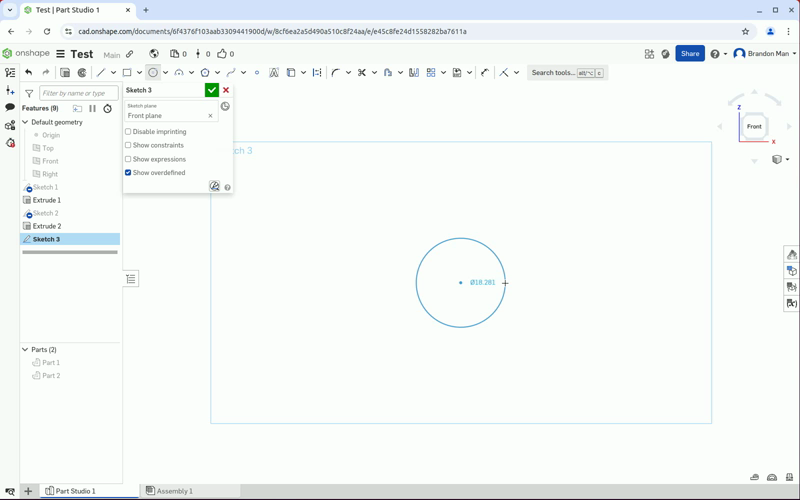
key(esc)
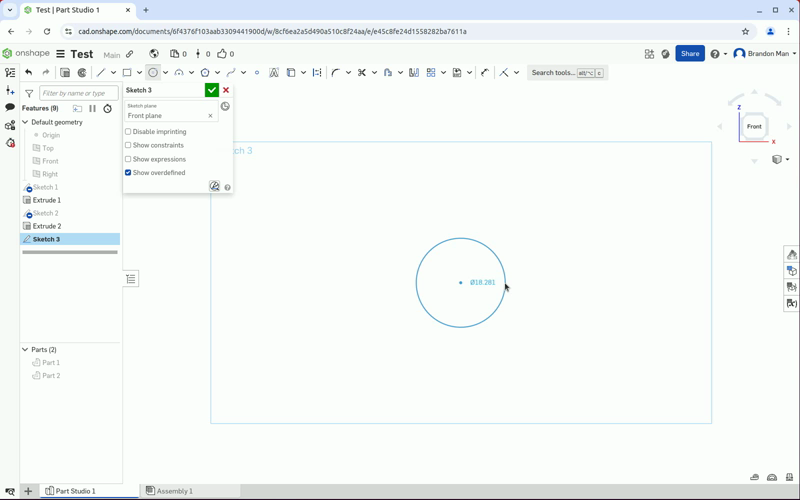
key(l)
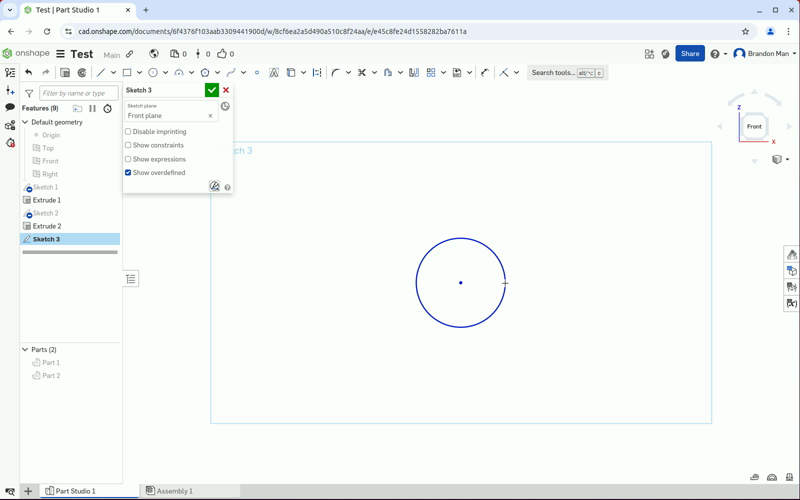
key_down(shift)
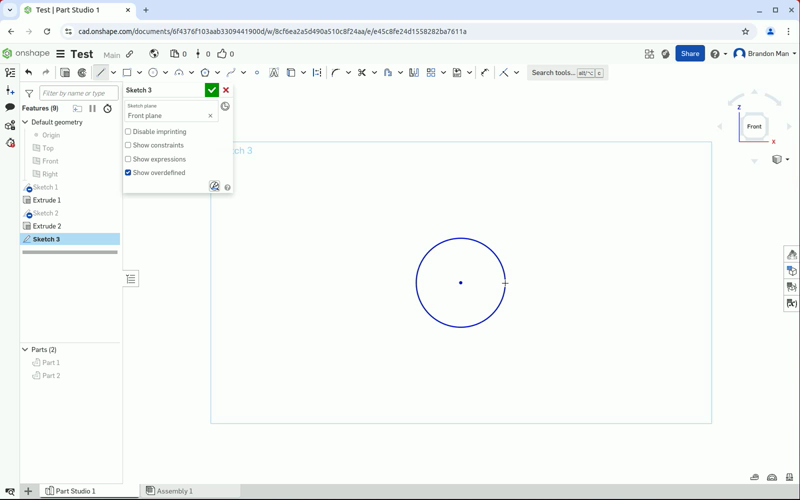
mouse_move(431, 290)
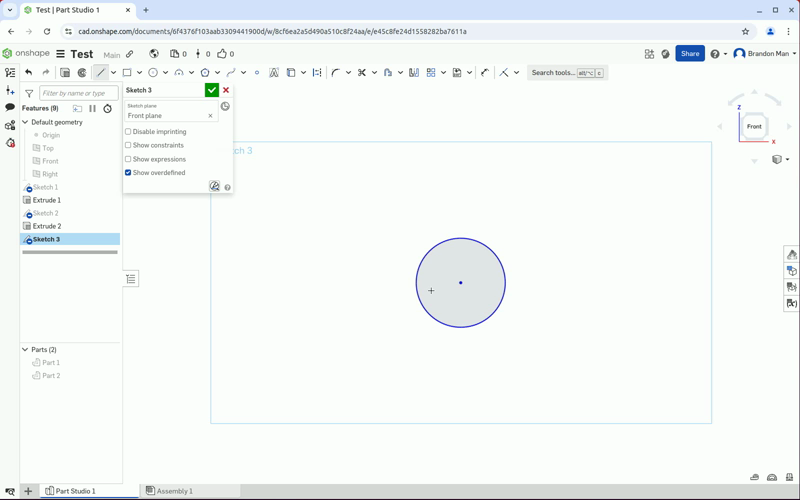
click(431, 290)
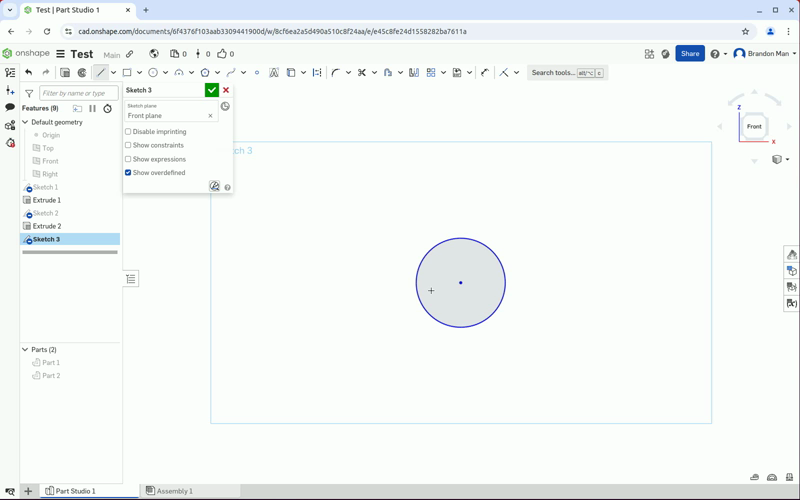
key_up(shift)
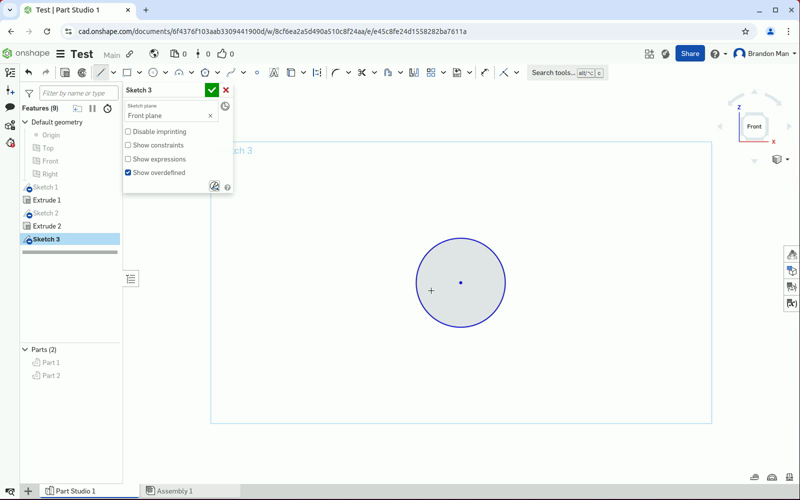
key_down(shift)
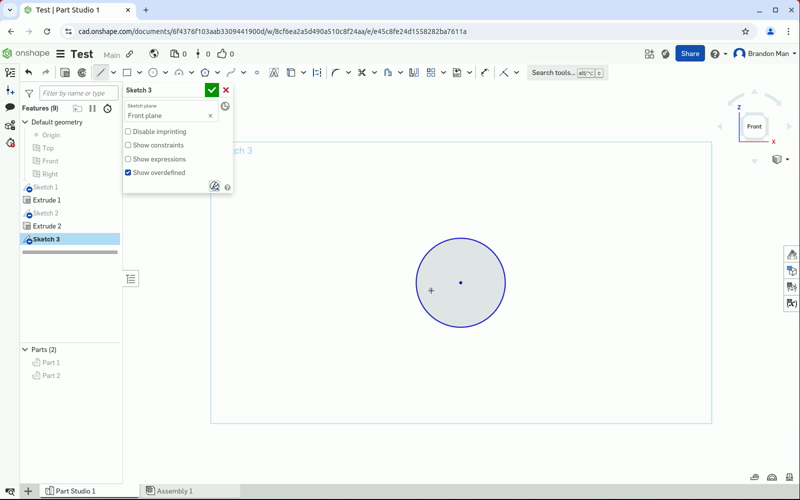
mouse_move(461, 290)
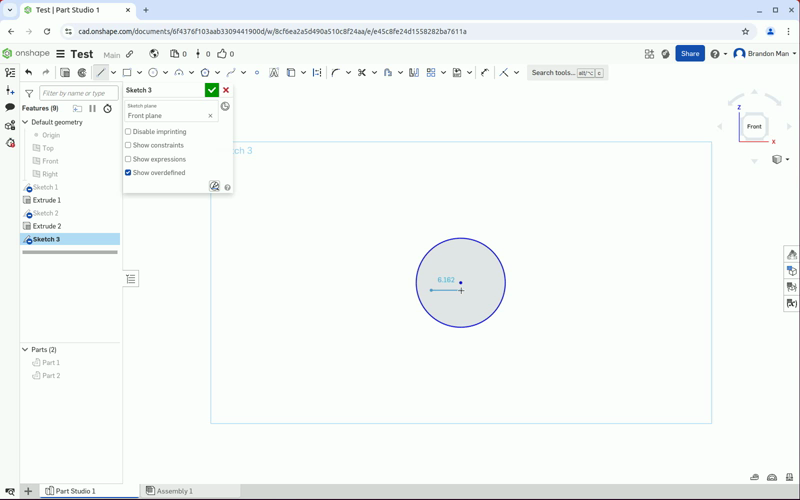
mouse_move(439, 290)
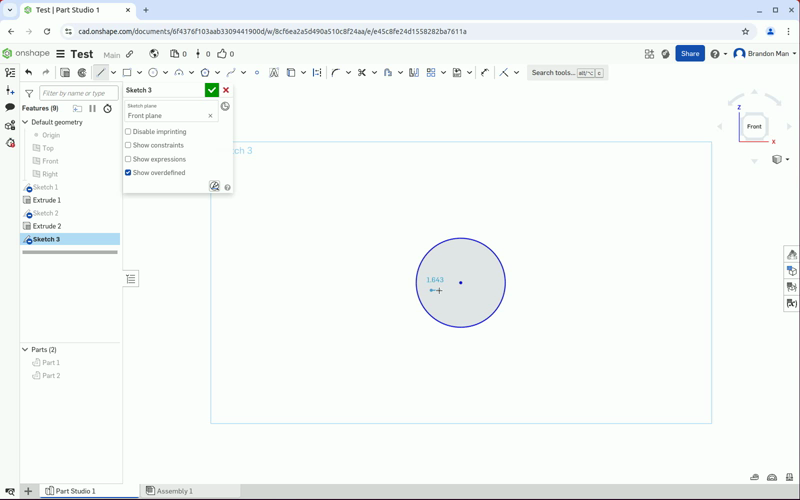
click(439, 290)
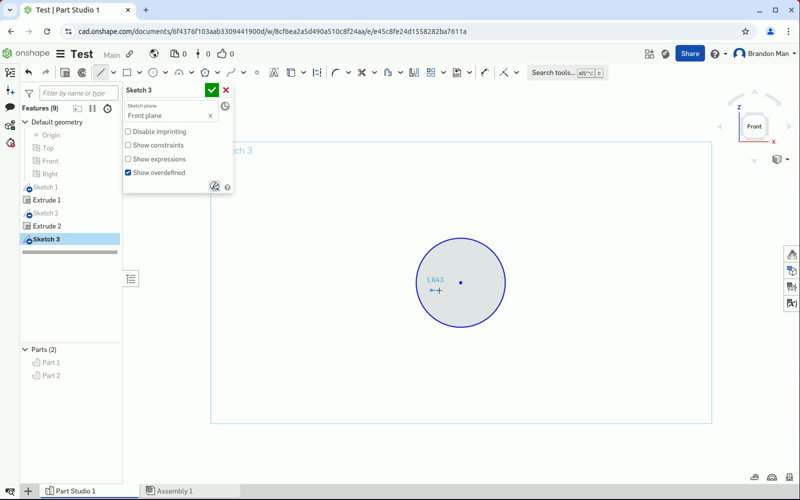
key_up(shift)
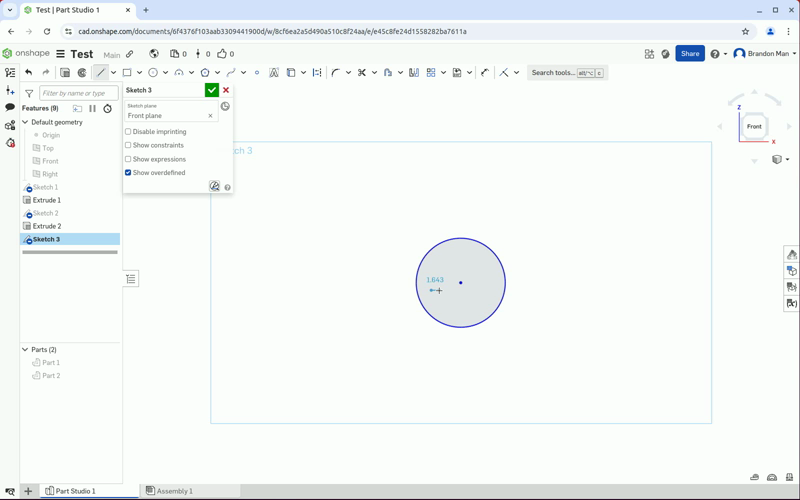
key(esc)
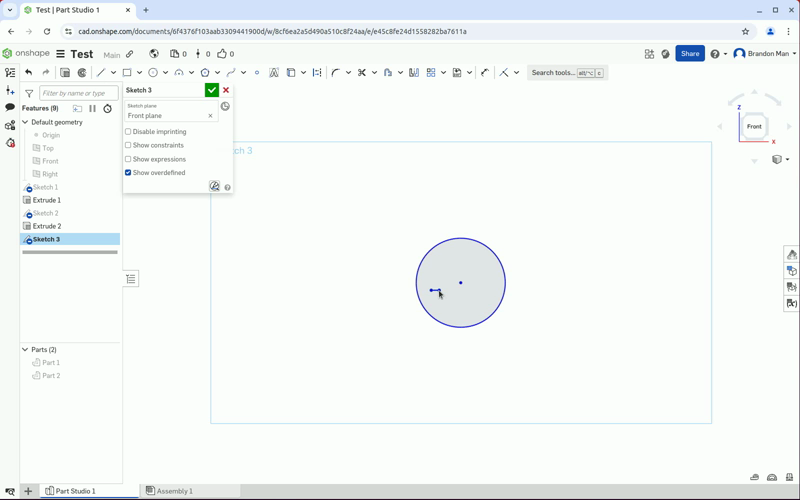
key(a)
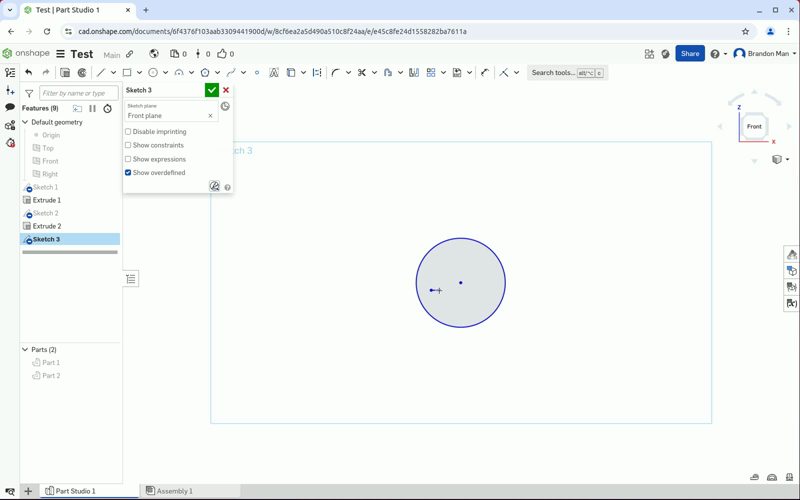
mouse_move(439, 290)
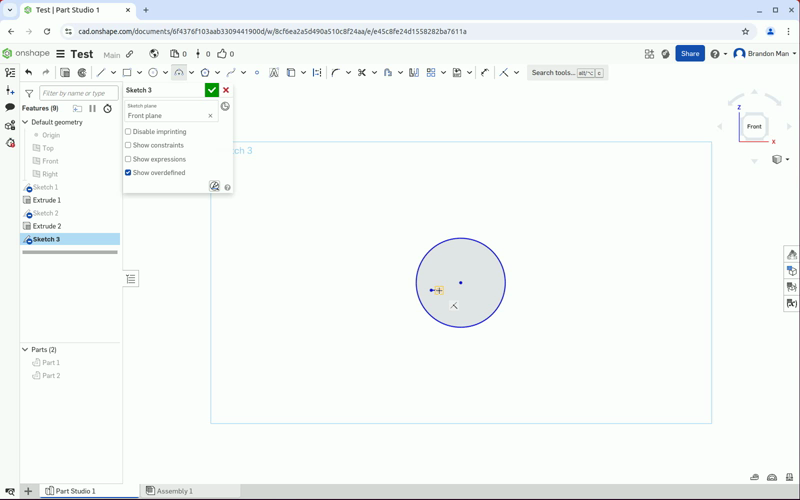
click(439, 290)
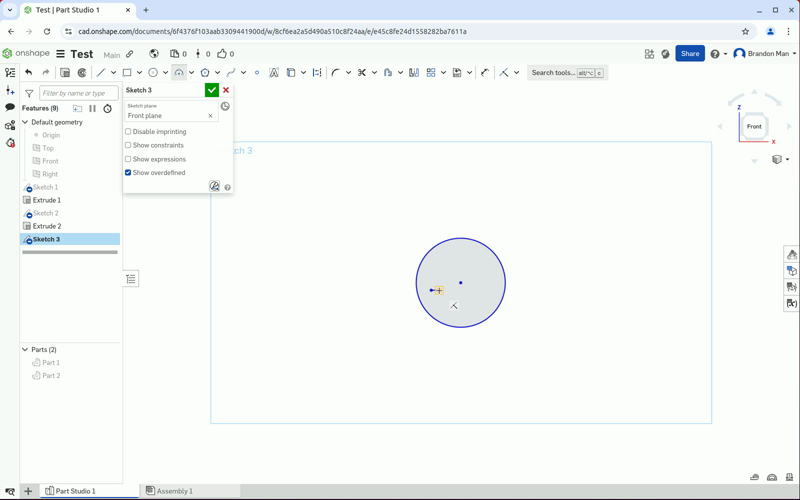
key_down(shift)
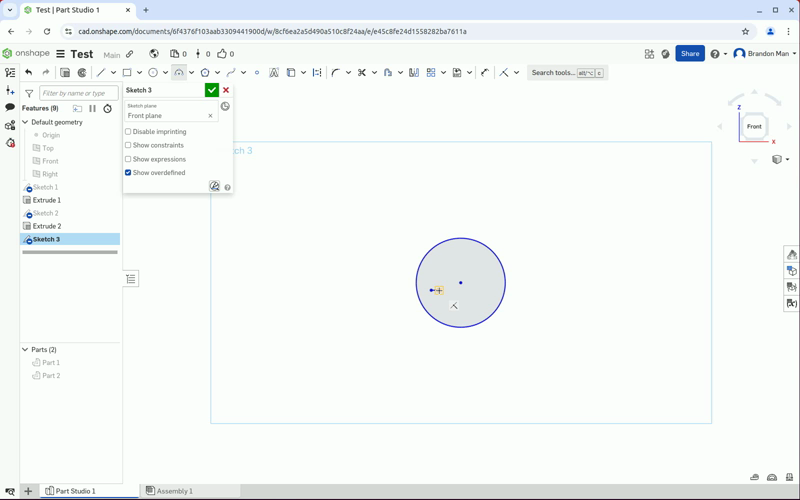
mouse_move(481, 290)
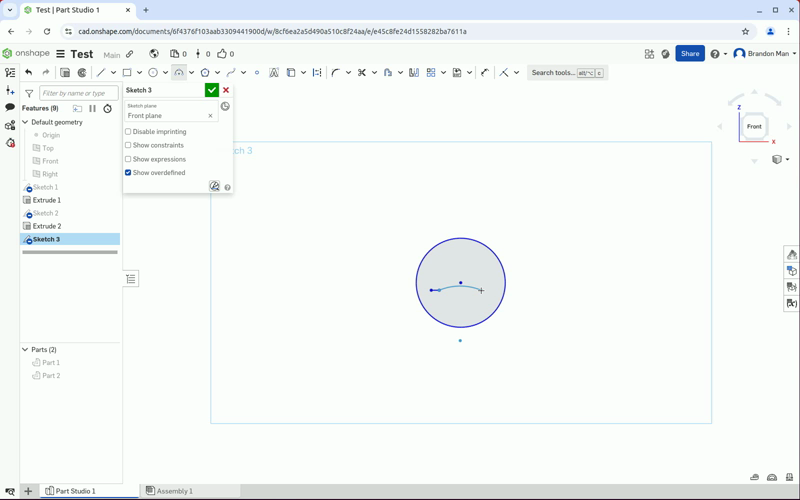
click(481, 290)
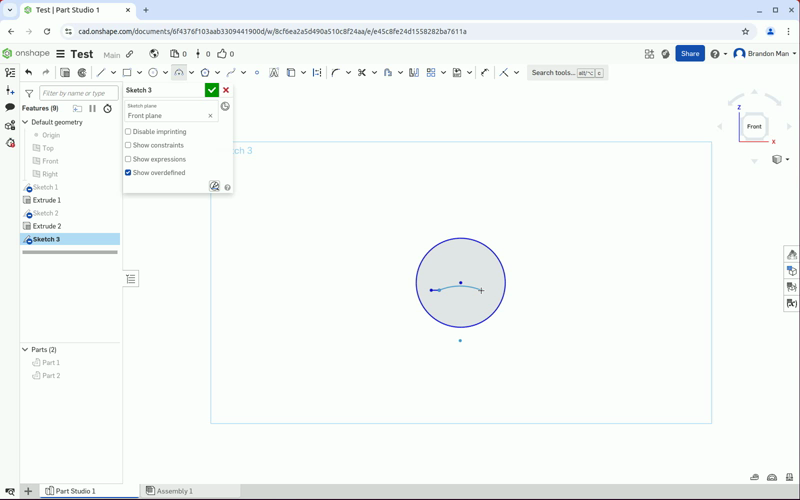
mouse_move(460, 305)
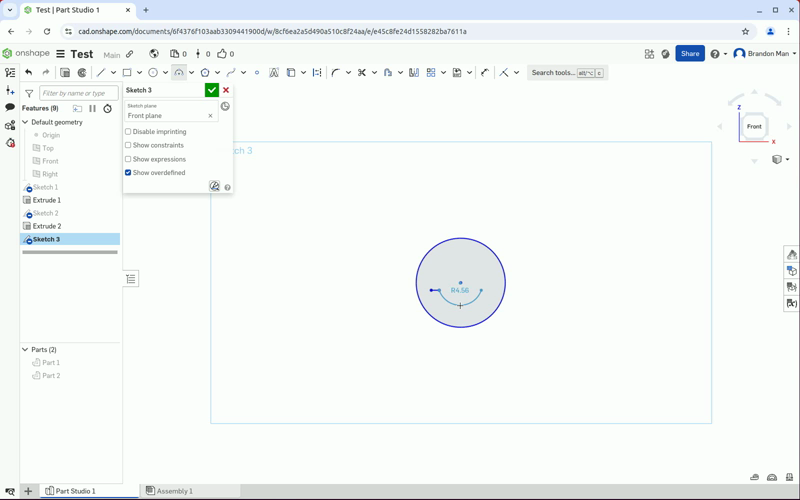
click(460, 305)
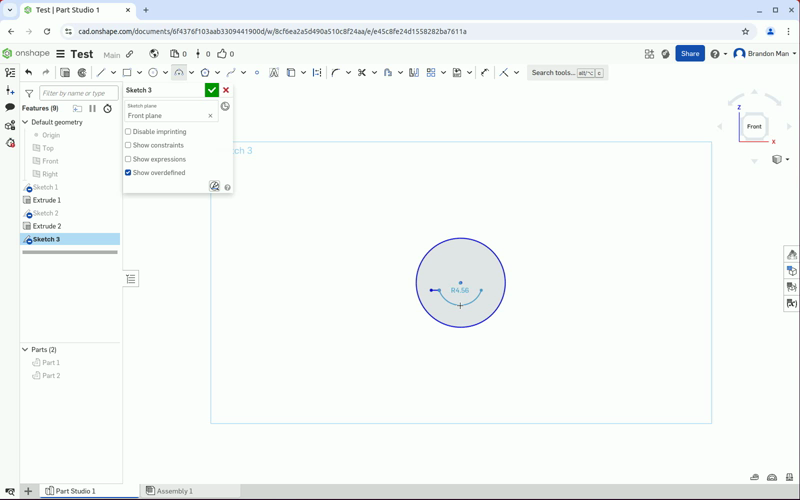
key_up(shift)
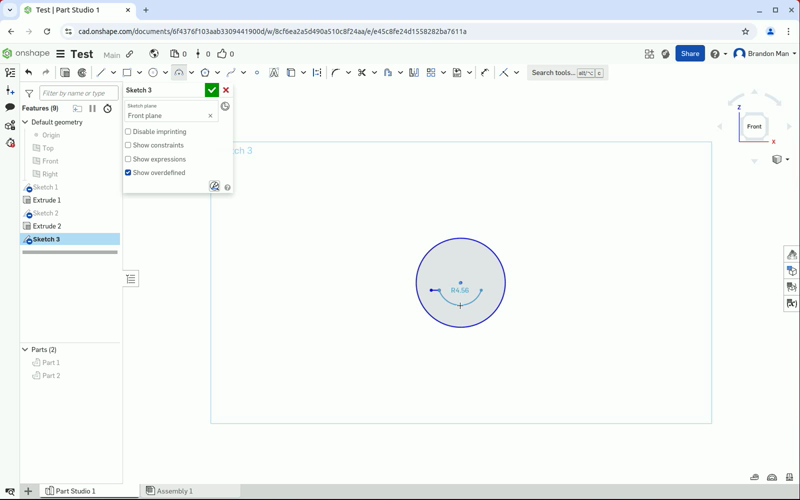
key(esc)
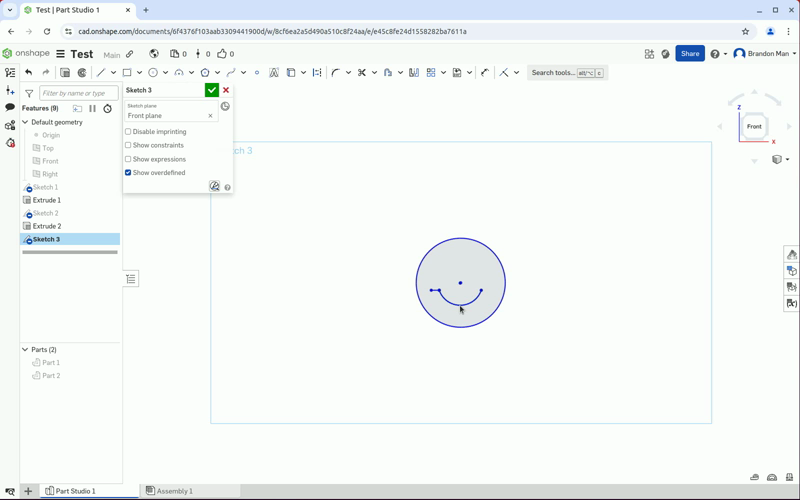
key(l)
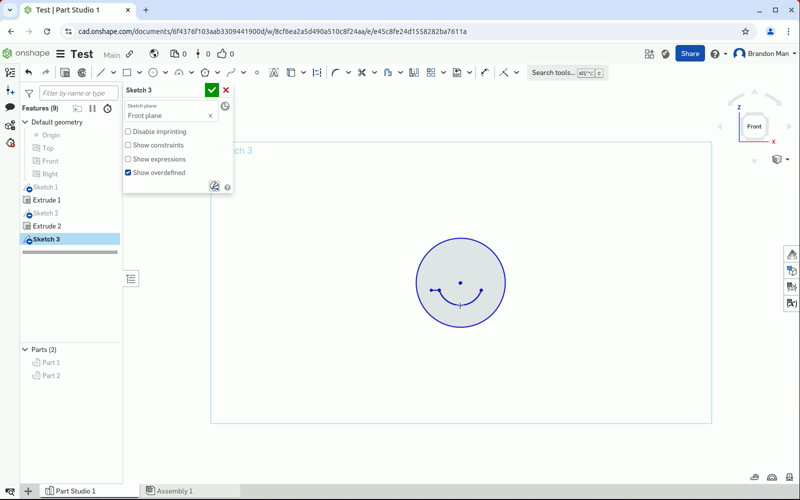
mouse_move(481, 290)
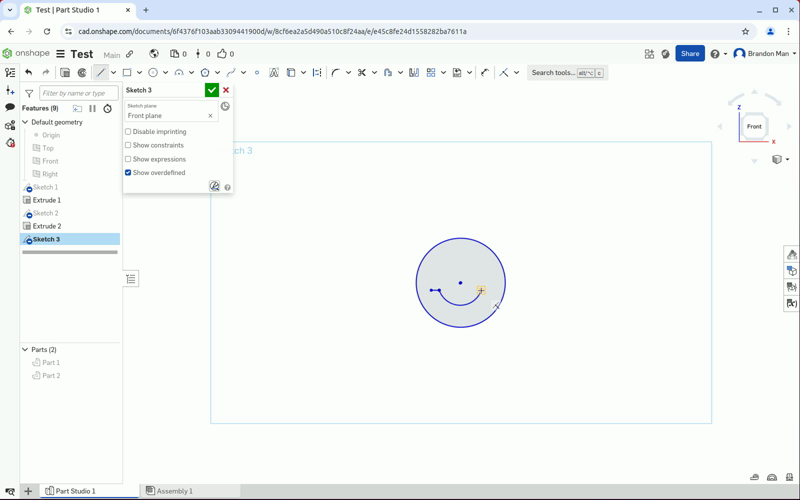
click(481, 290)
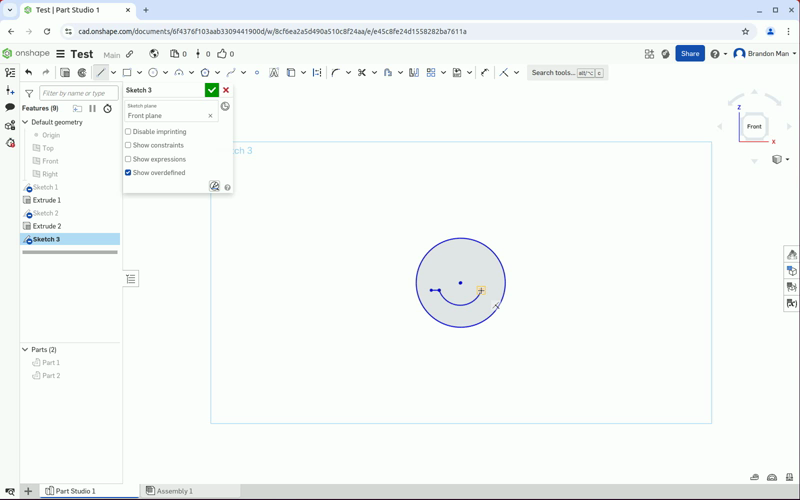
key_down(shift)
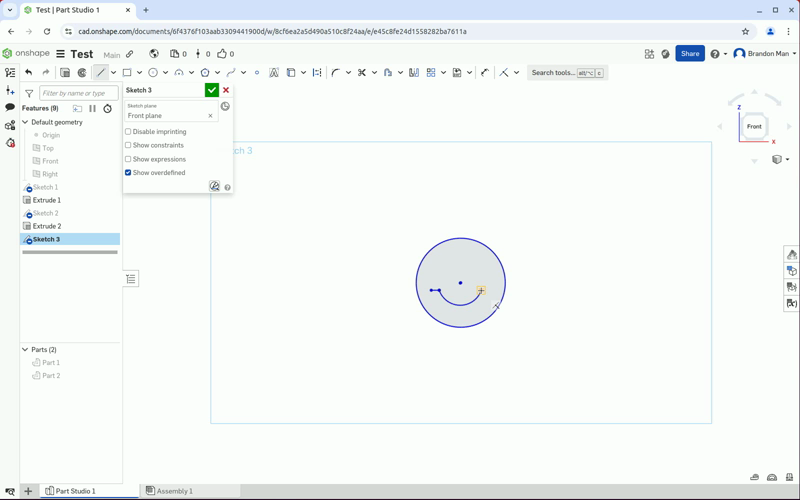
mouse_move(511, 290)
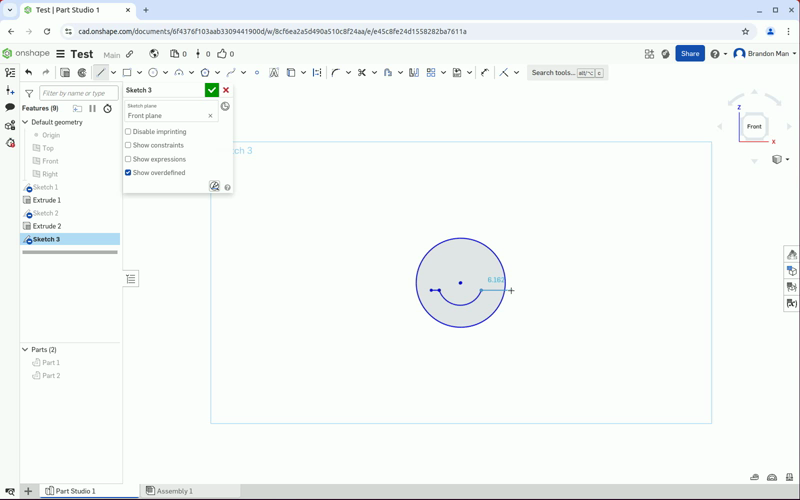
mouse_move(489, 290)
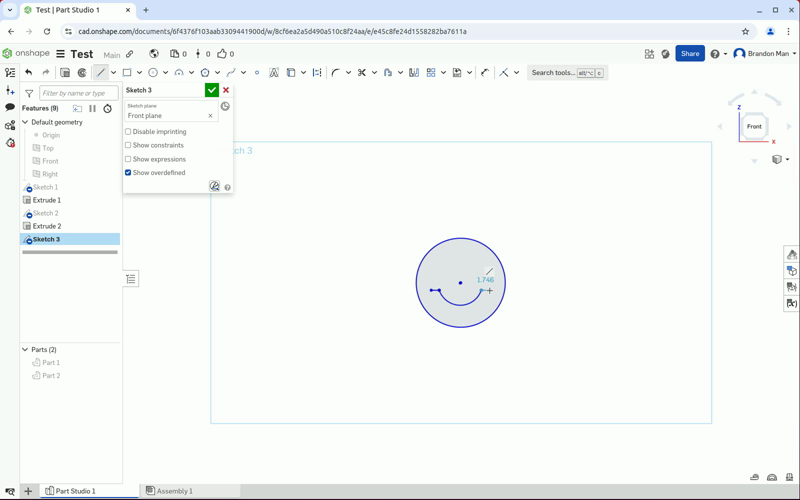
click(489, 290)
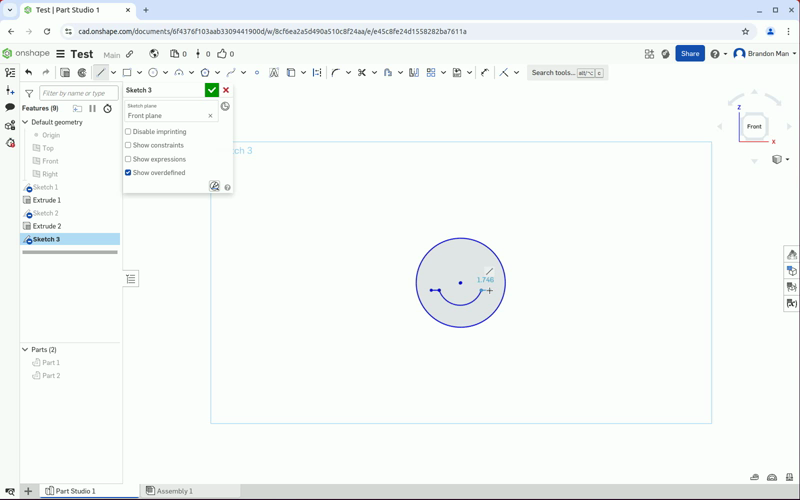
key_up(shift)
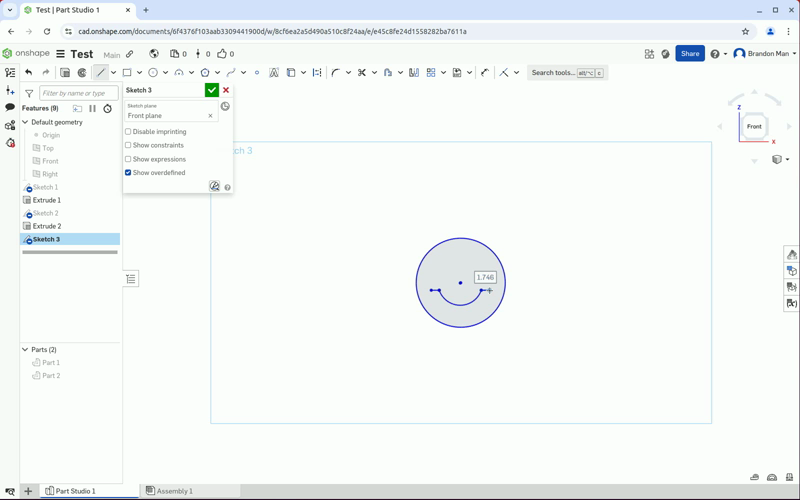
key_down(shift)
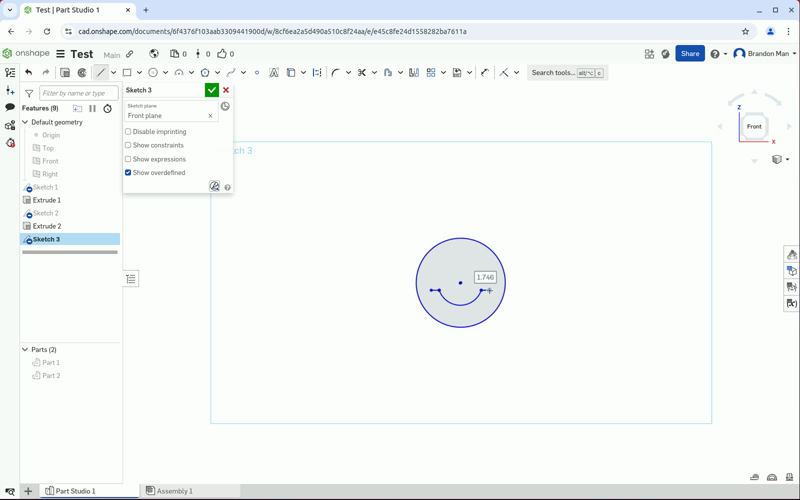
mouse_move(519, 290)
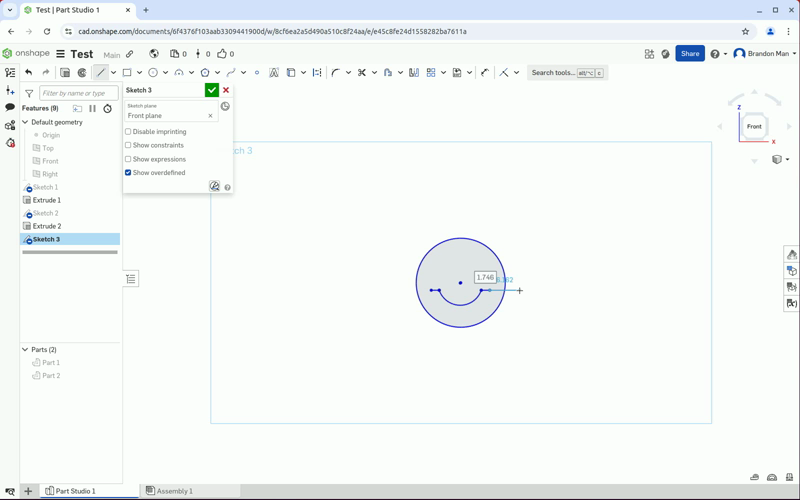
mouse_move(489, 275)
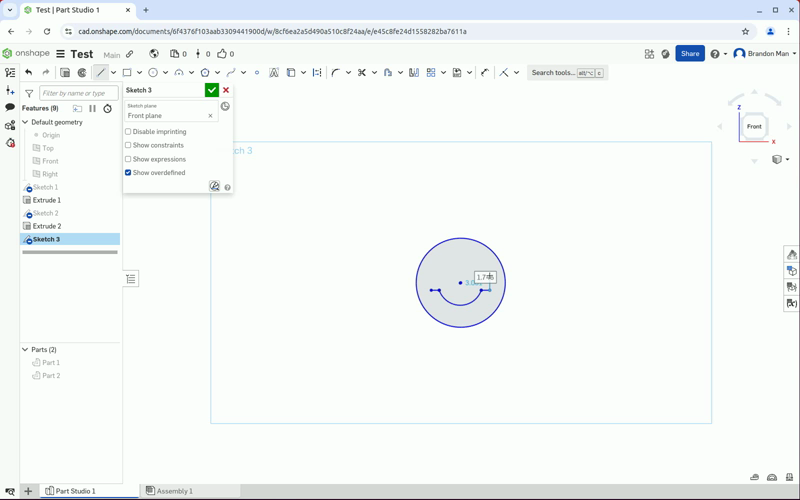
click(489, 275)
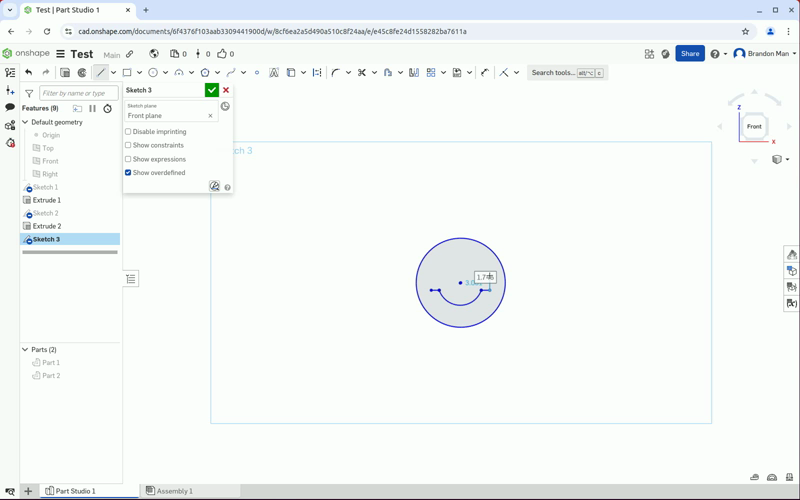
key_up(shift)
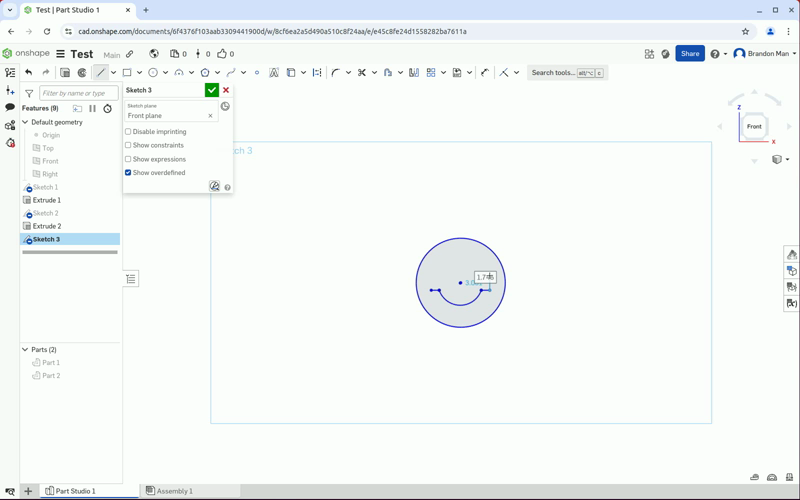
key_down(shift)
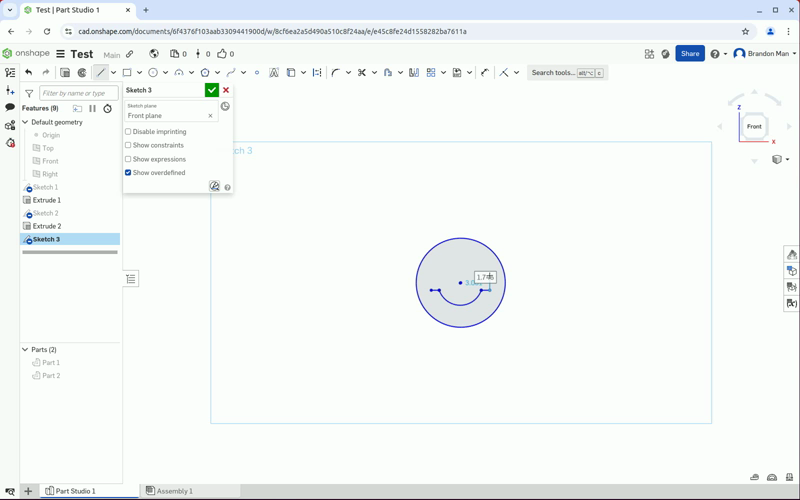
mouse_move(519, 275)
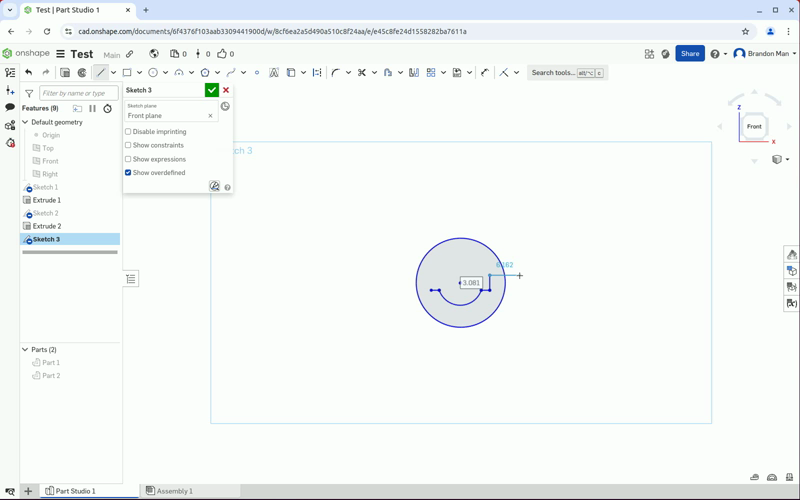
mouse_move(481, 275)
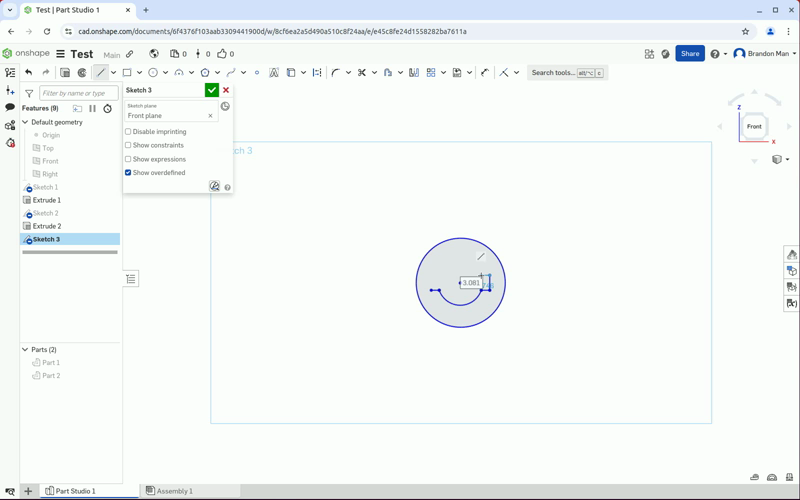
click(481, 275)
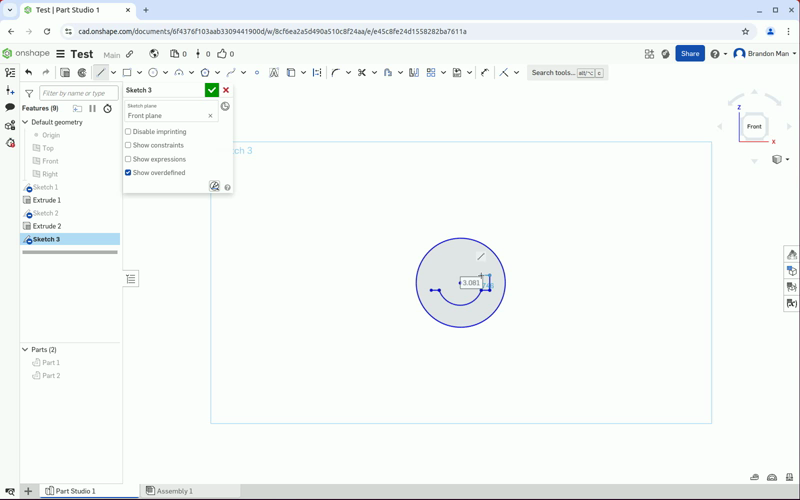
key_up(shift)
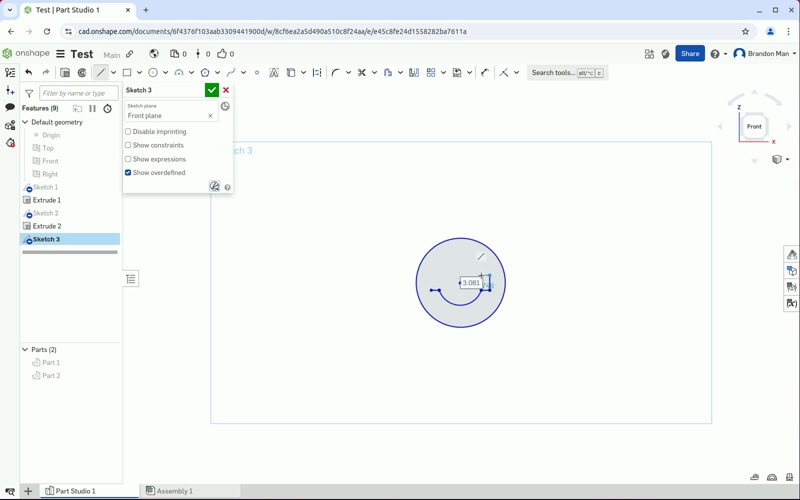
key(esc)
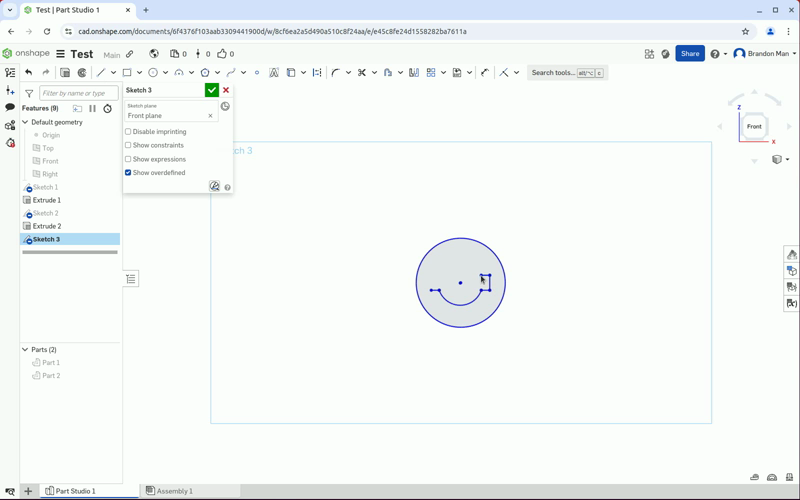
key(a)
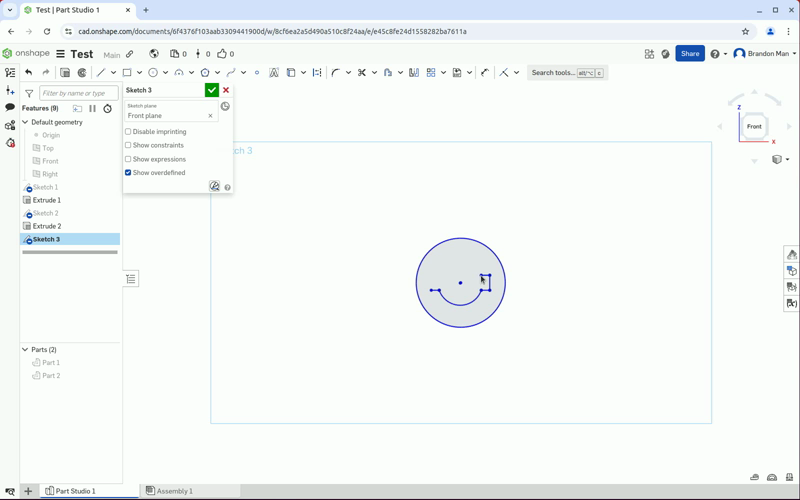
mouse_move(481, 275)
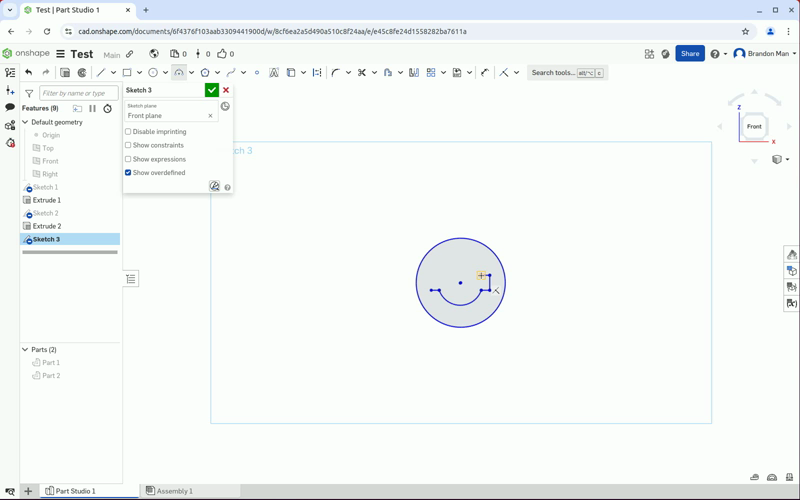
click(481, 275)
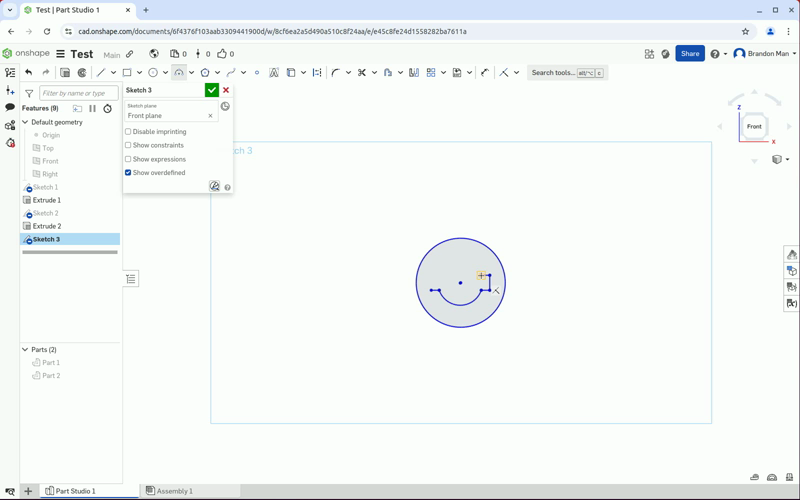
key_down(shift)
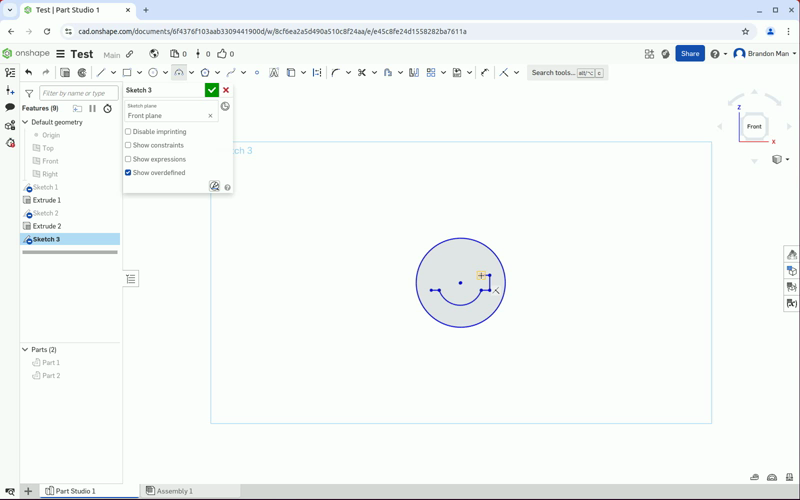
mouse_move(439, 275)
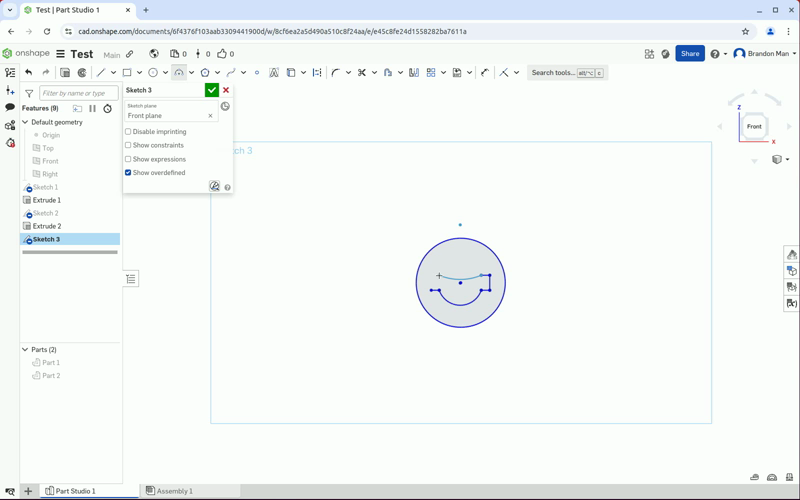
click(439, 275)
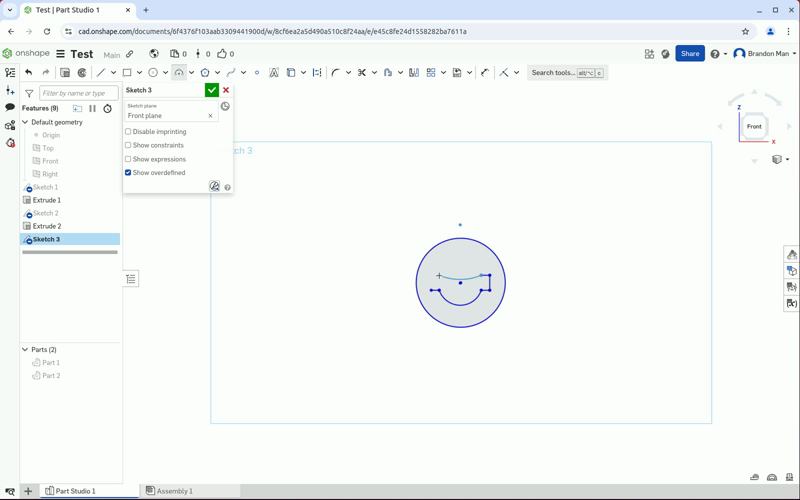
mouse_move(460, 260)
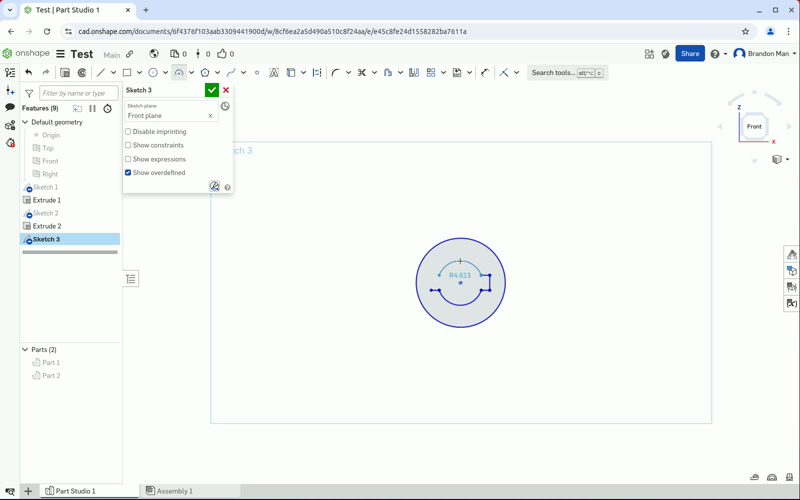
click(460, 260)
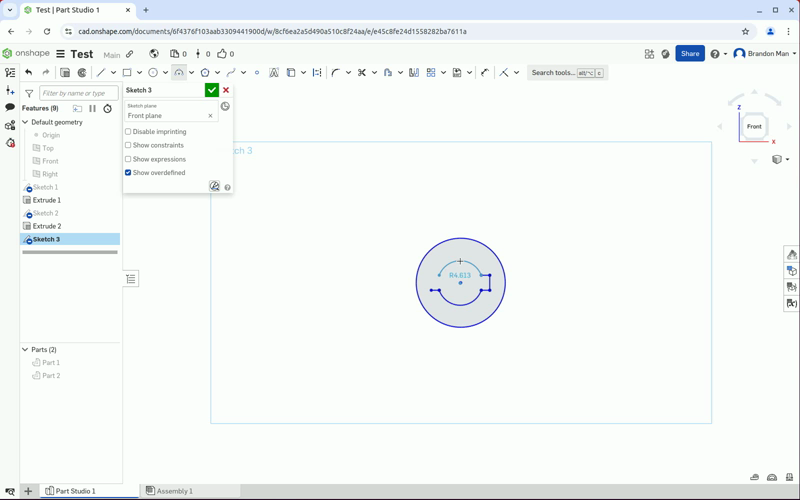
key_up(shift)
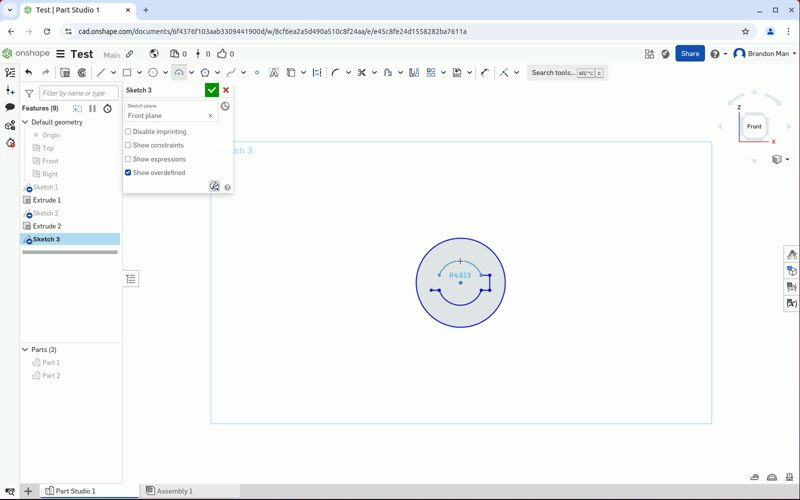
key(esc)
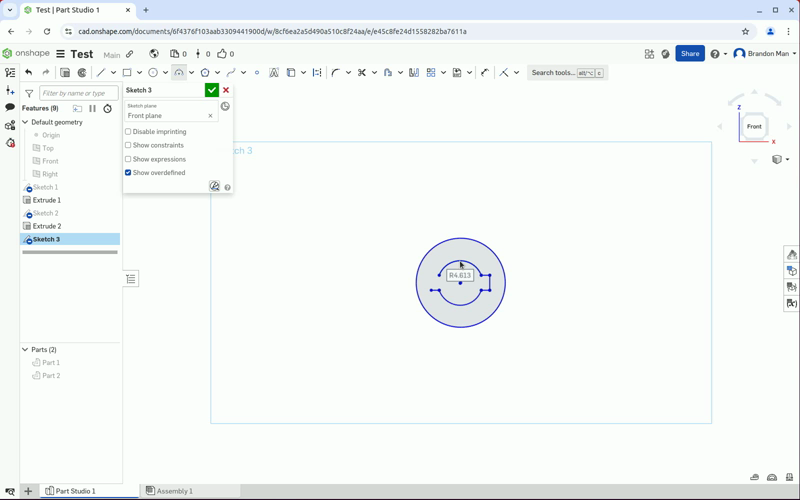
key(l)
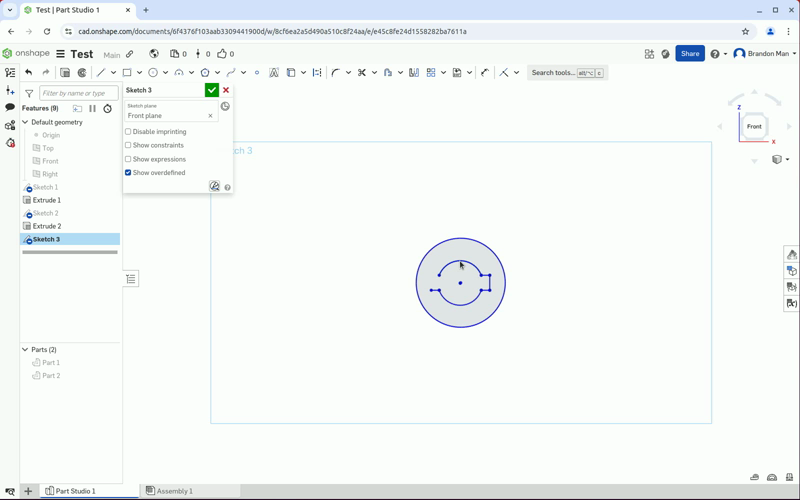
mouse_move(439, 275)
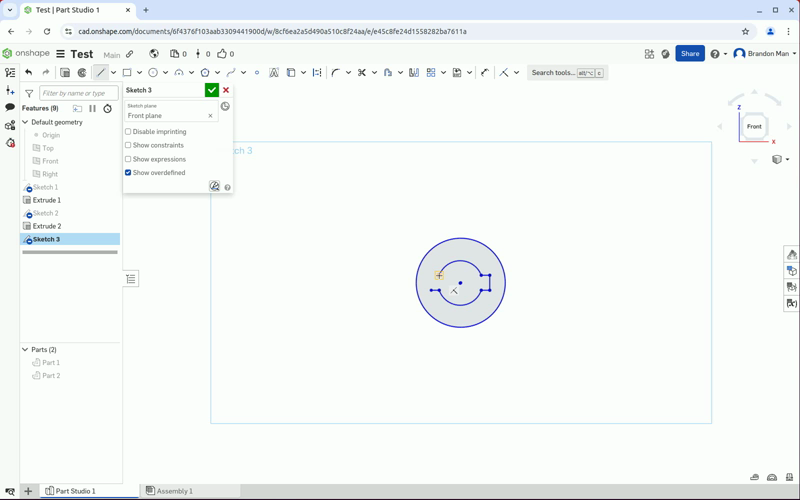
click(439, 275)
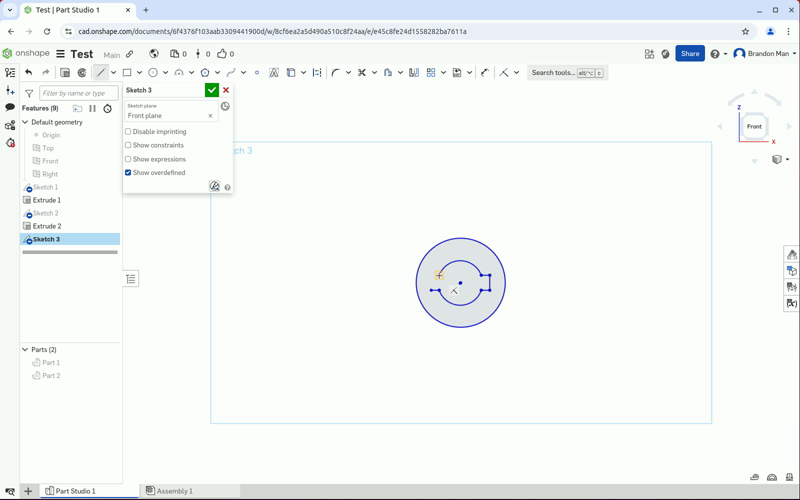
key_down(shift)
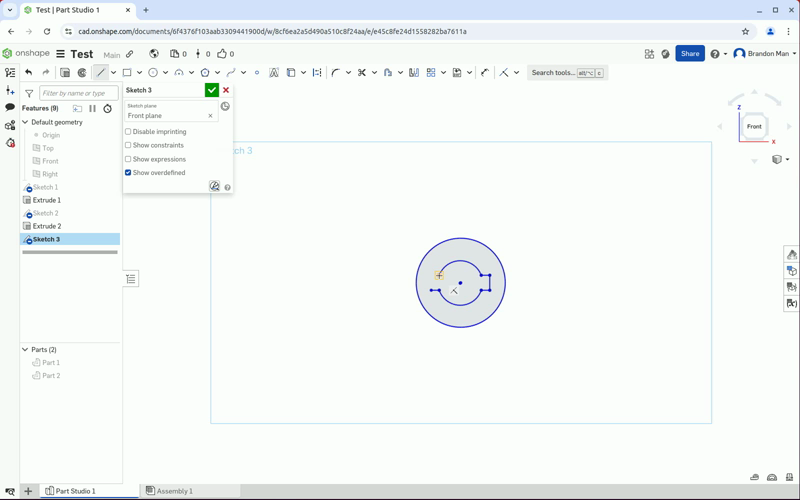
mouse_move(469, 275)
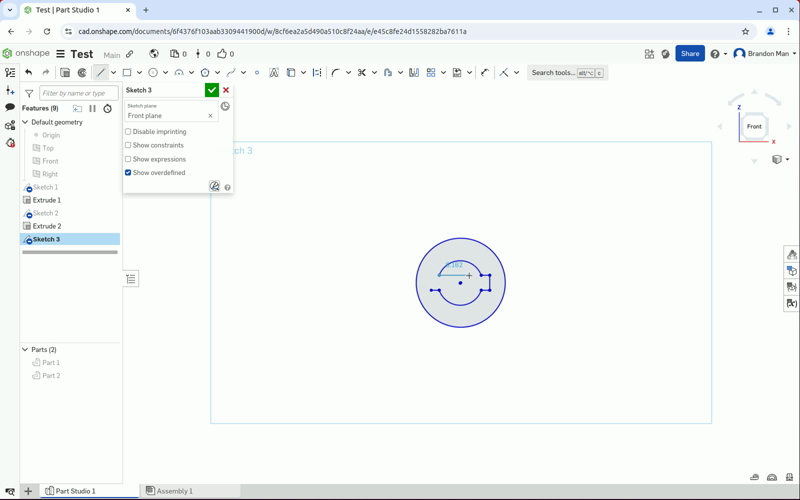
mouse_move(431, 275)
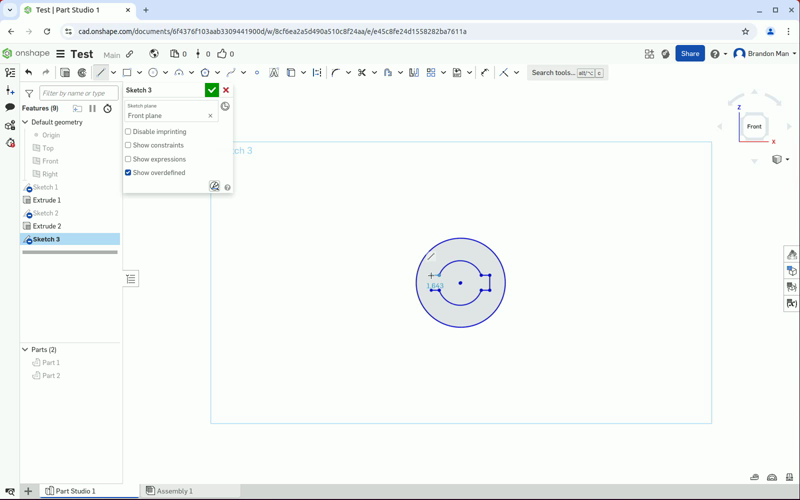
click(431, 275)
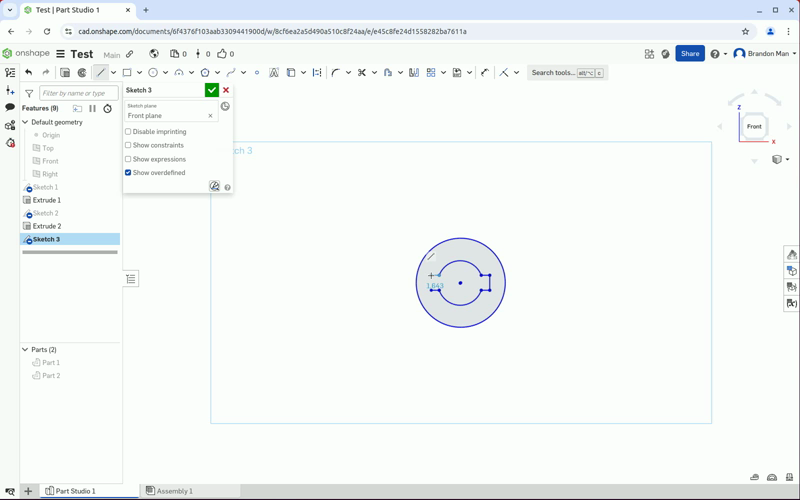
key_up(shift)
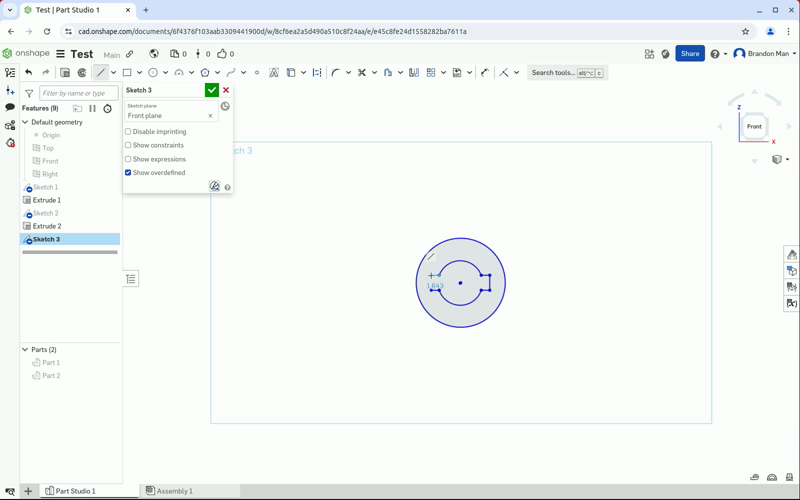
mouse_move(461, 275)
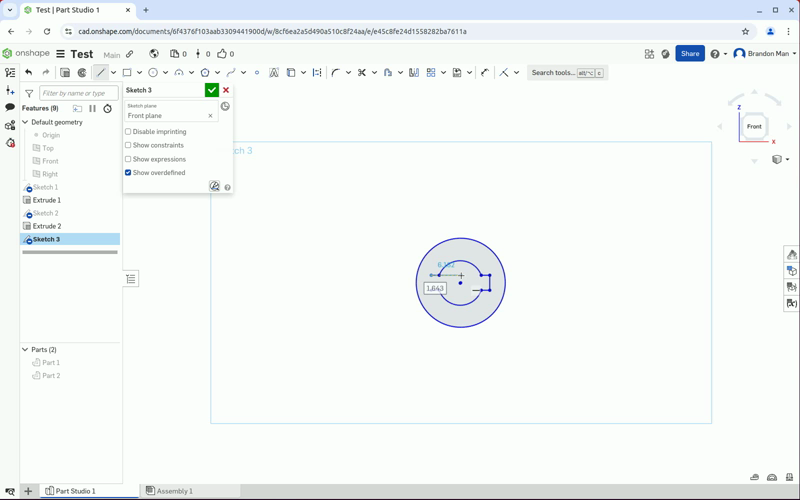
key_down(shift)
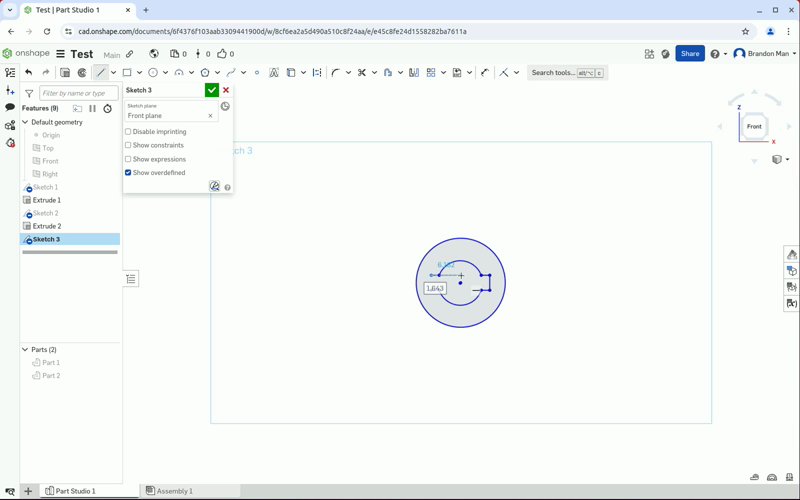
mouse_move(431, 290)
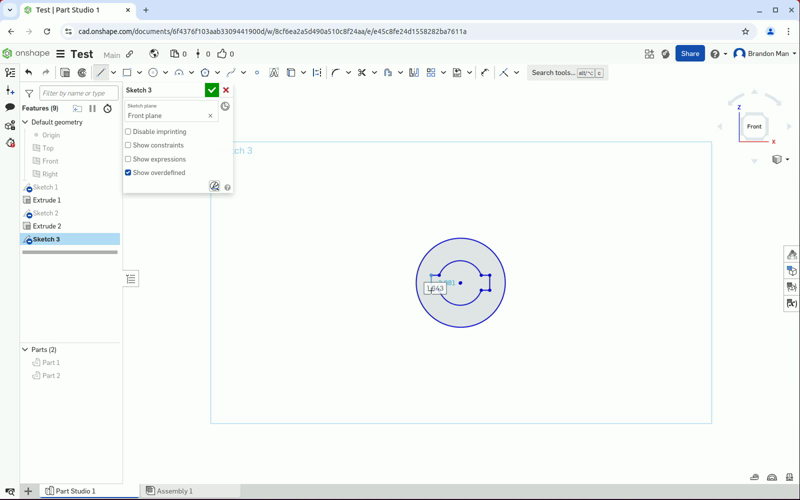
key_up(shift)
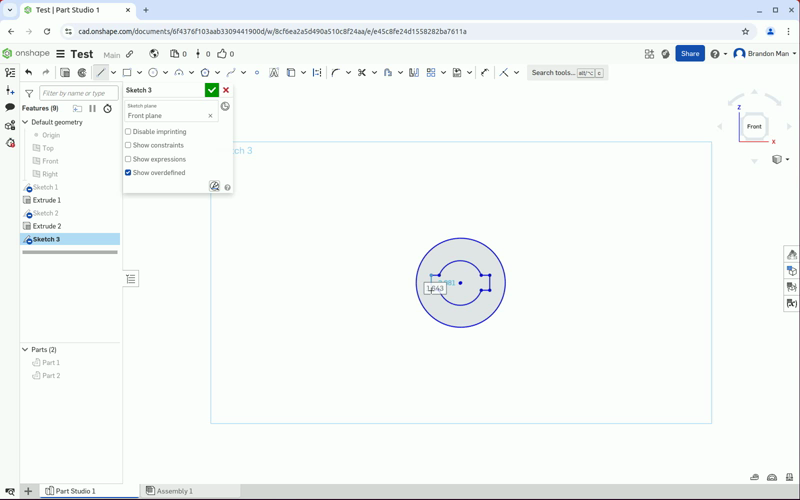
click(431, 290)
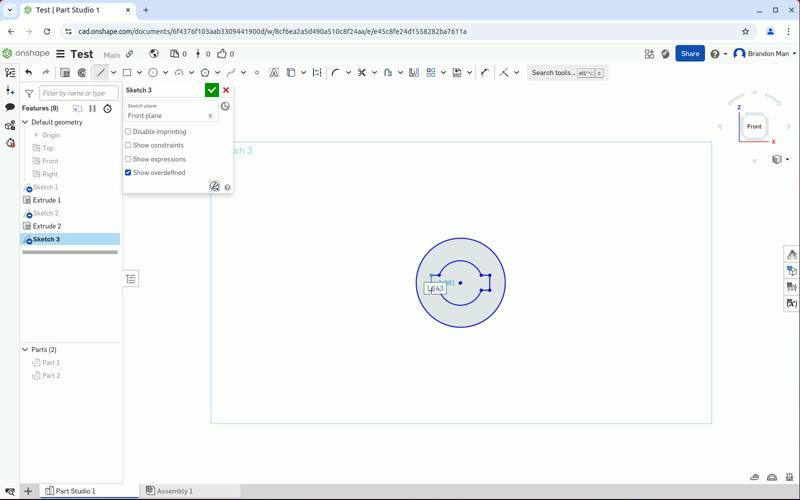
key(esc)
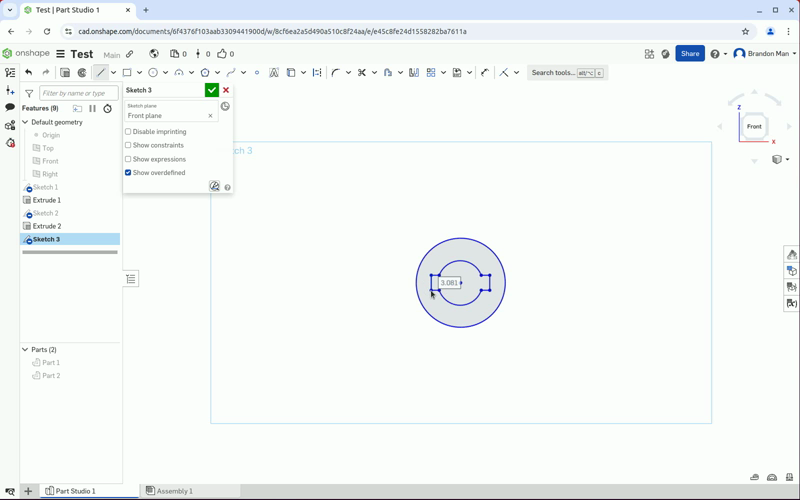
mouse_move(474, 259)
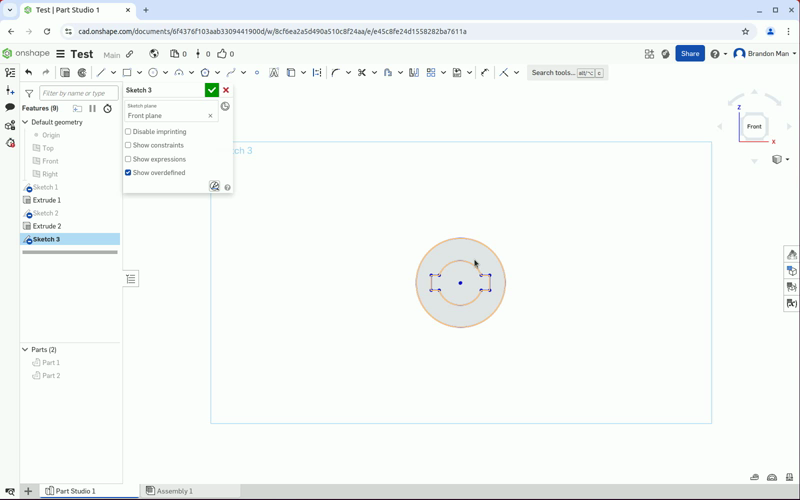
click(474, 259)
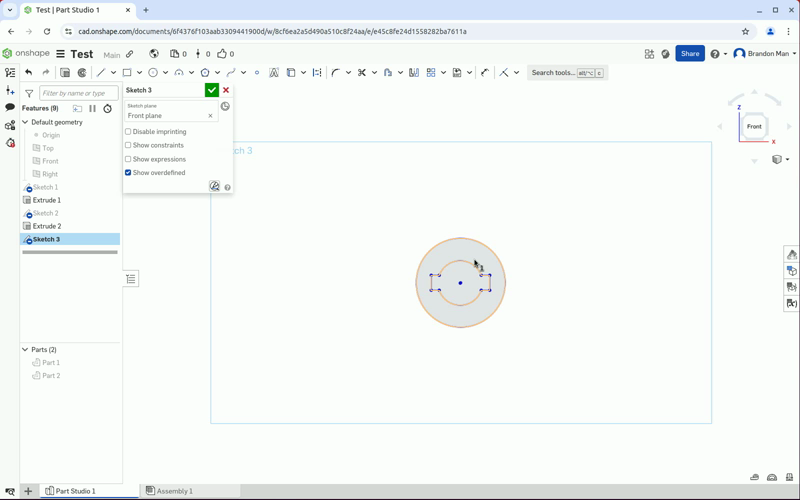
mouse_move(73, 352)
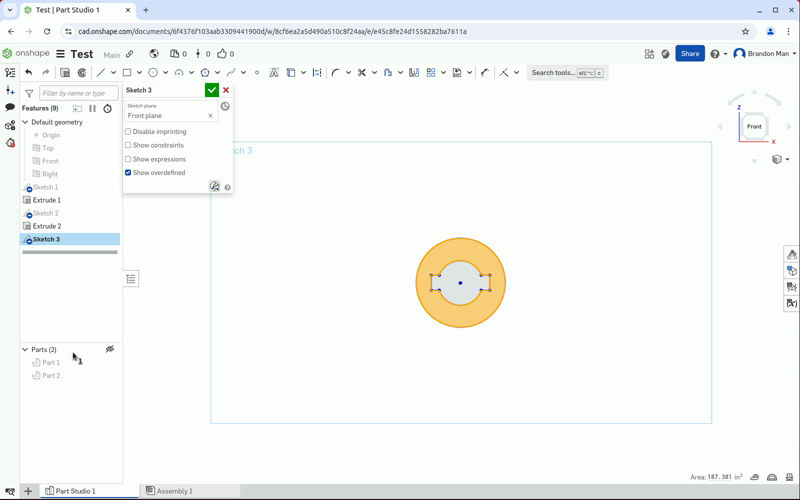
key(shift+y)
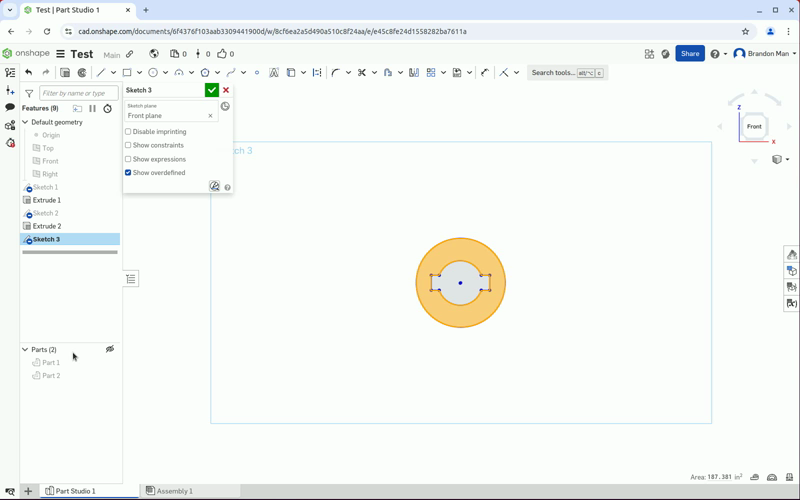
key(shift+e)
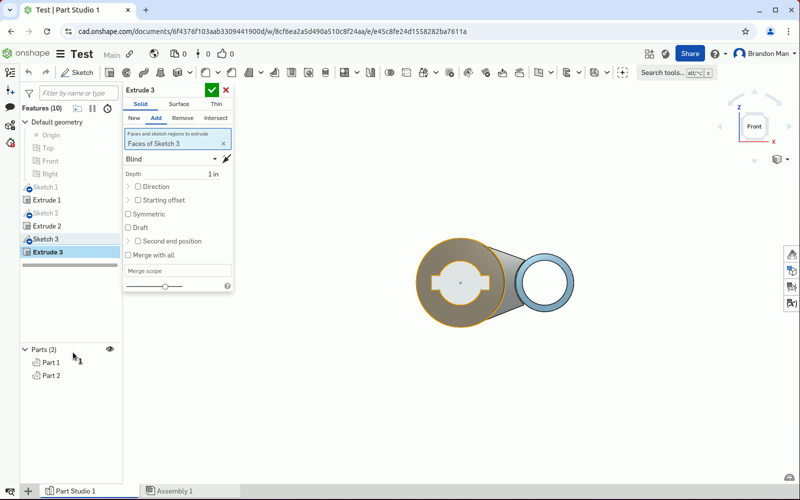
mouse_move(143, 106)
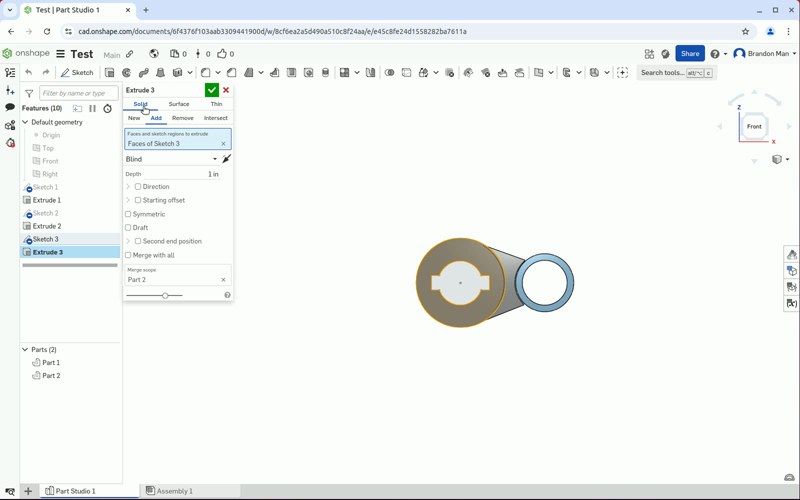
click(143, 106)
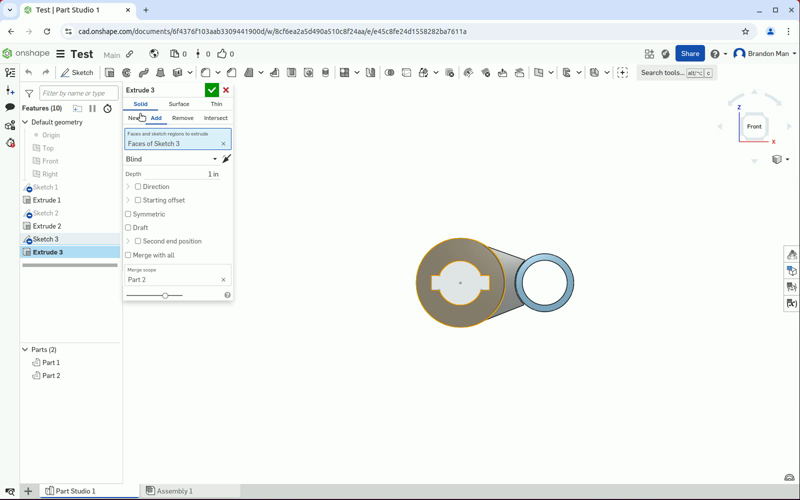
mouse_move(137, 120)
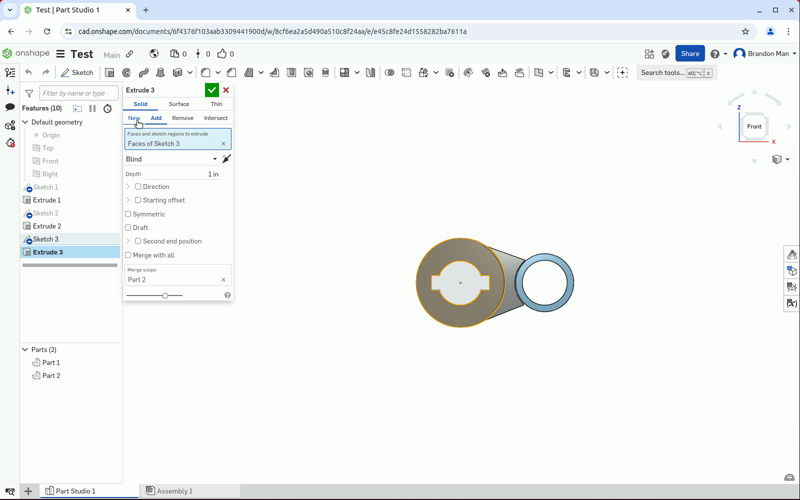
click(137, 120)
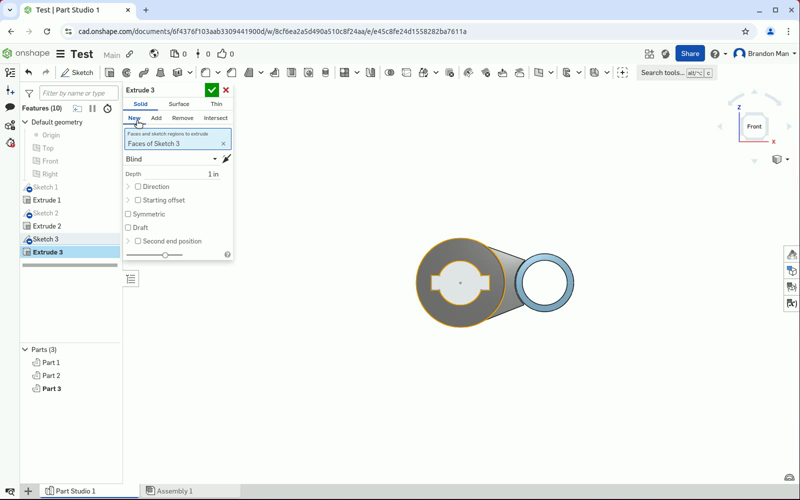
key(tab, 4)
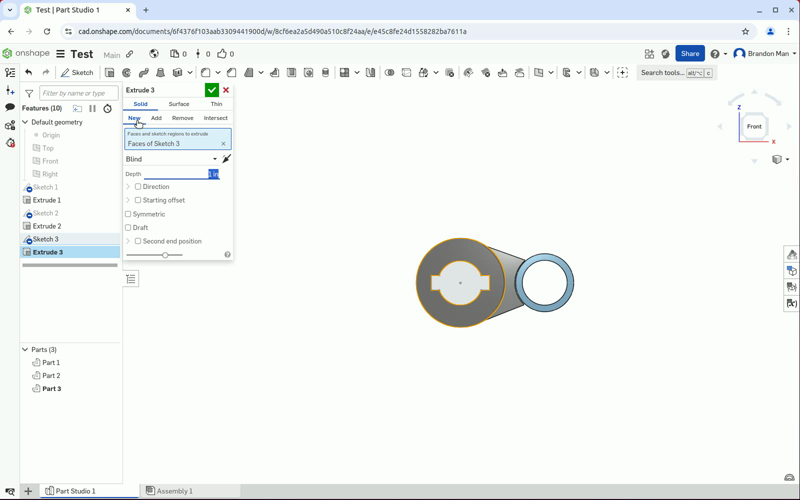
text(12.517)
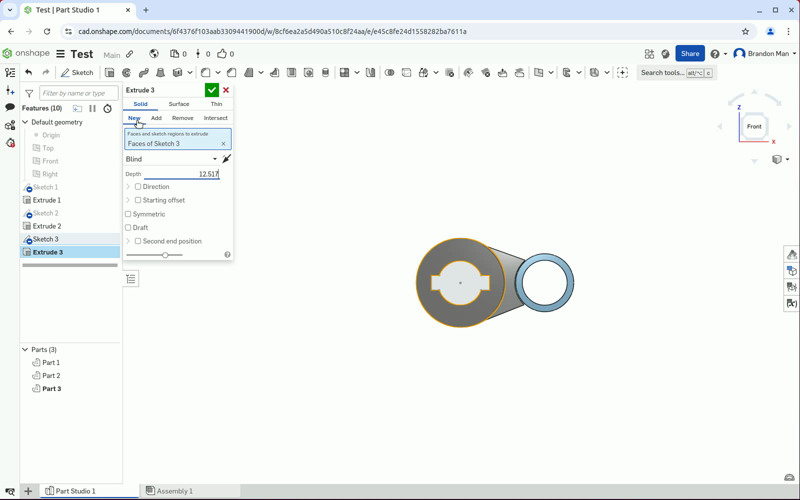
key(enter)
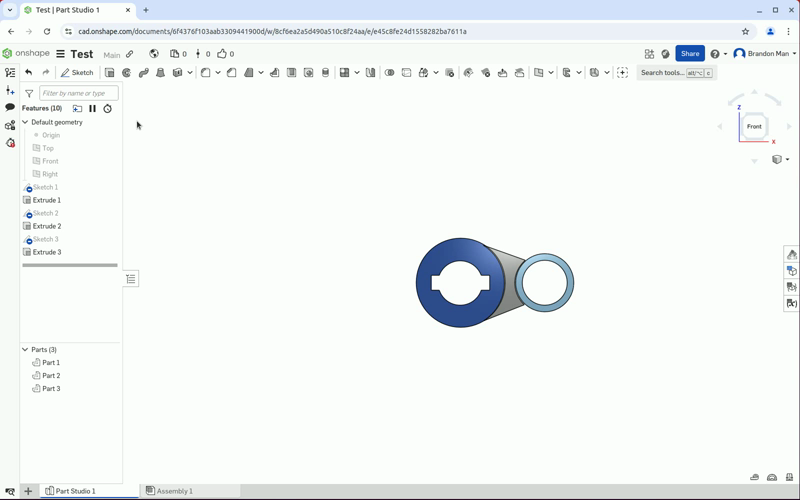
key(shift+h)
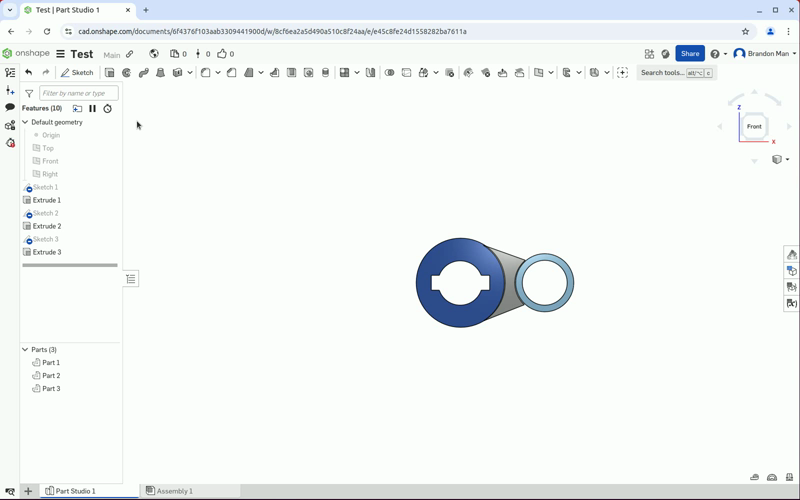
key(shift+h)
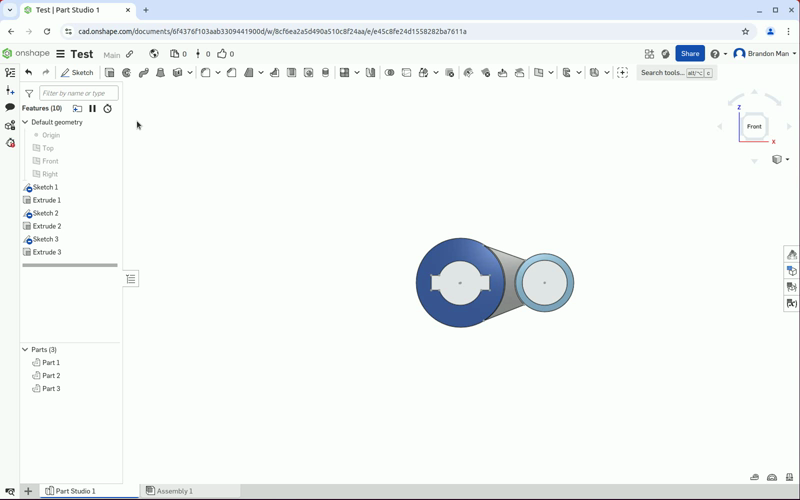
key(shift+7)
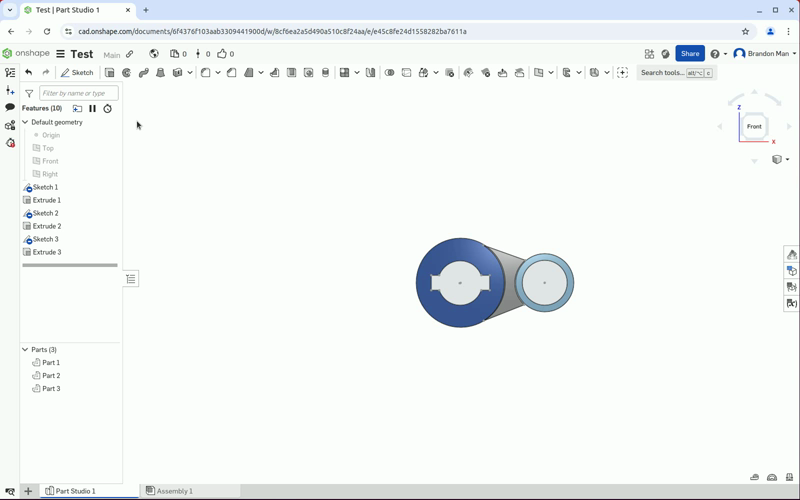
key(left, 2)
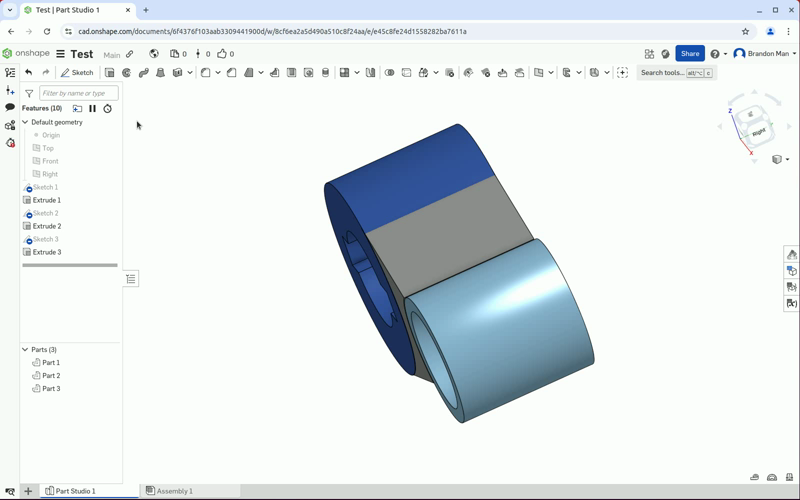
key(down, 2)
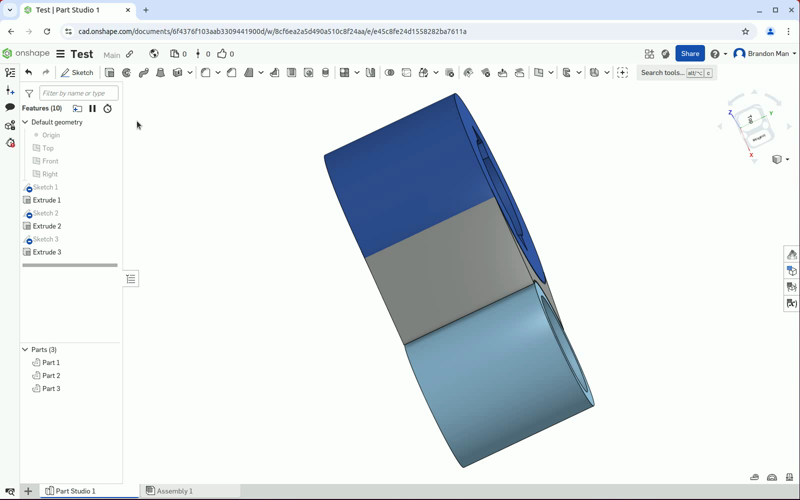
key(up, 2)
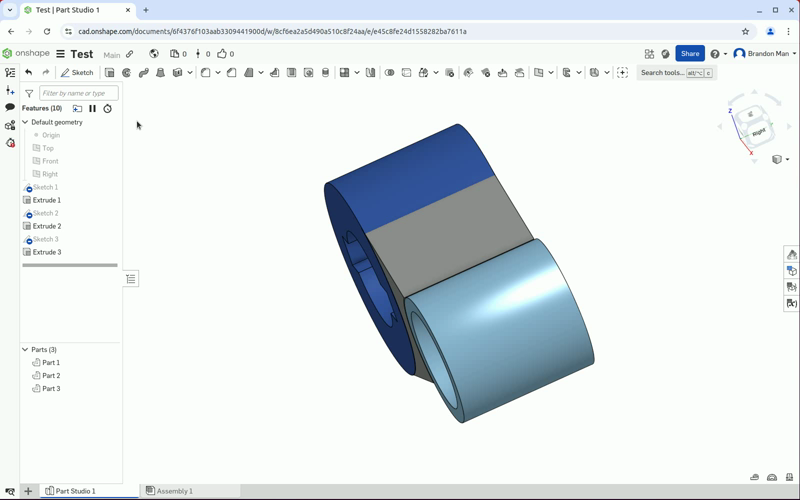
key(right, 2)
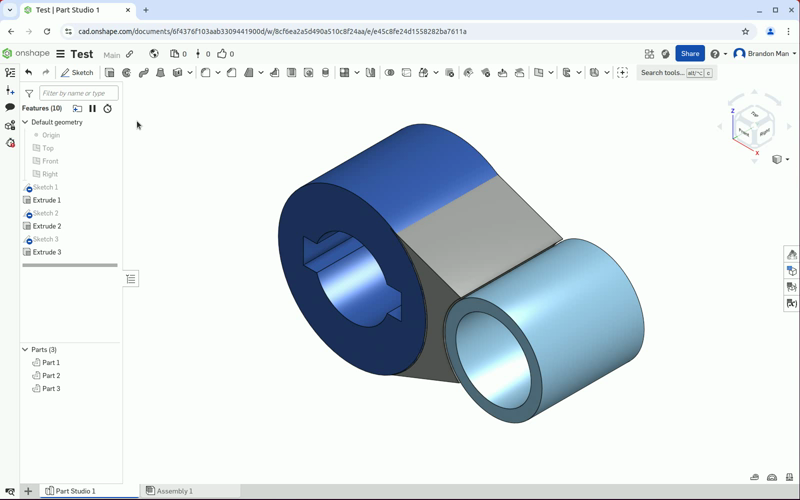
mouse_move(73, 189)
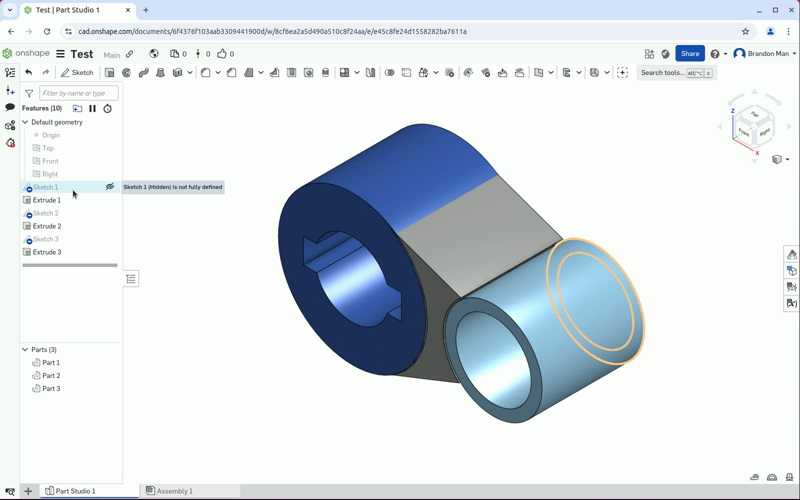
click(73, 189)